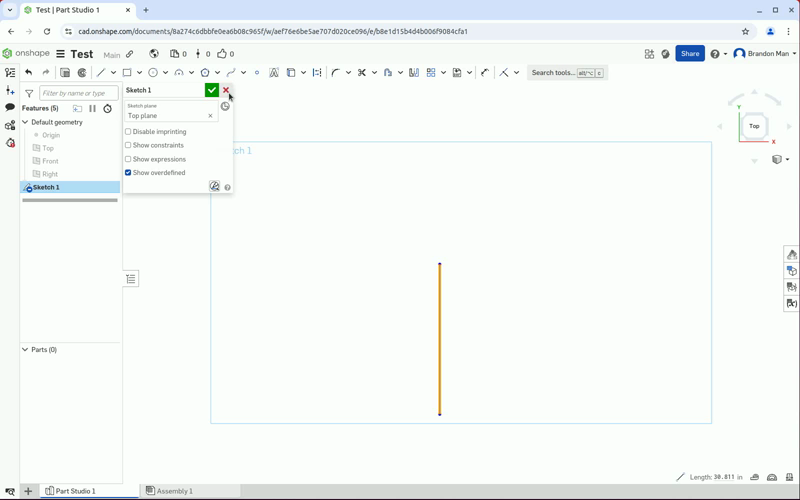
key(shift+h)
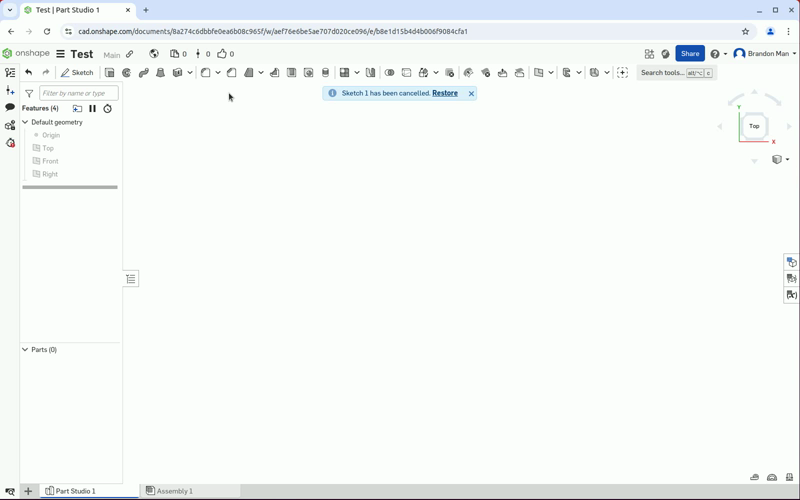
mouse_move(73, 352)
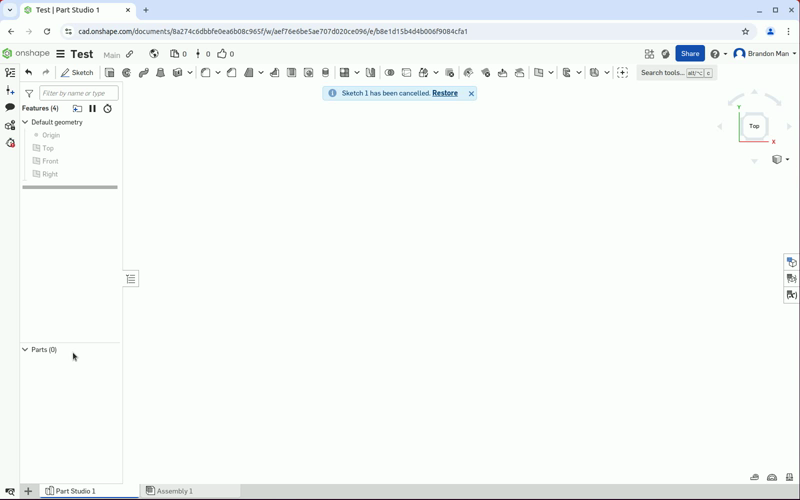
key(y)
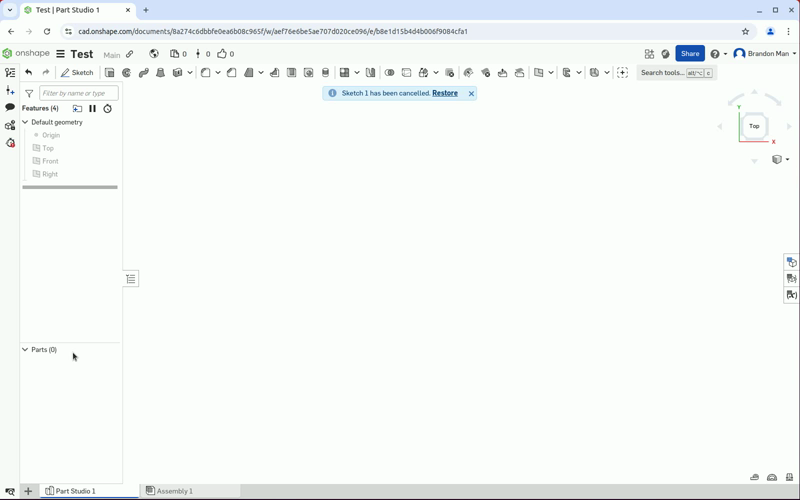
key(shift+p)
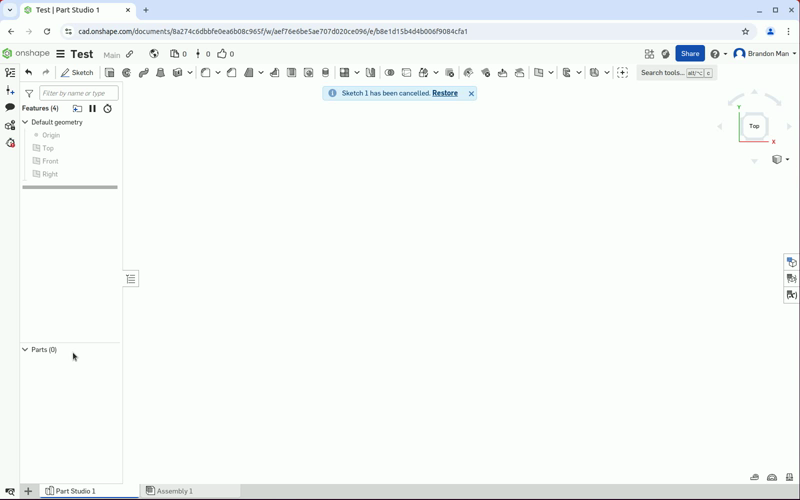
key(space)
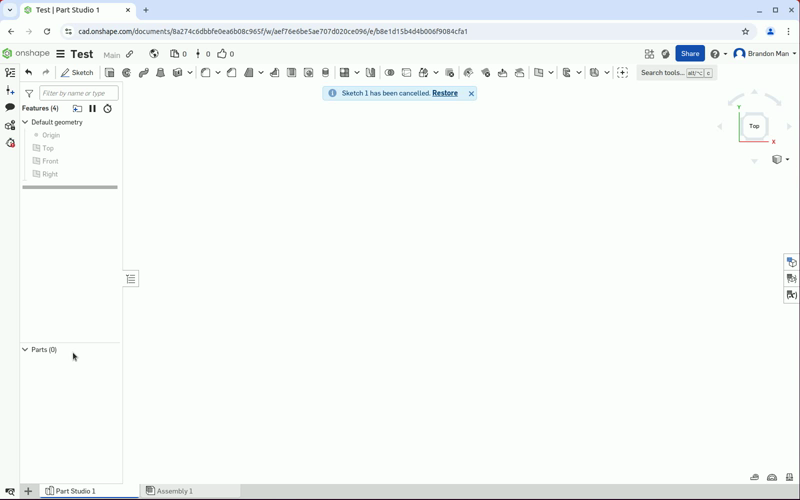
key_down(shift)
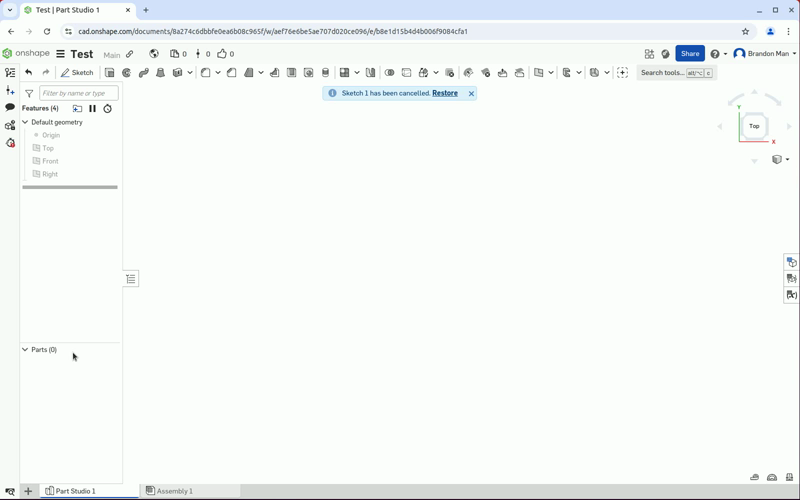
key(up)
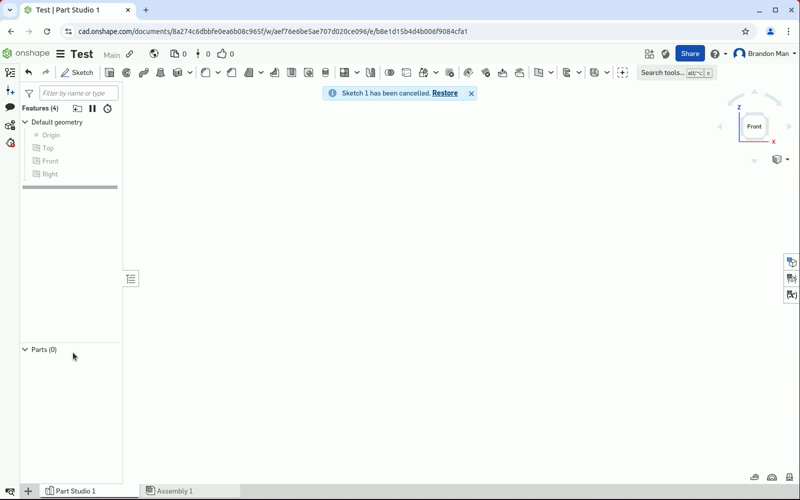
key_up(shift)
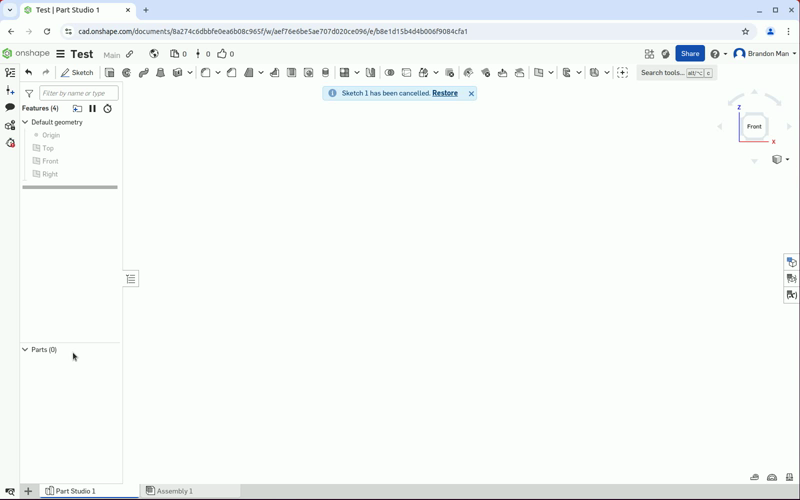
mouse_move(73, 352)
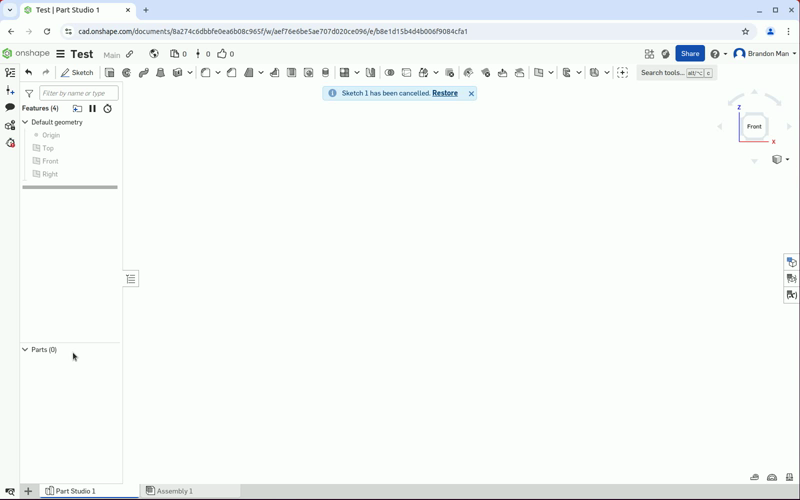
key(shift+y)
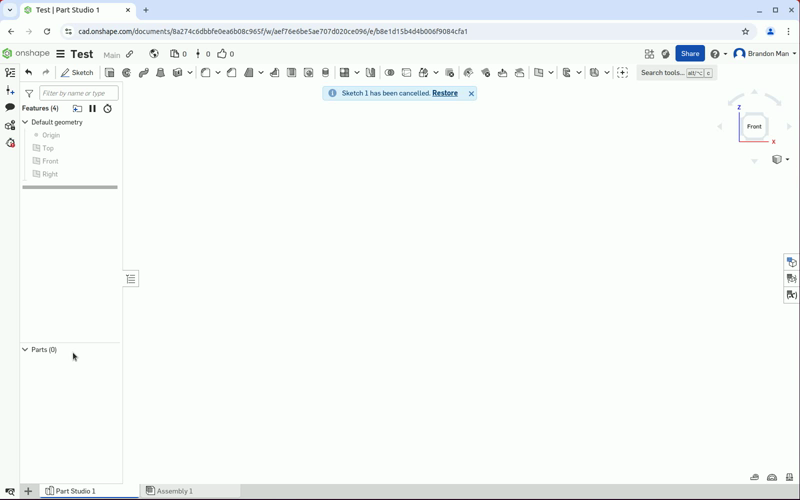
key(shift+s)
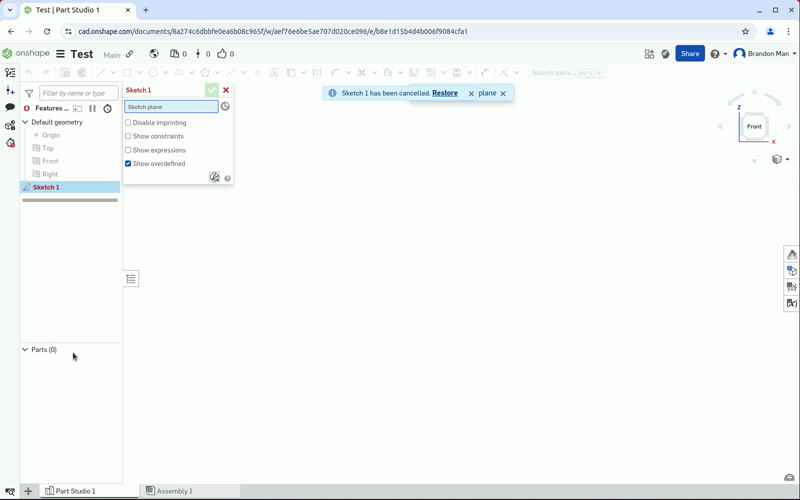
mouse_move(73, 163)
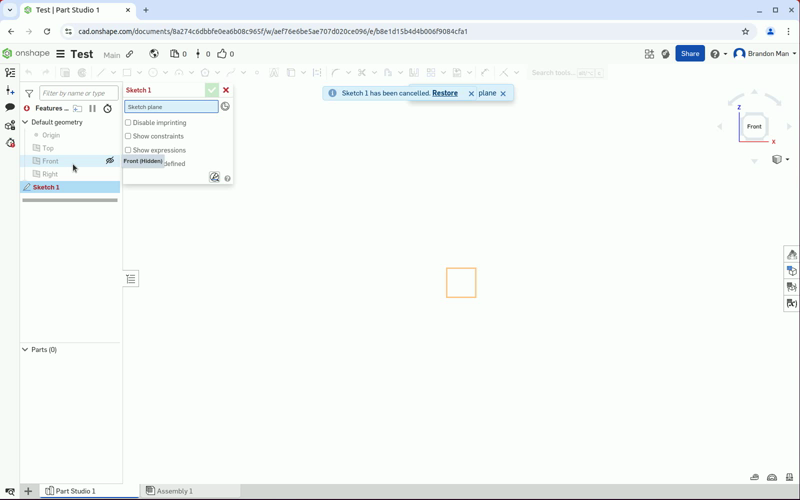
click(73, 163)
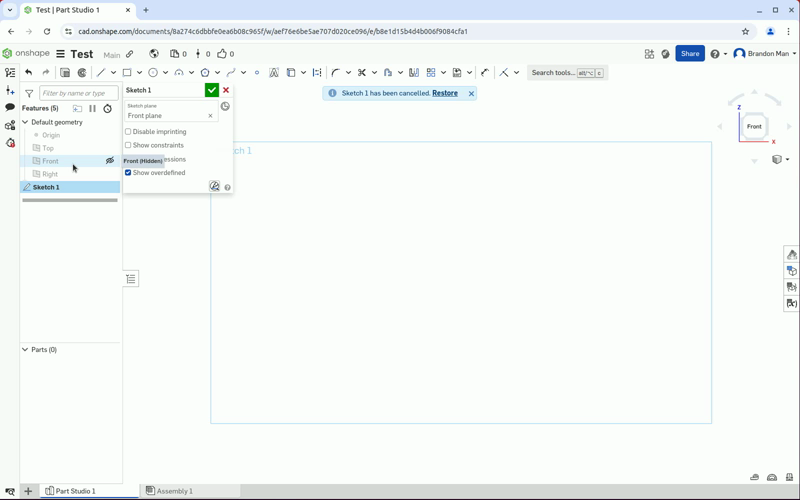
mouse_move(73, 352)
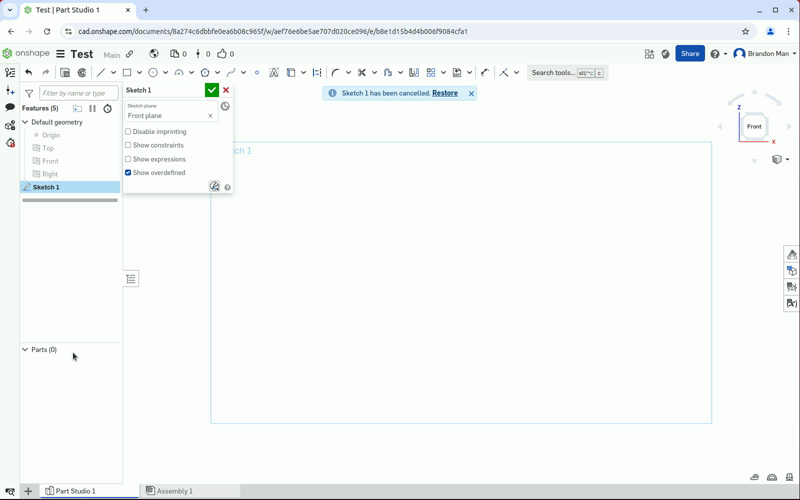
key(y)
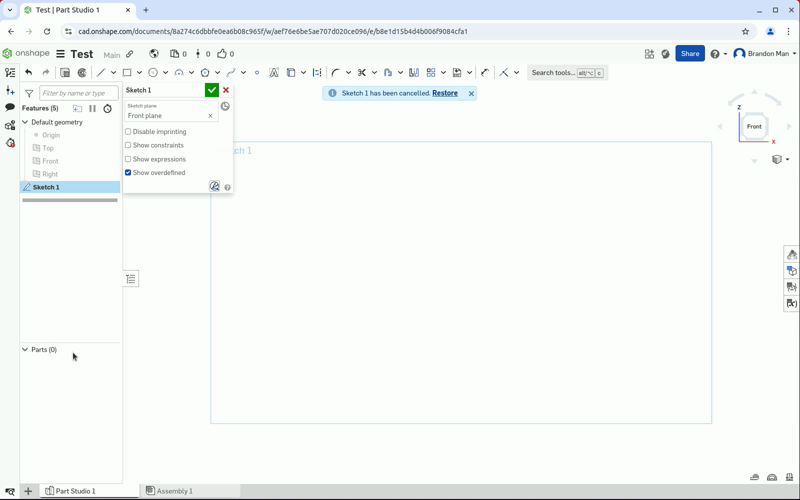
key(a)
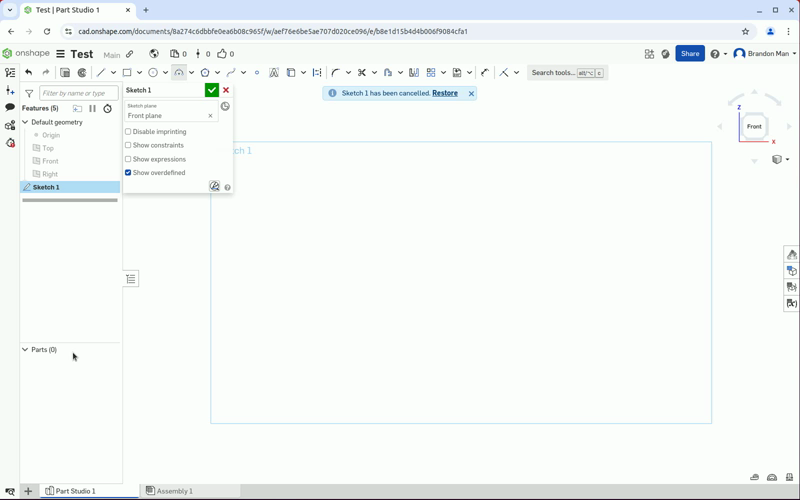
key_down(shift)
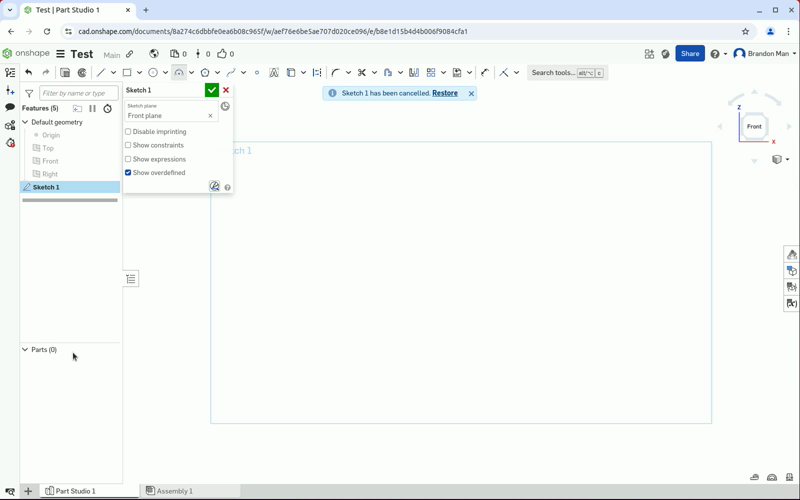
mouse_move(445, 282)
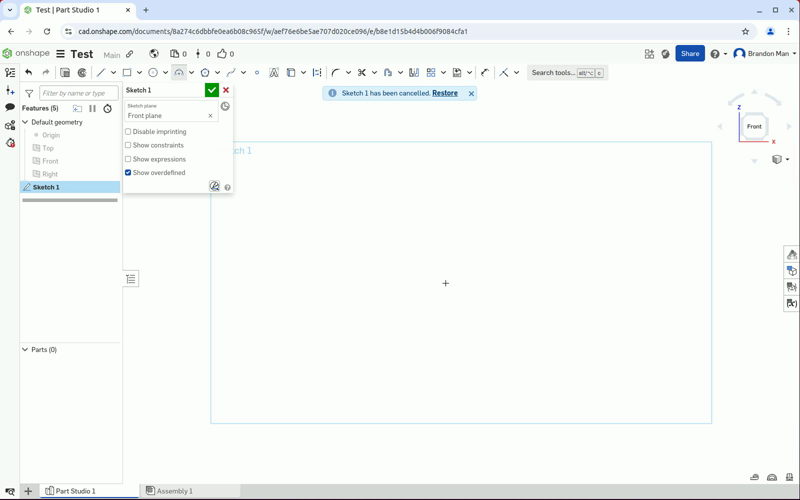
click(445, 282)
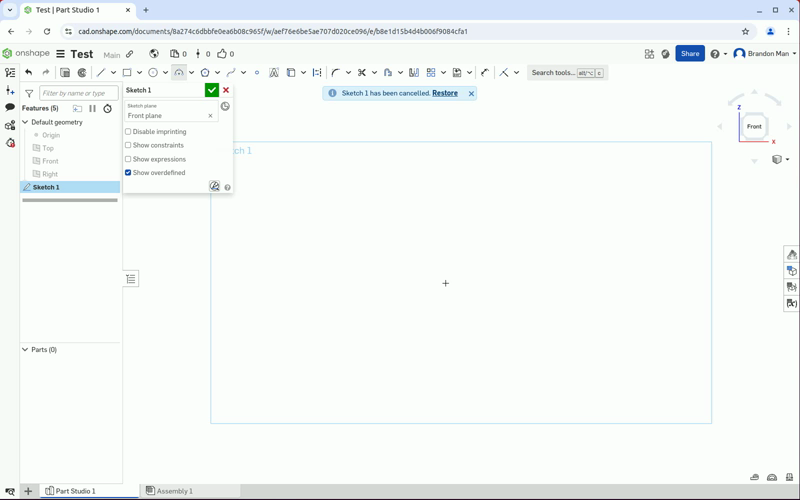
key_up(shift)
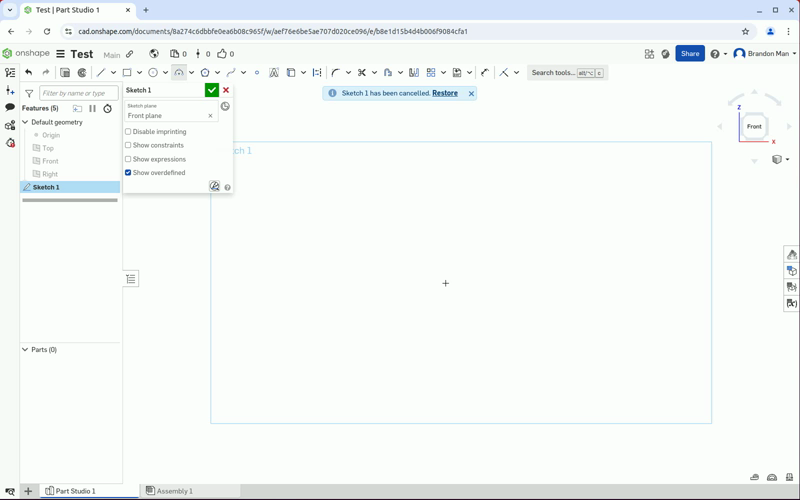
key_down(shift)
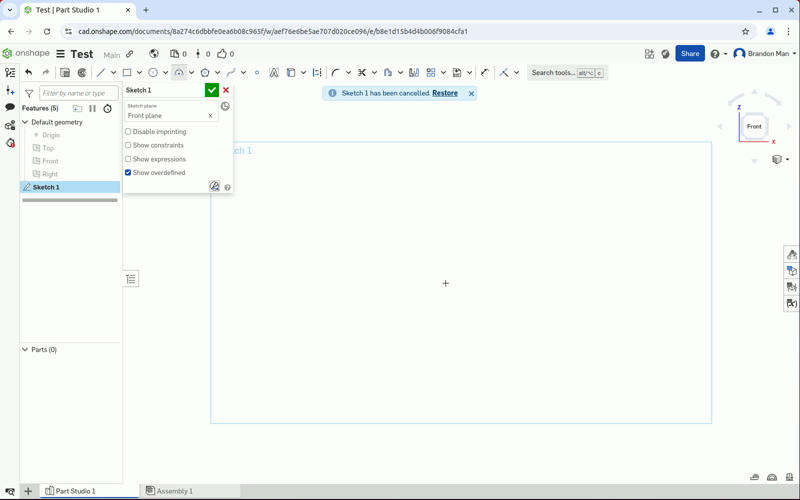
mouse_move(474, 282)
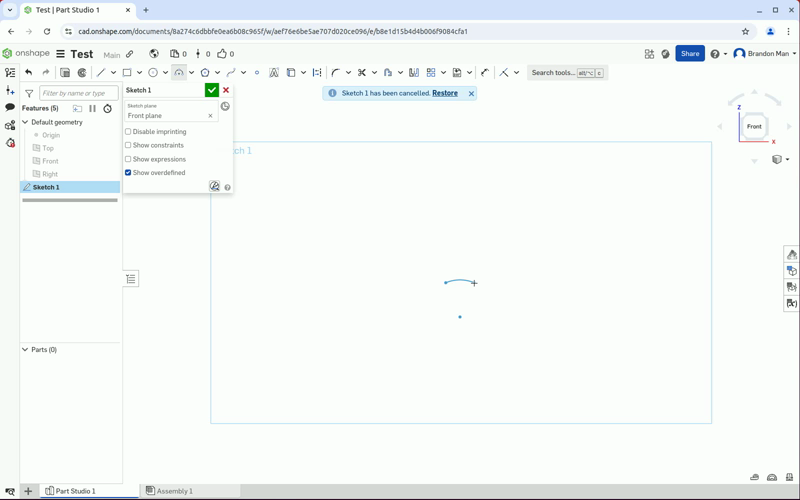
click(474, 282)
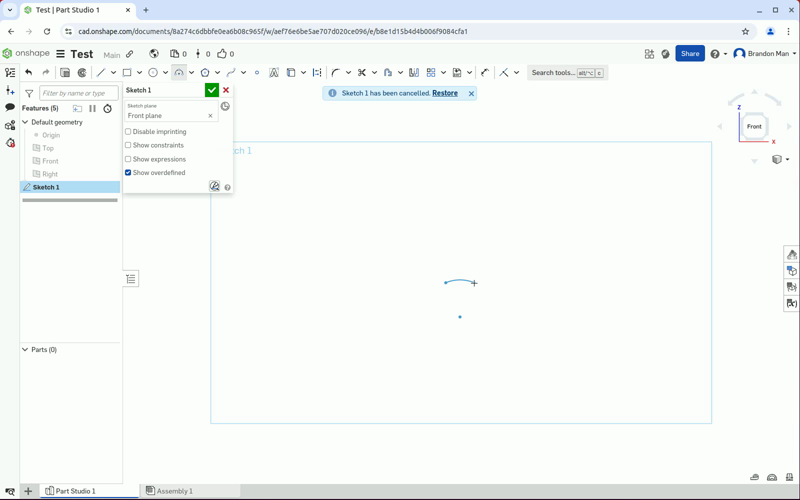
mouse_move(459, 268)
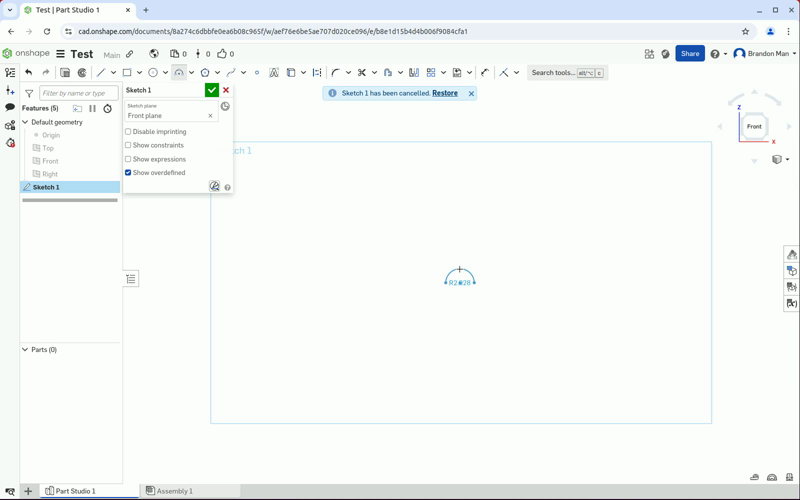
click(459, 268)
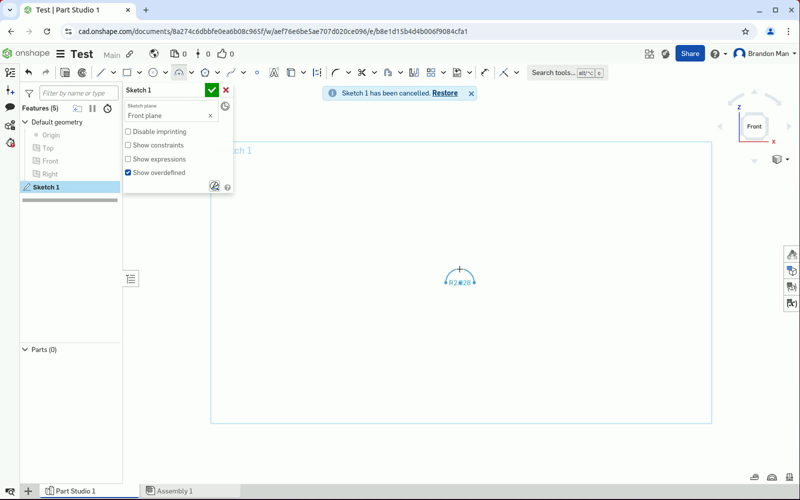
key_up(shift)
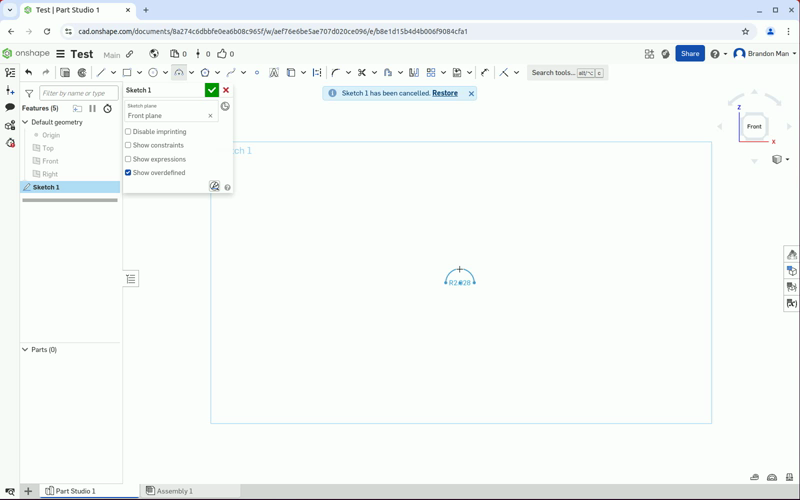
key(esc)
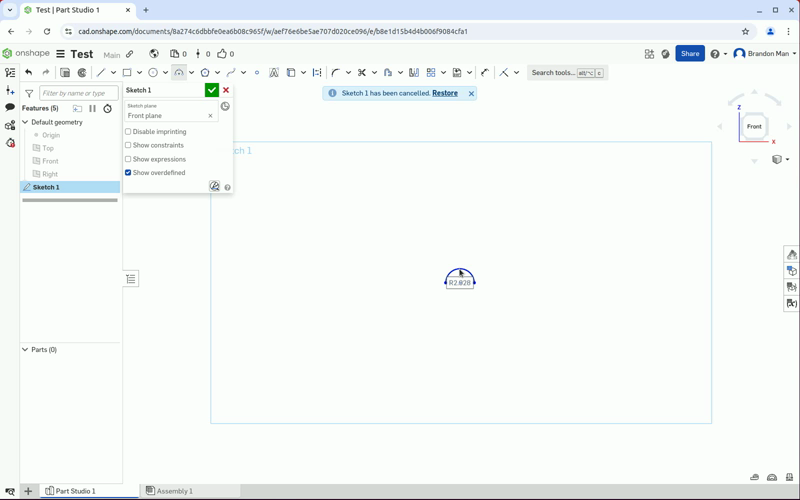
key(l)
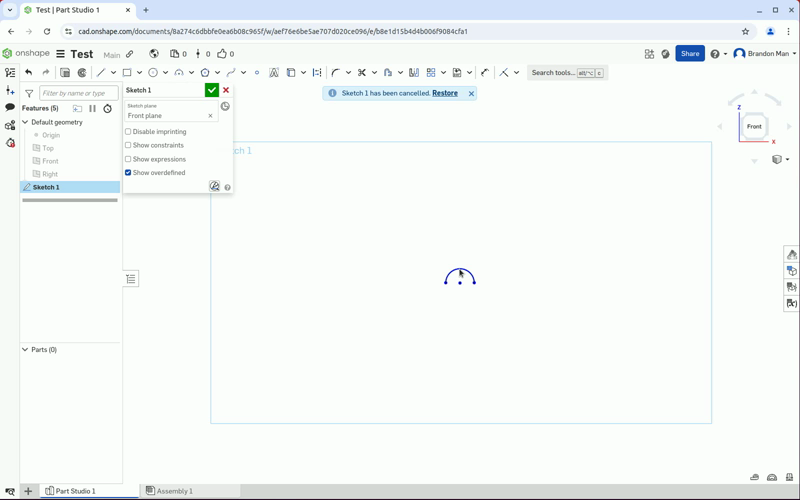
mouse_move(474, 282)
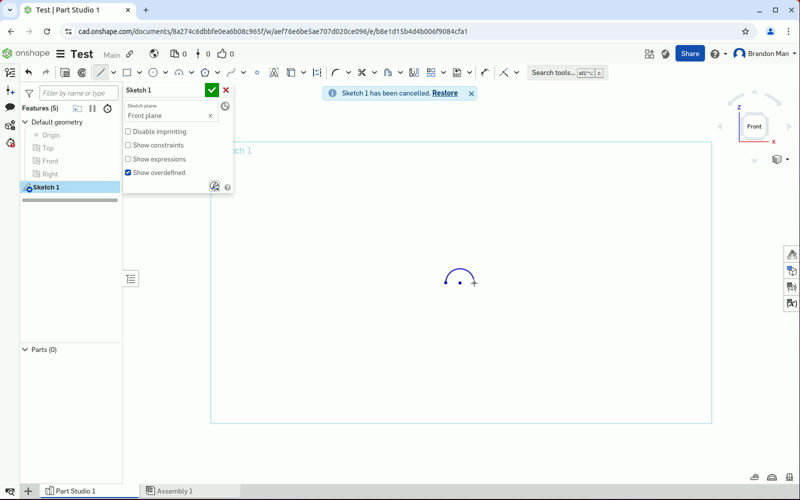
click(474, 282)
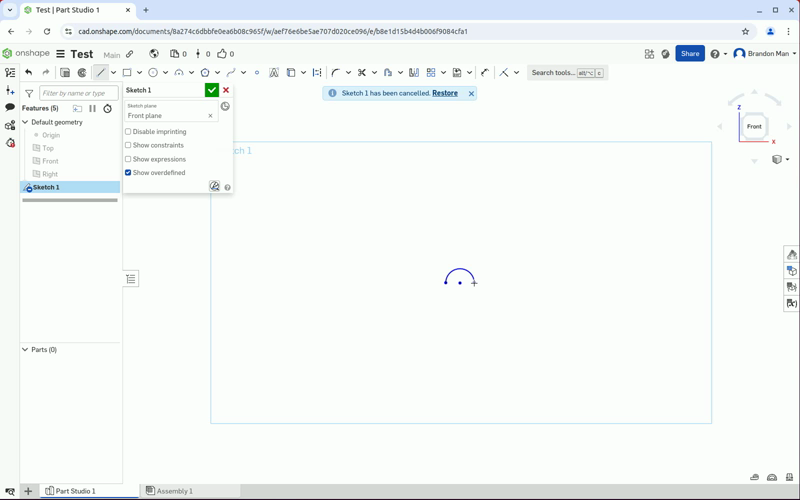
key_down(shift)
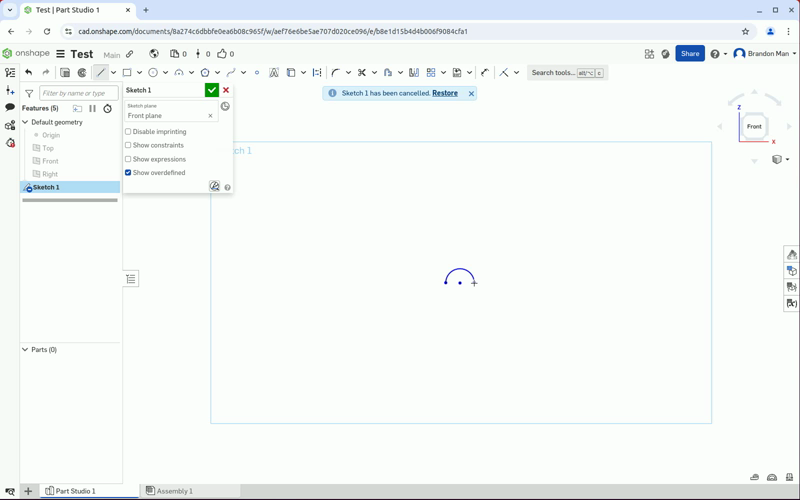
mouse_move(474, 185)
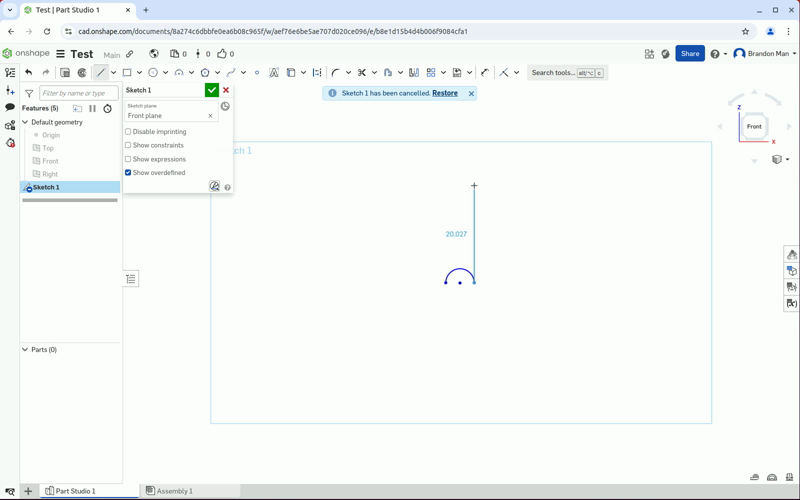
click(474, 185)
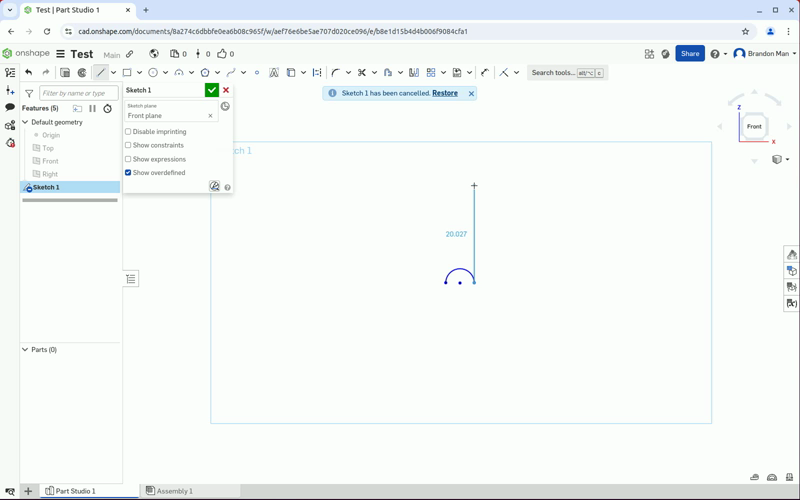
key_up(shift)
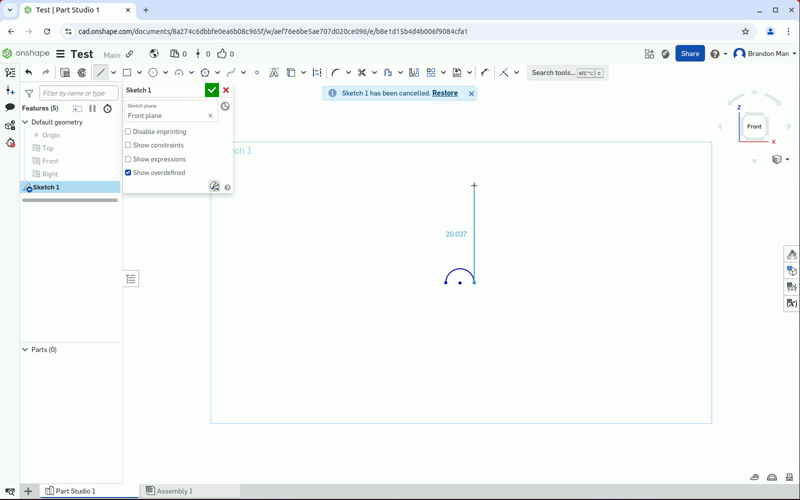
key(esc)
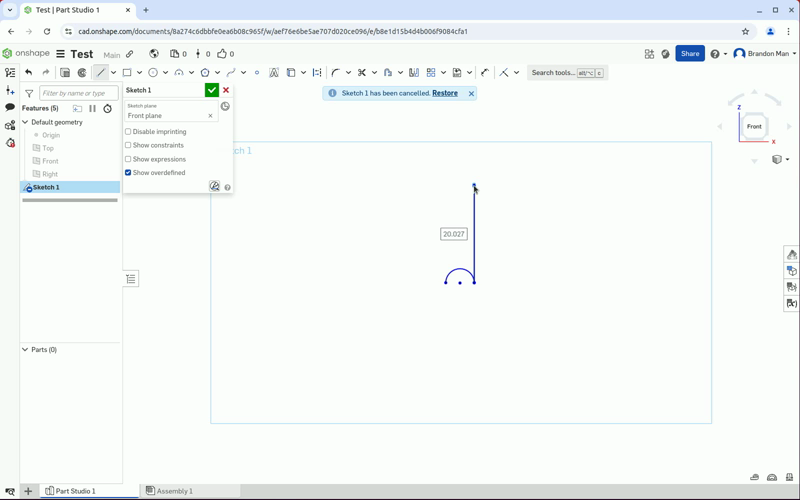
key(a)
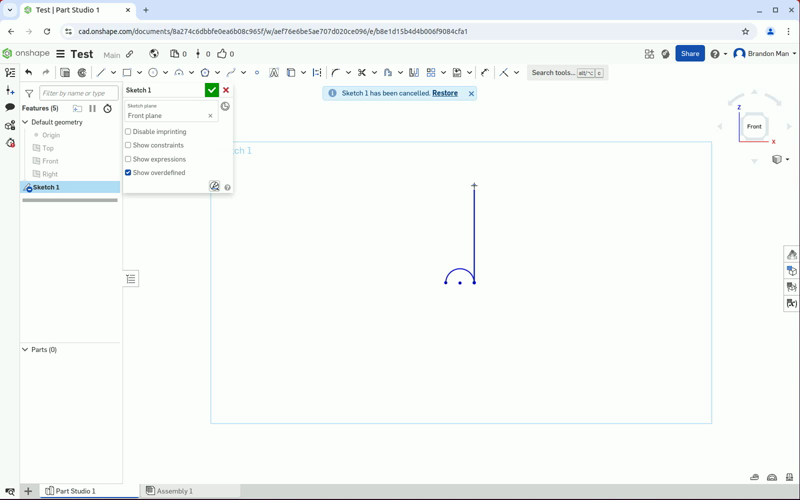
mouse_move(474, 185)
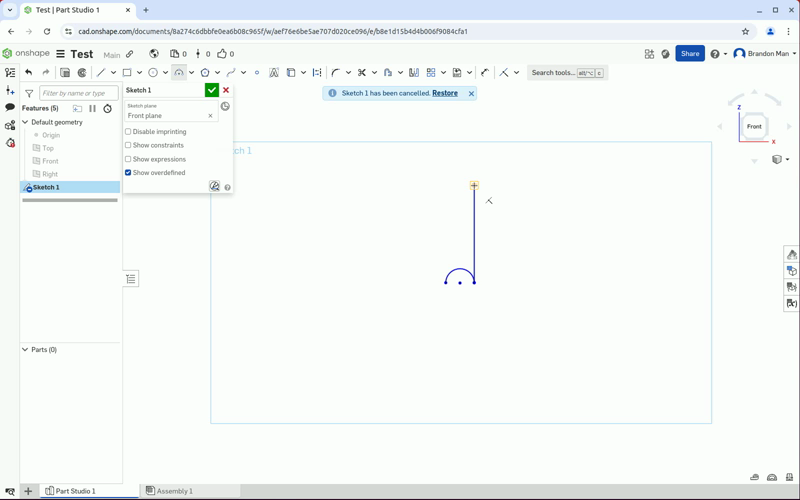
click(474, 185)
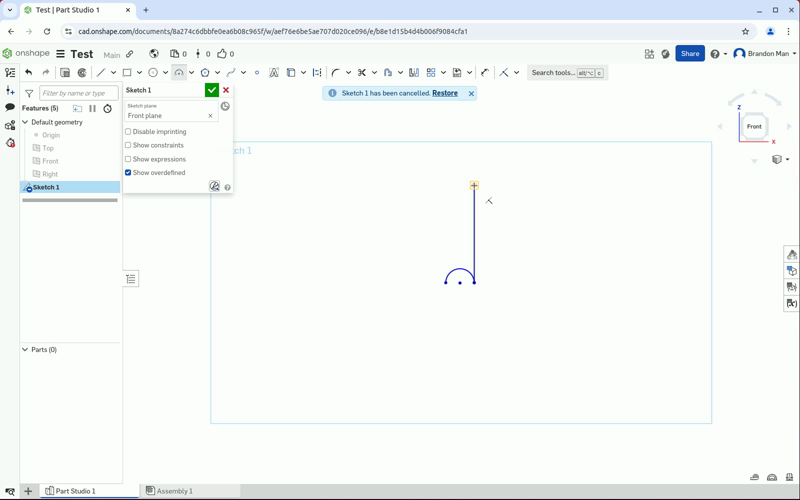
key_down(shift)
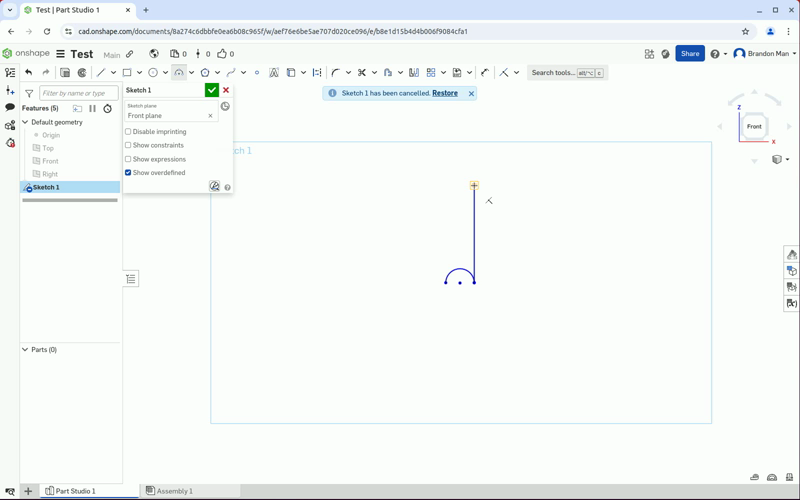
mouse_move(445, 185)
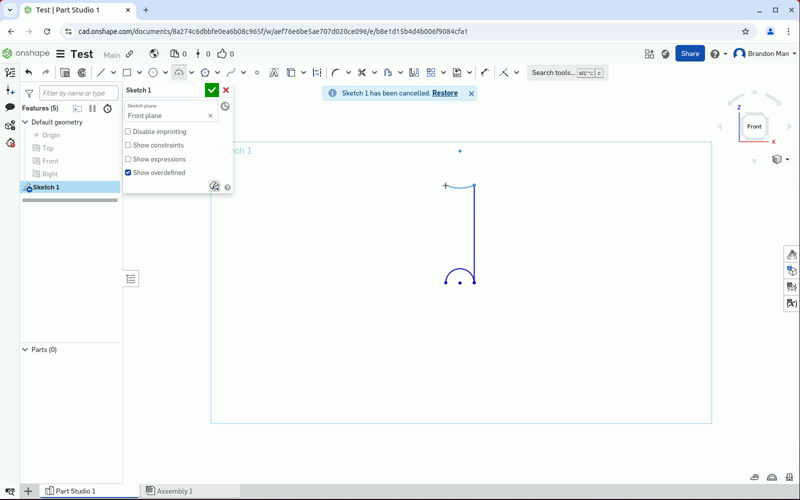
click(445, 185)
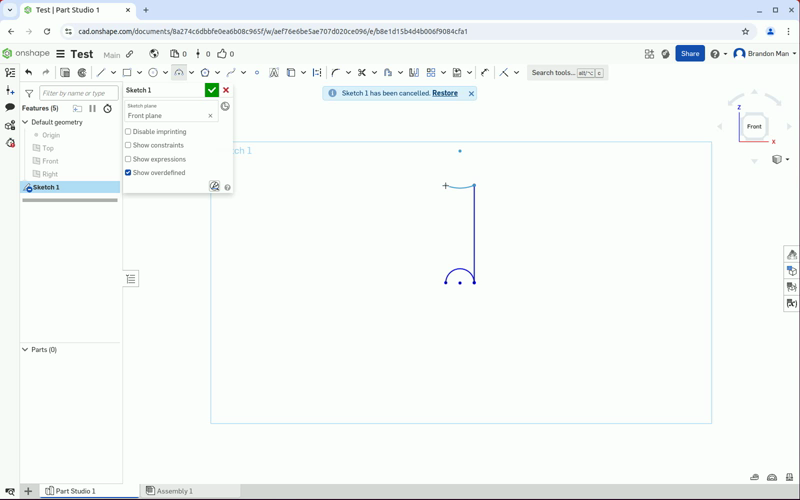
mouse_move(459, 199)
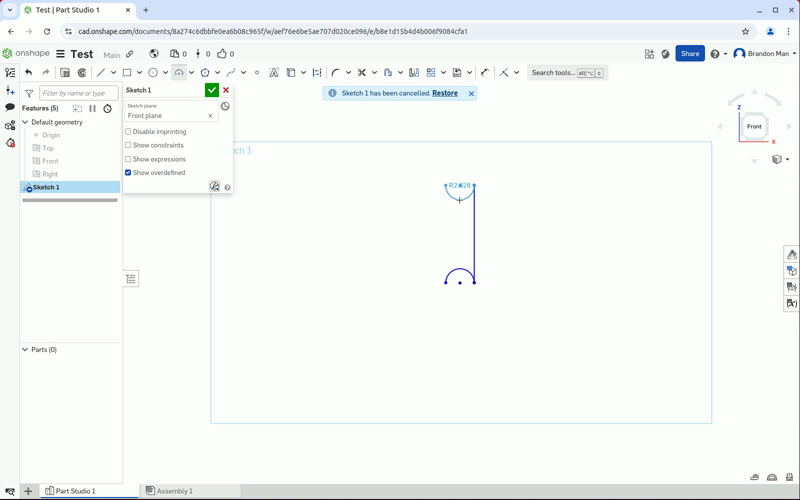
click(459, 199)
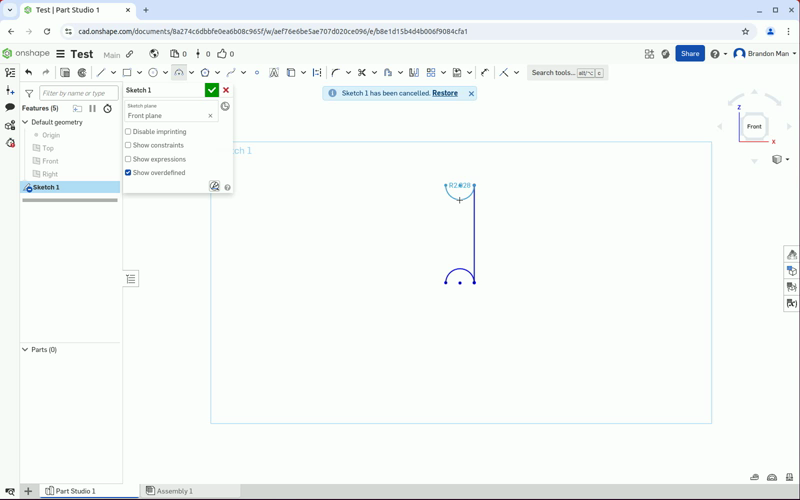
key_up(shift)
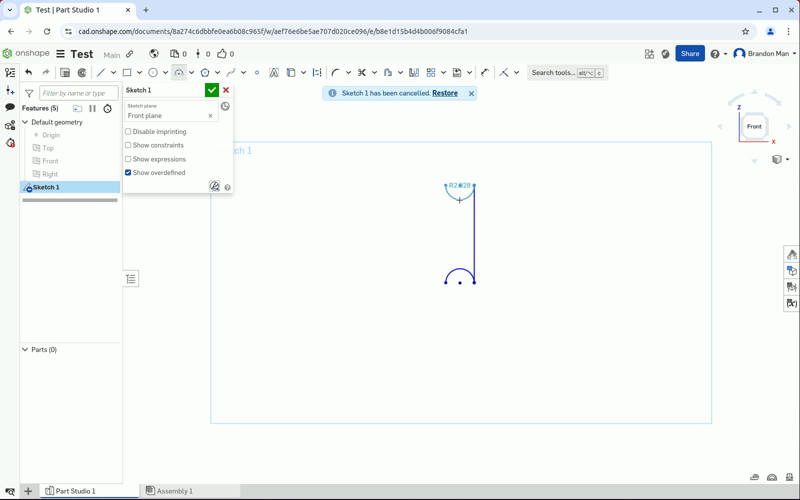
key(esc)
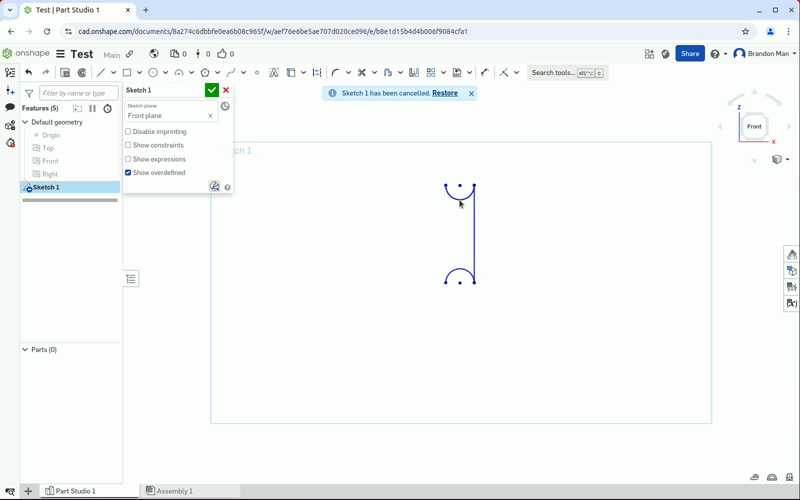
key(l)
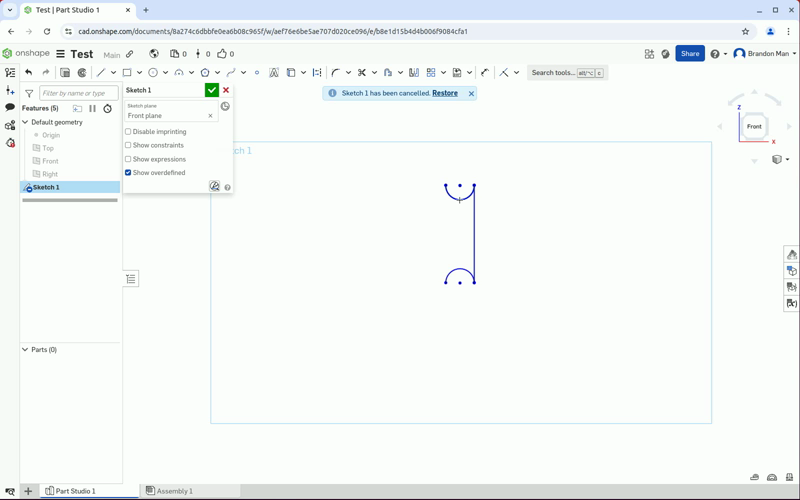
mouse_move(445, 185)
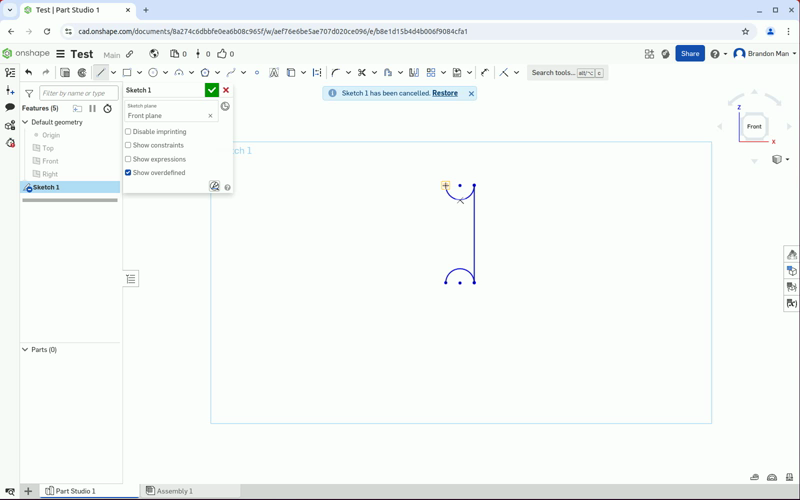
click(445, 185)
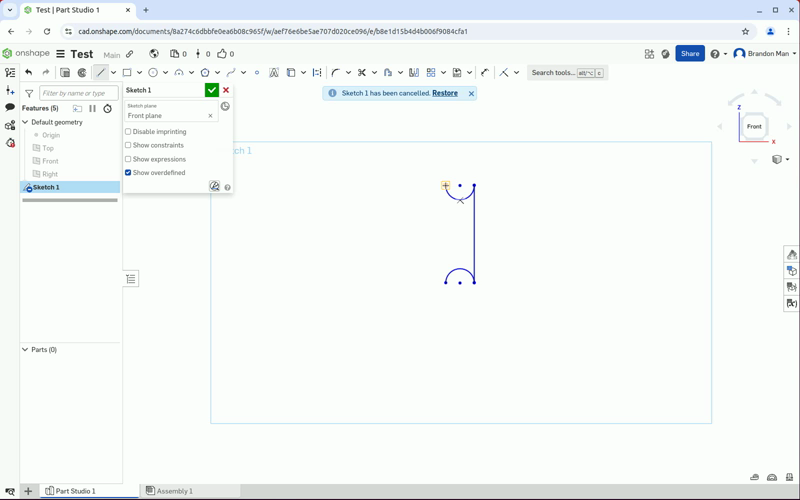
key_down(shift)
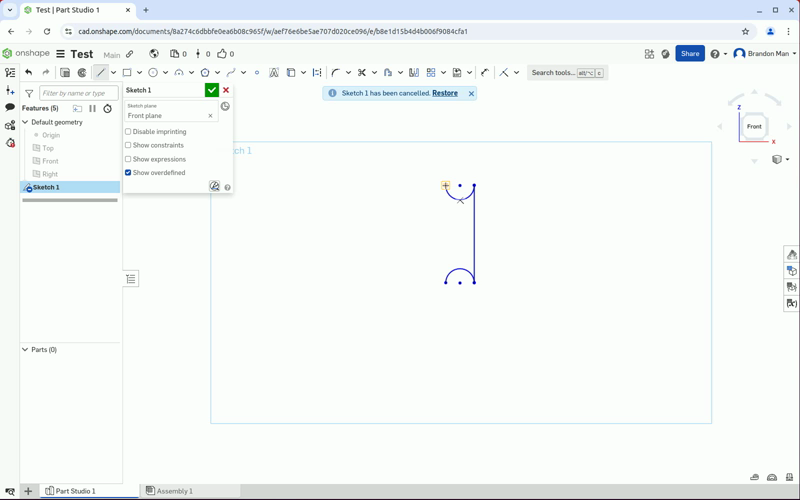
mouse_move(445, 282)
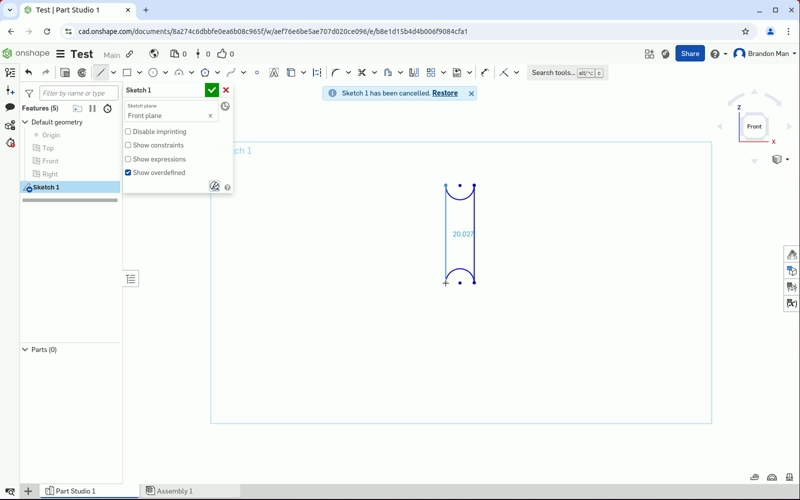
key_up(shift)
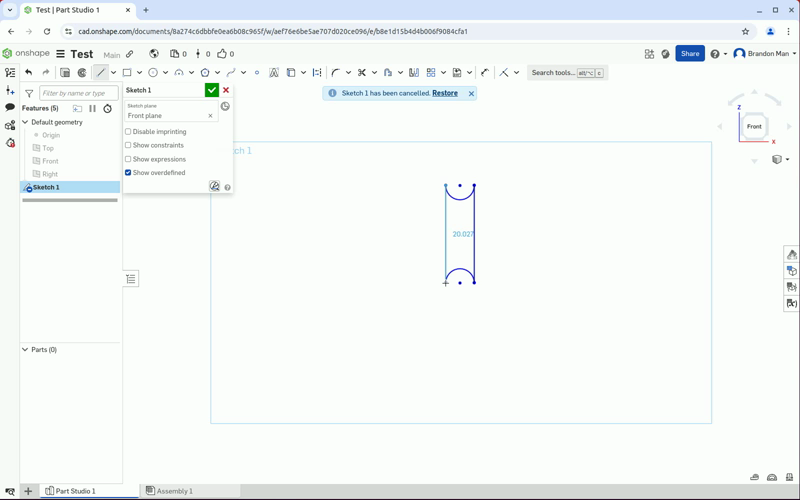
click(445, 282)
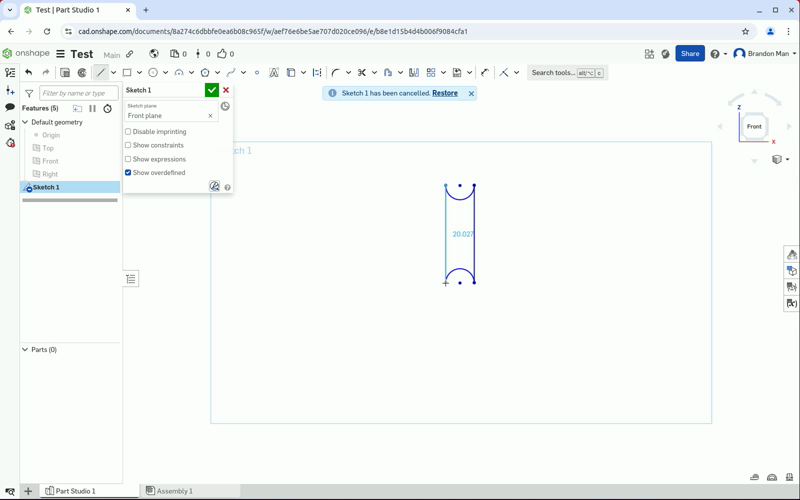
key(esc)
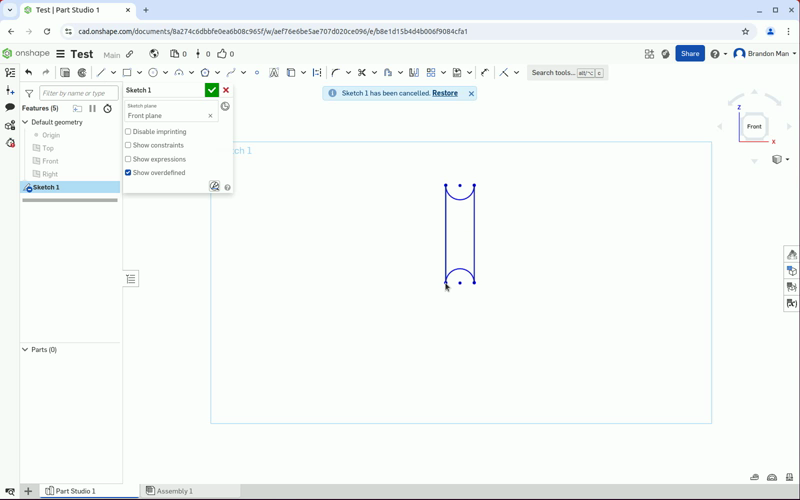
mouse_move(468, 189)
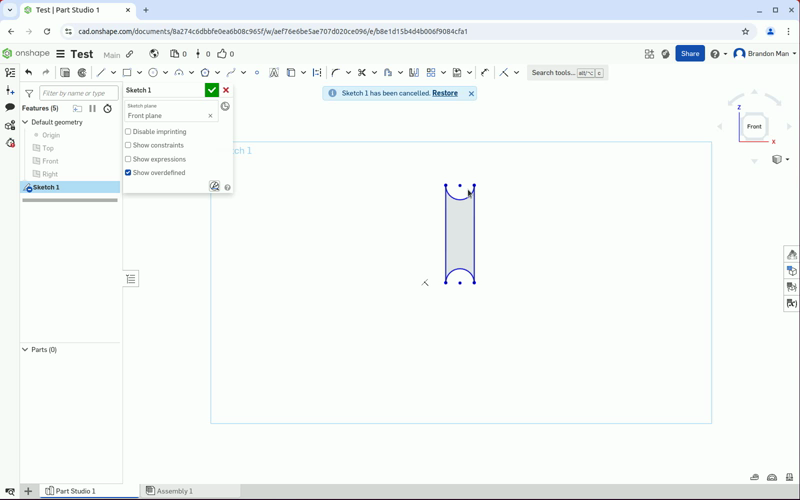
scroll(6)
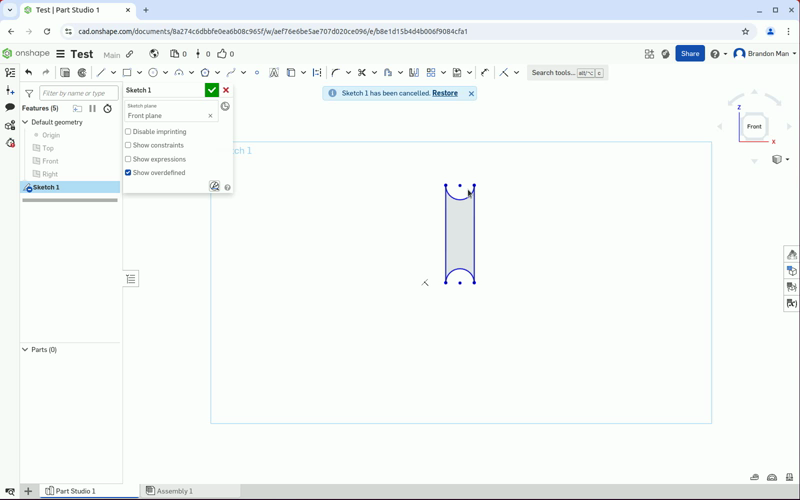
scroll(6)
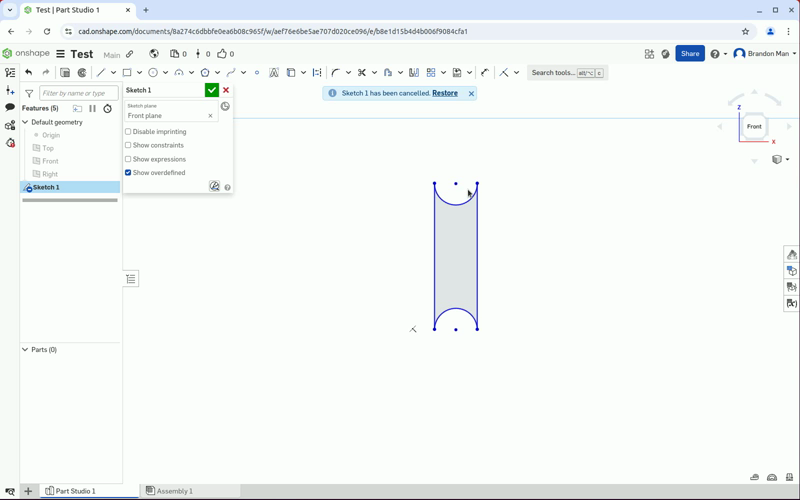
scroll(6)
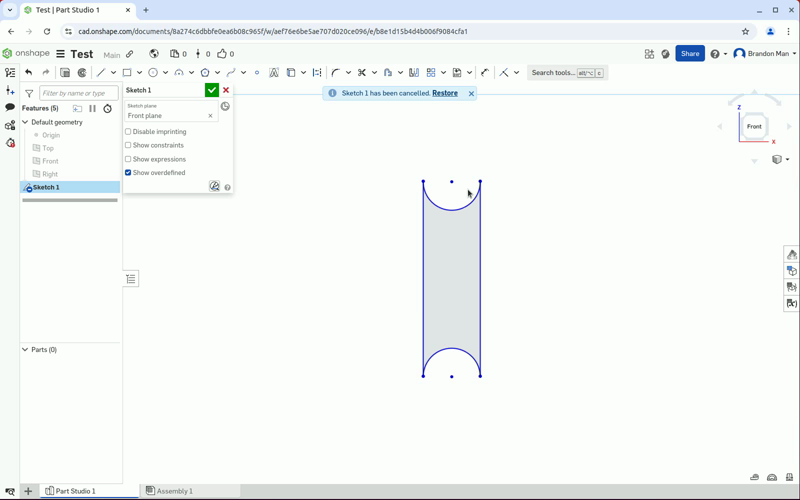
scroll(6)
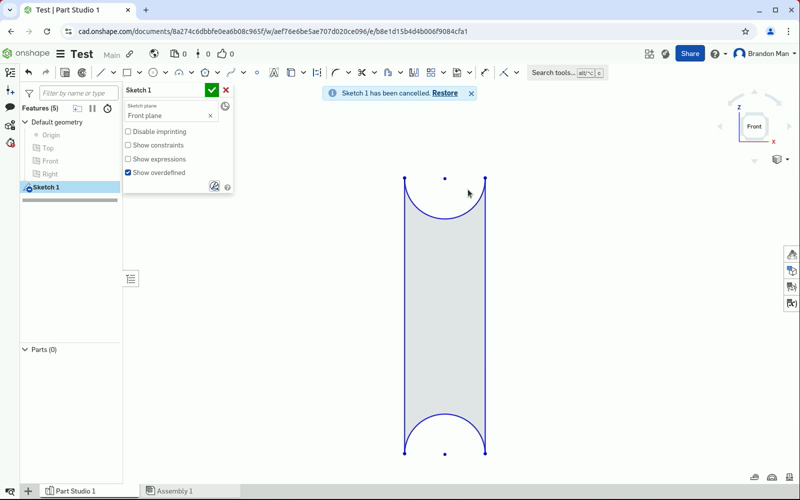
scroll(6)
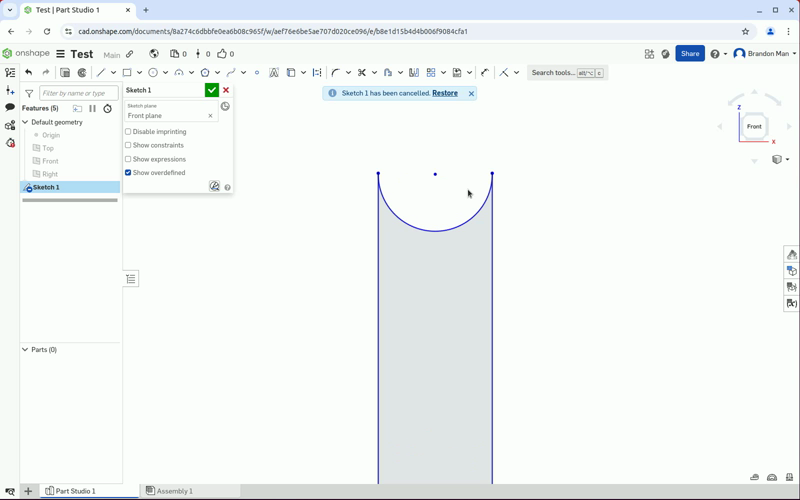
scroll(6)
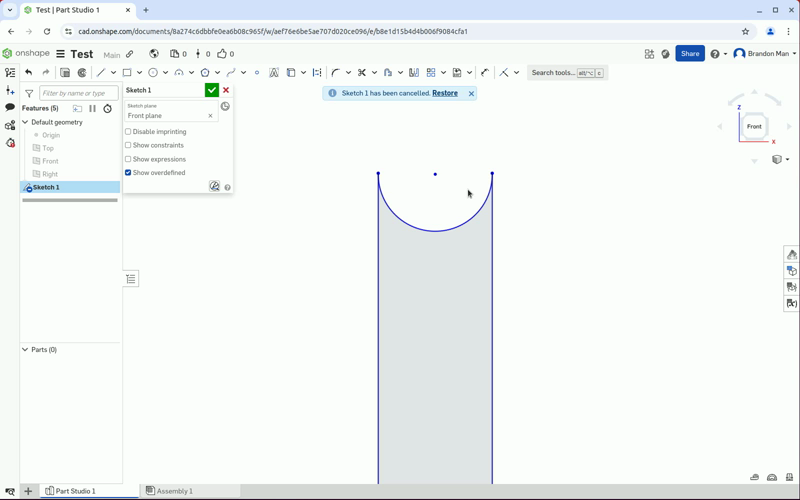
scroll(6)
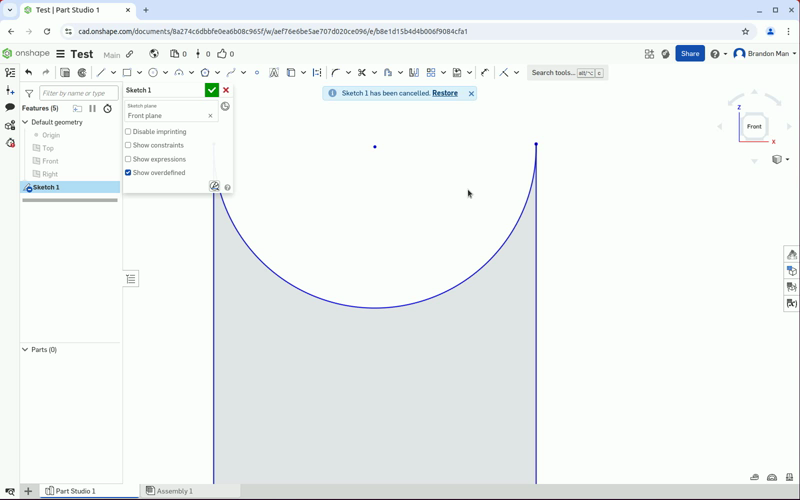
click(468, 189)
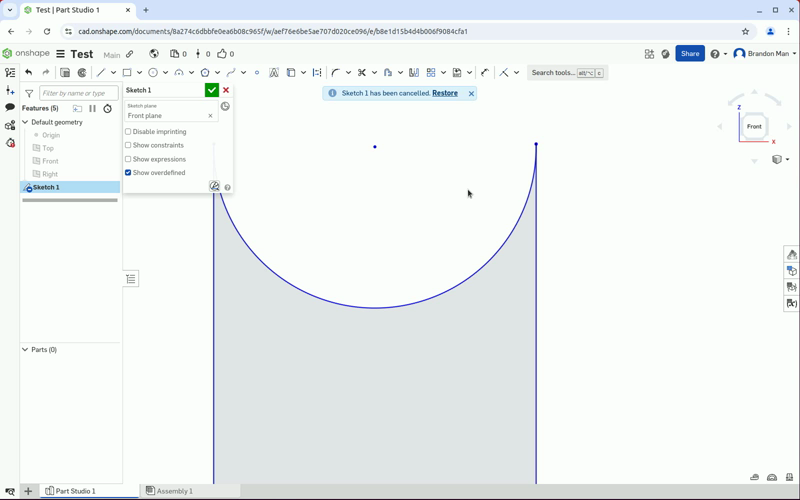
scroll(-6)
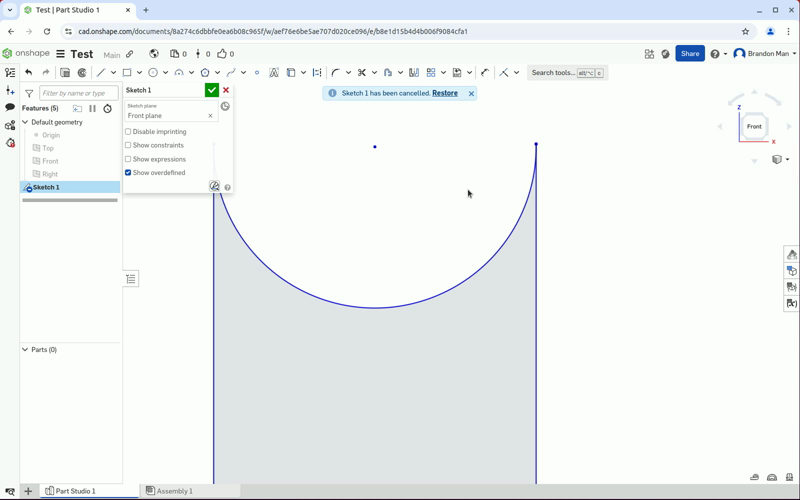
scroll(-6)
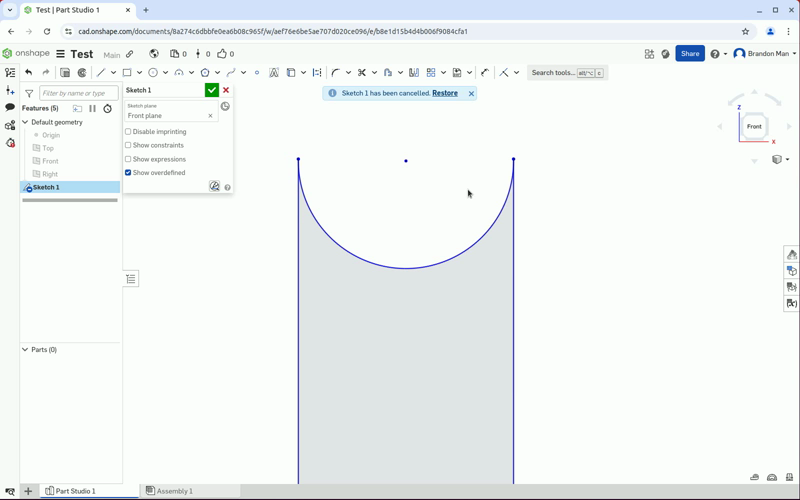
scroll(-6)
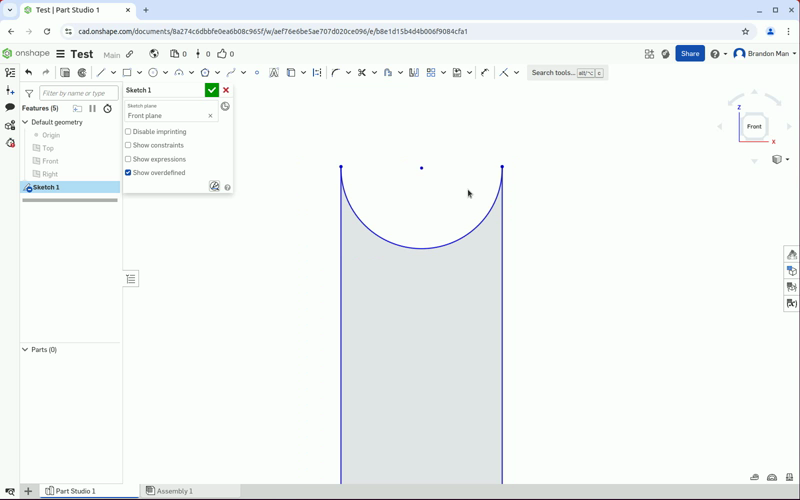
scroll(-6)
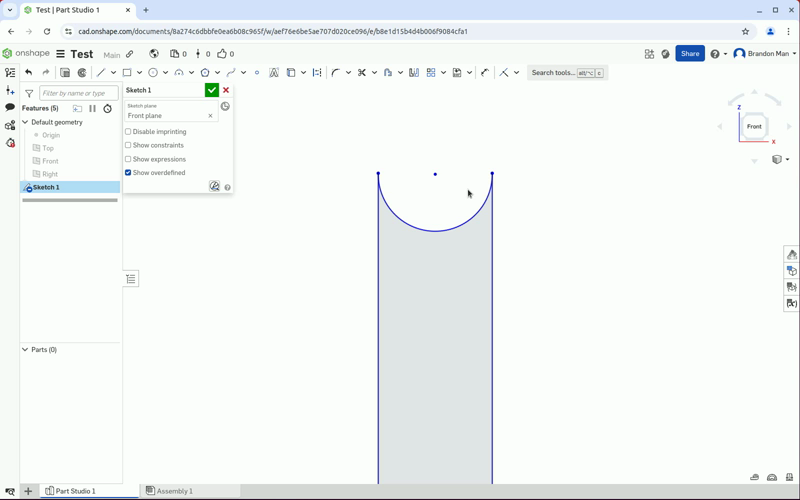
scroll(-6)
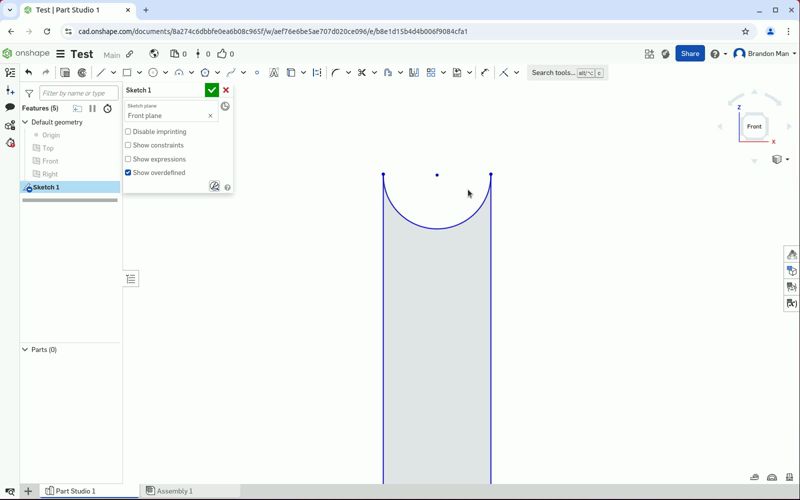
scroll(-6)
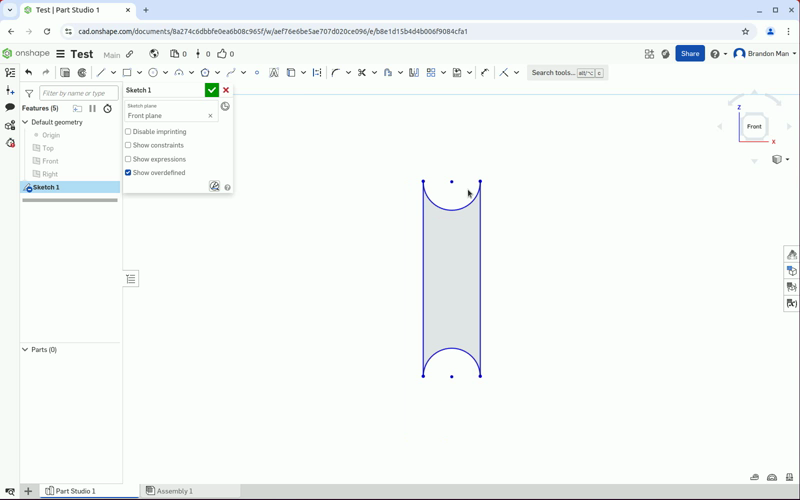
scroll(-6)
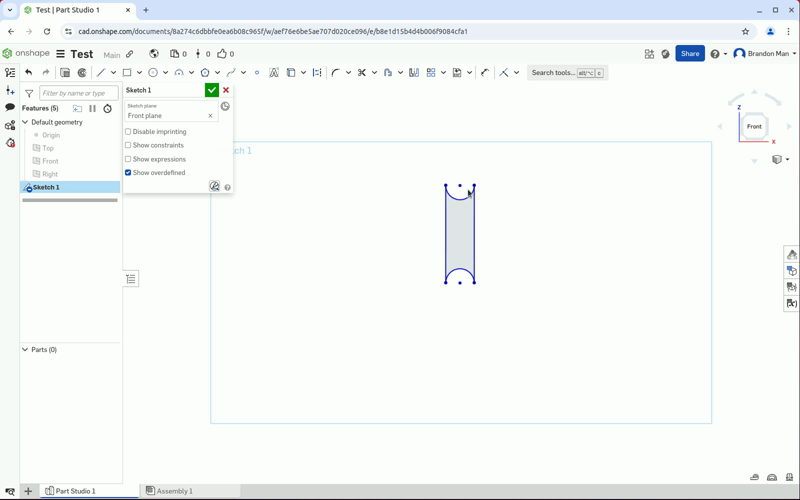
mouse_move(73, 352)
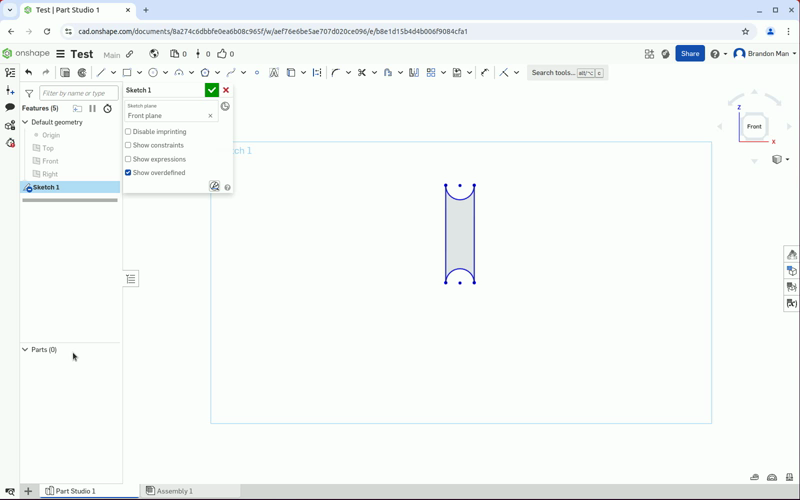
key(shift+y)
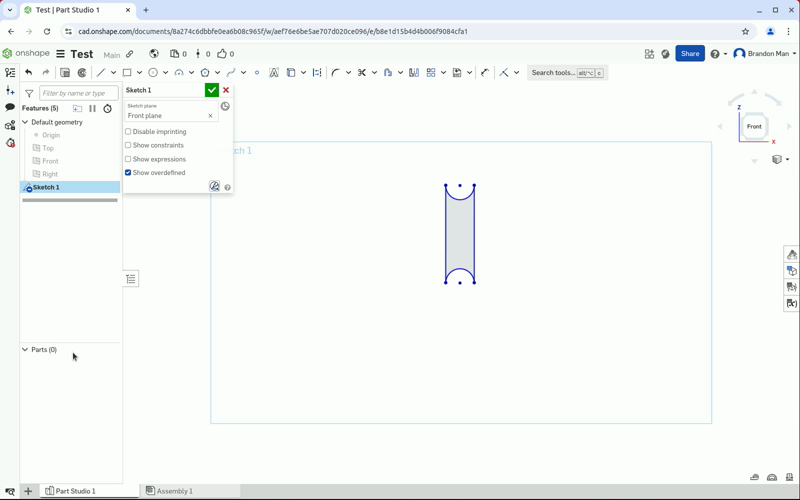
key(shift+e)
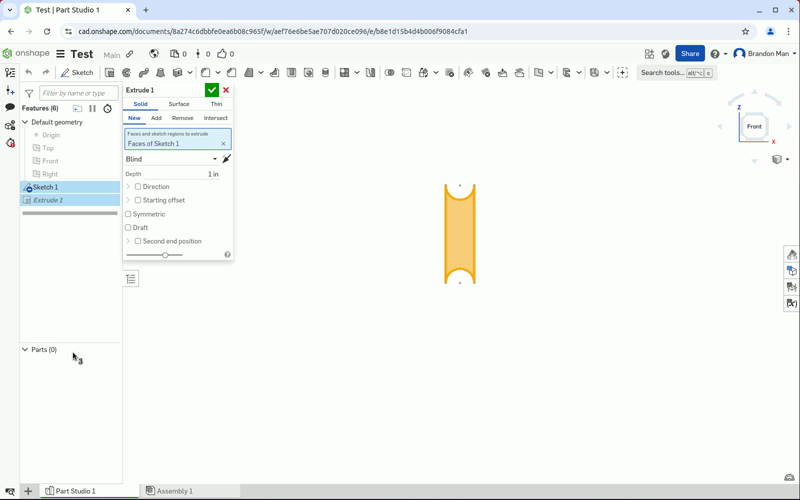
mouse_move(143, 106)
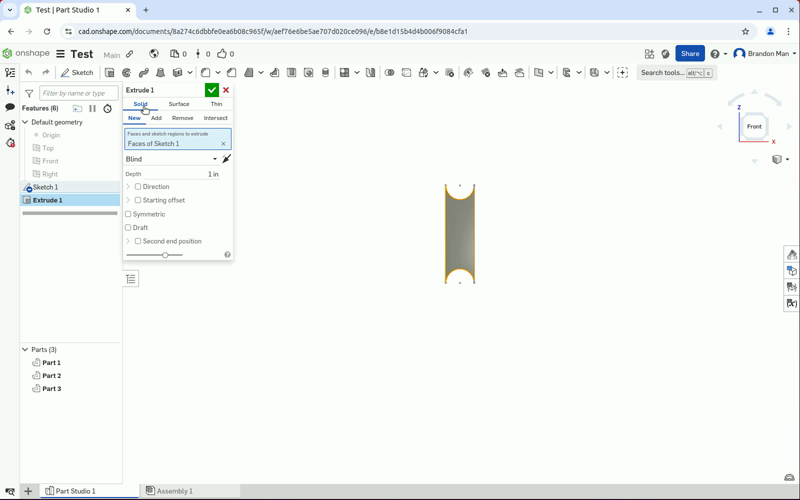
click(143, 106)
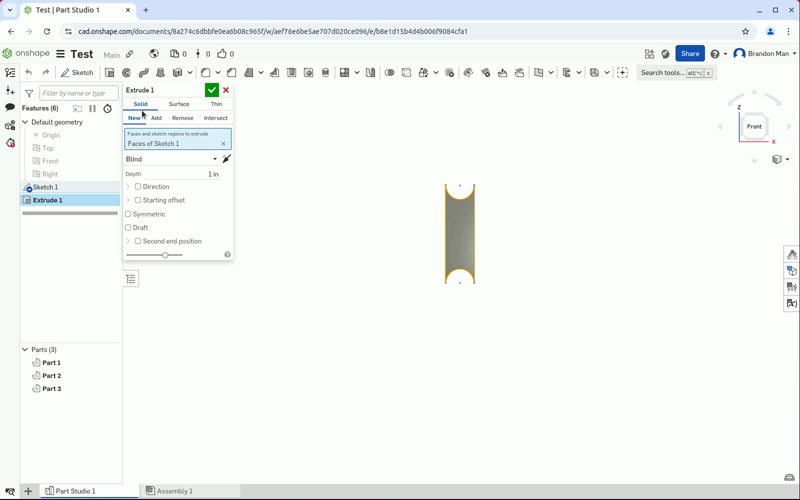
mouse_move(137, 120)
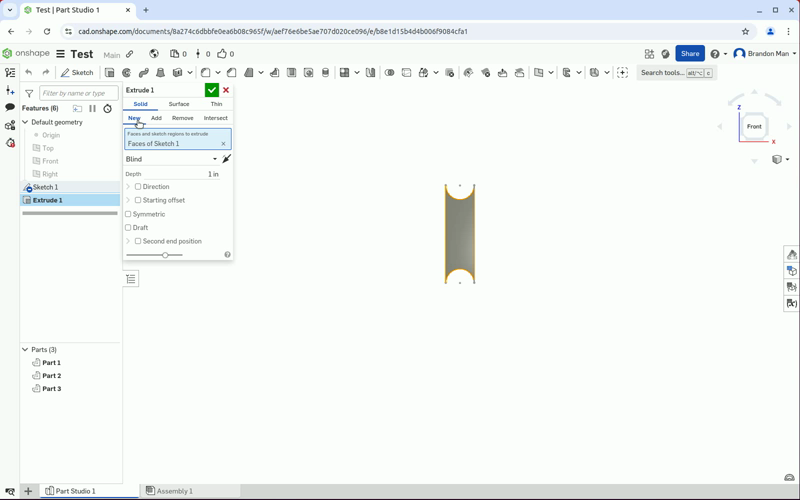
click(137, 120)
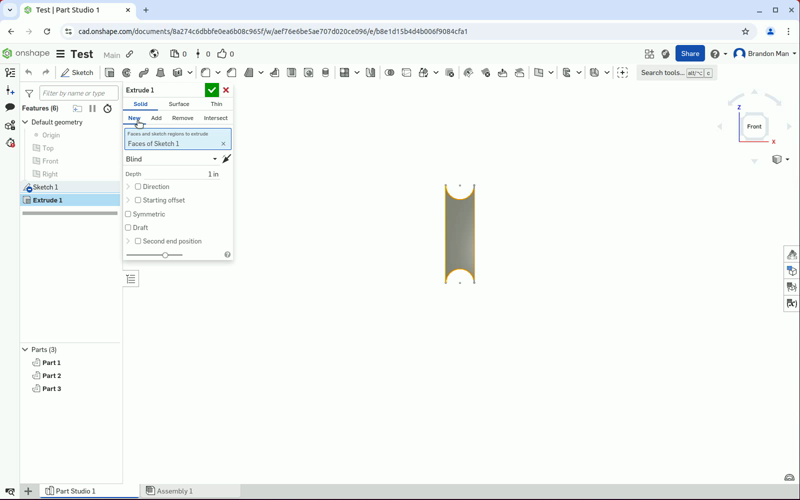
key(tab, 4)
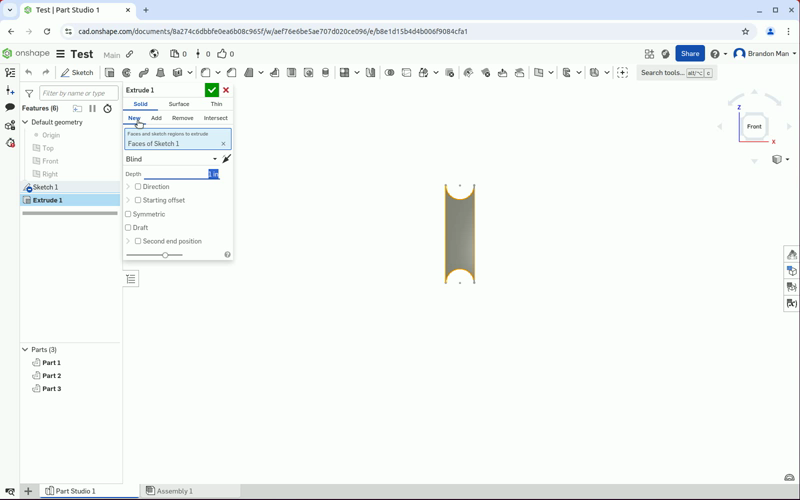
text(6.018)
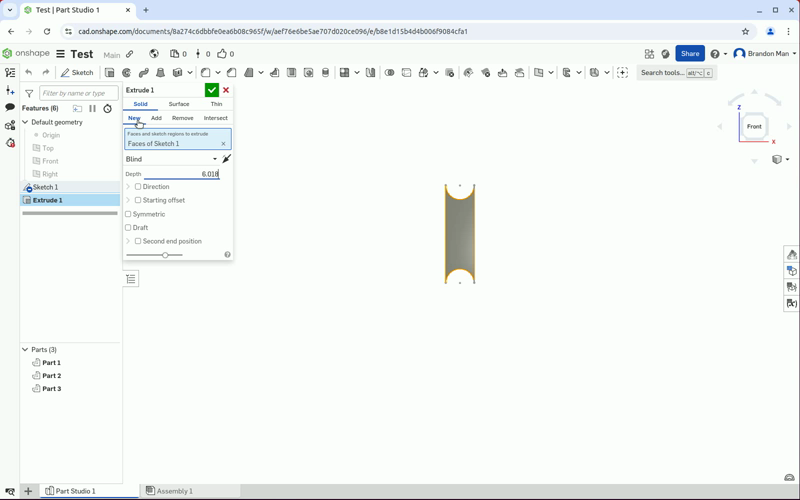
key(enter)
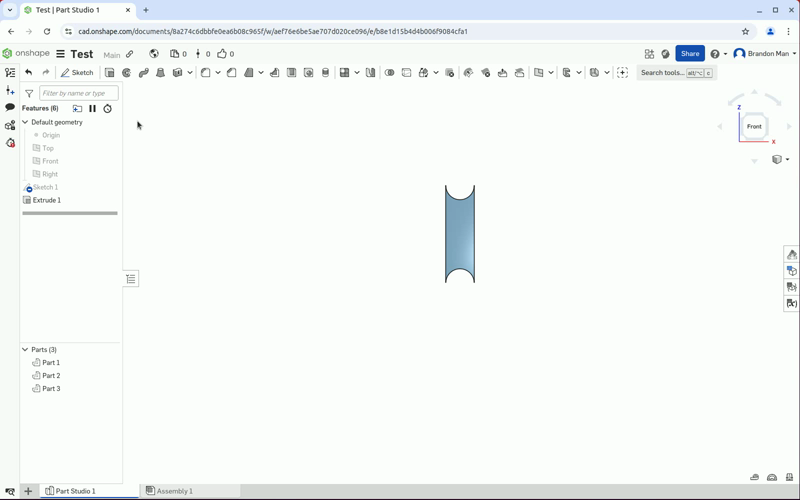
key(shift+h)
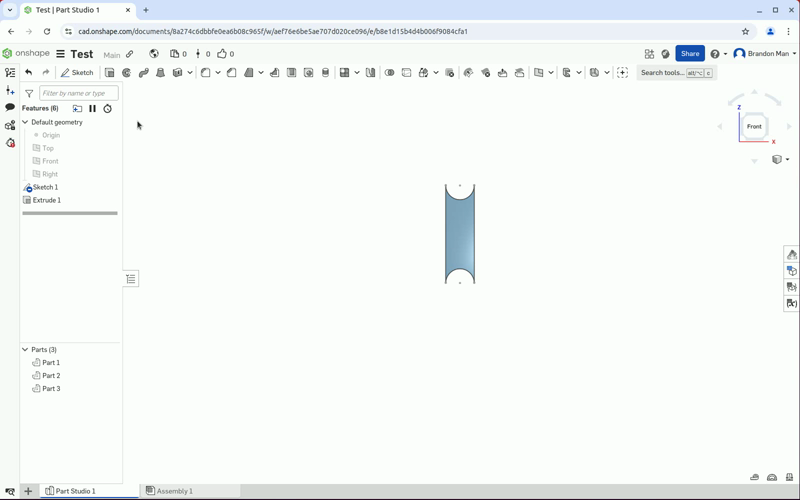
key(shift+h)
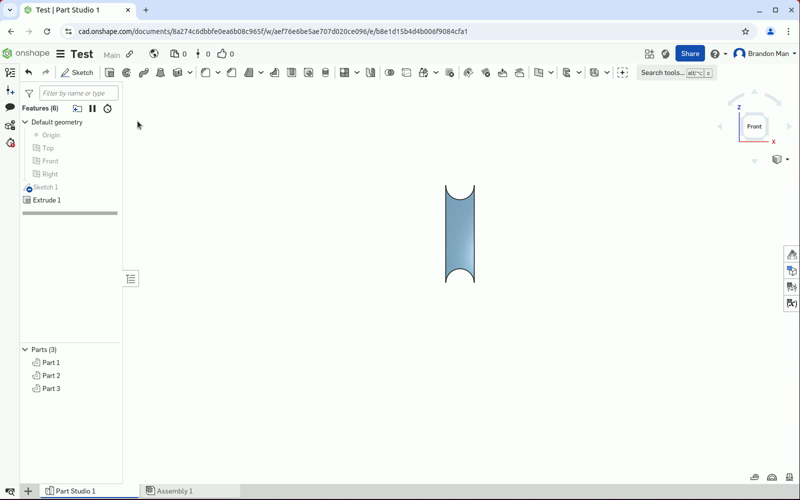
mouse_move(73, 189)
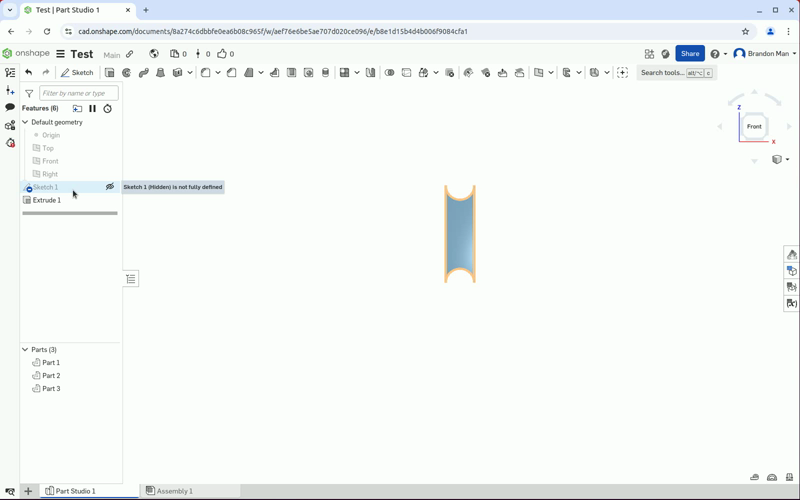
click(73, 189)
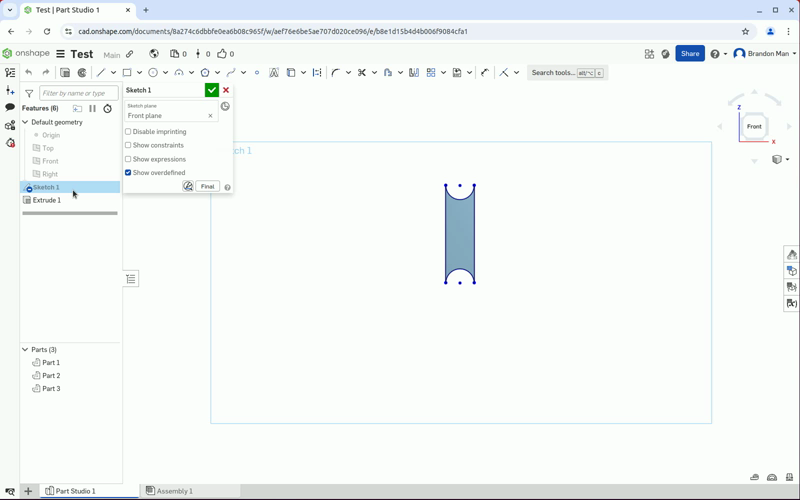
mouse_move(229, 92)
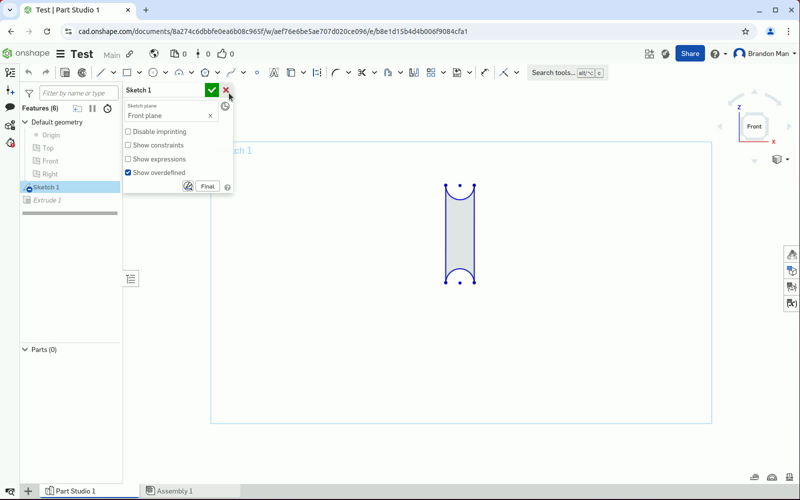
click(229, 92)
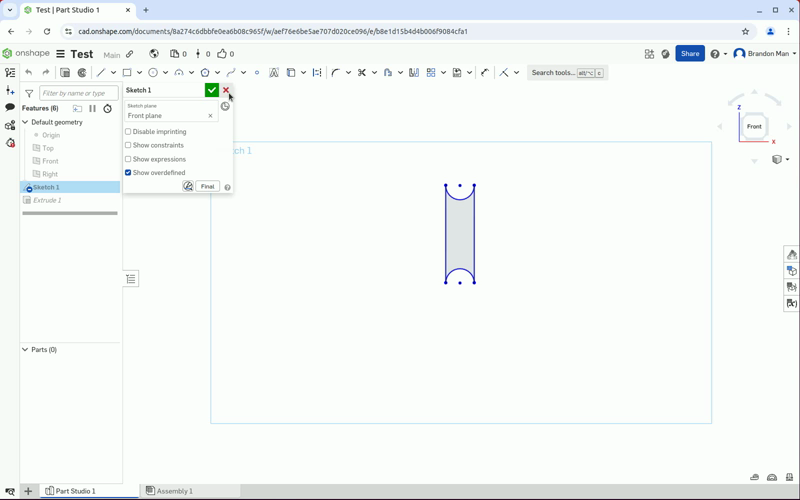
key(shift+s)
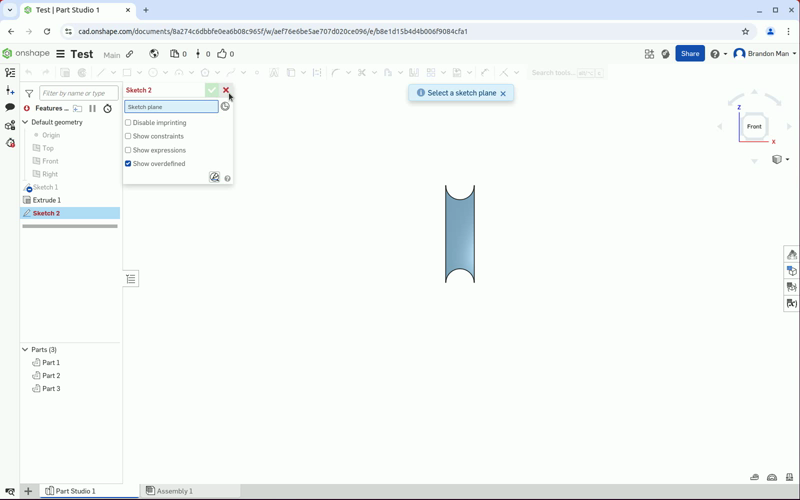
mouse_move(73, 163)
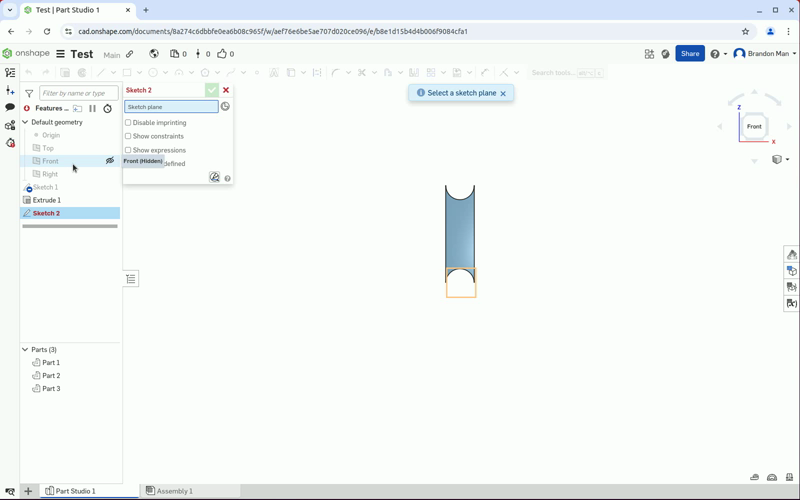
click(73, 163)
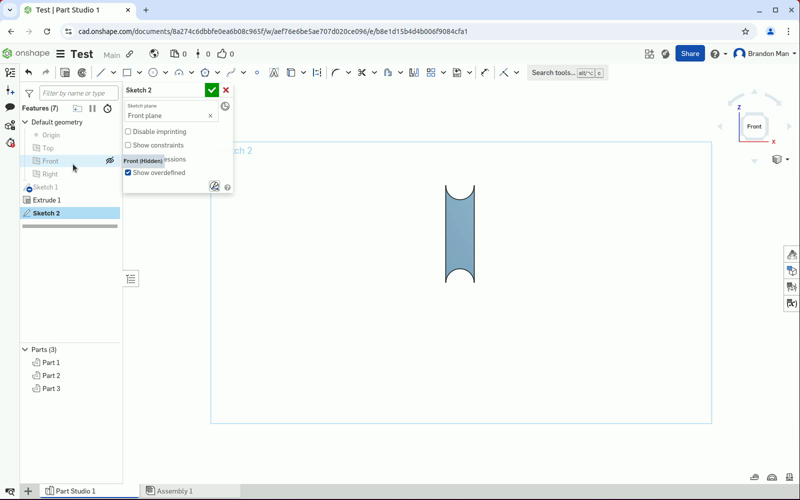
mouse_move(73, 352)
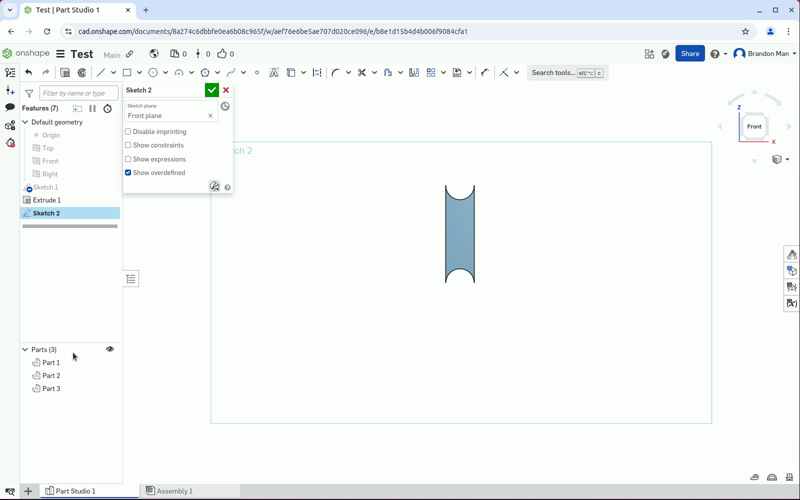
key(y)
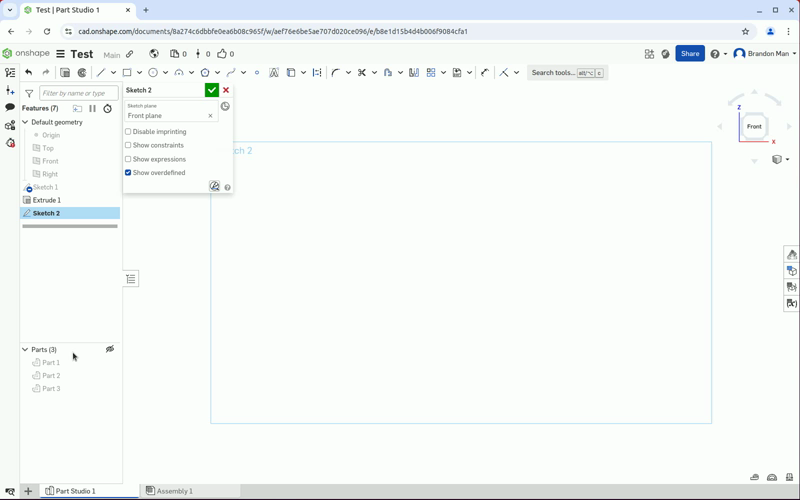
key(c)
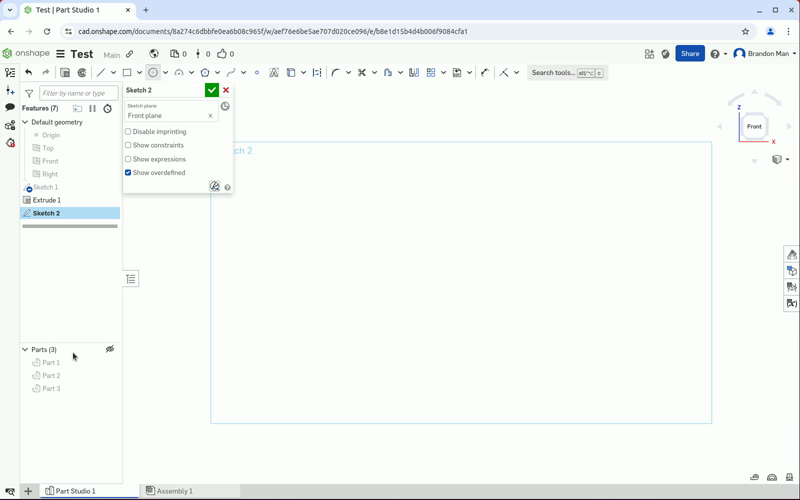
key_down(shift)
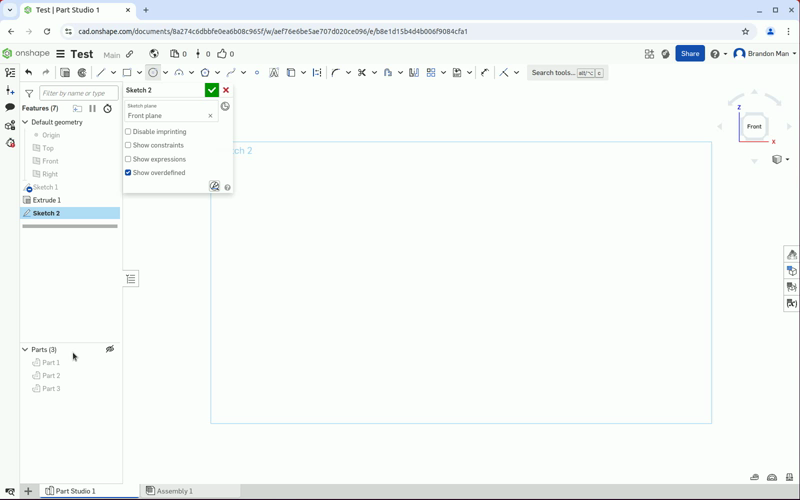
mouse_move(460, 282)
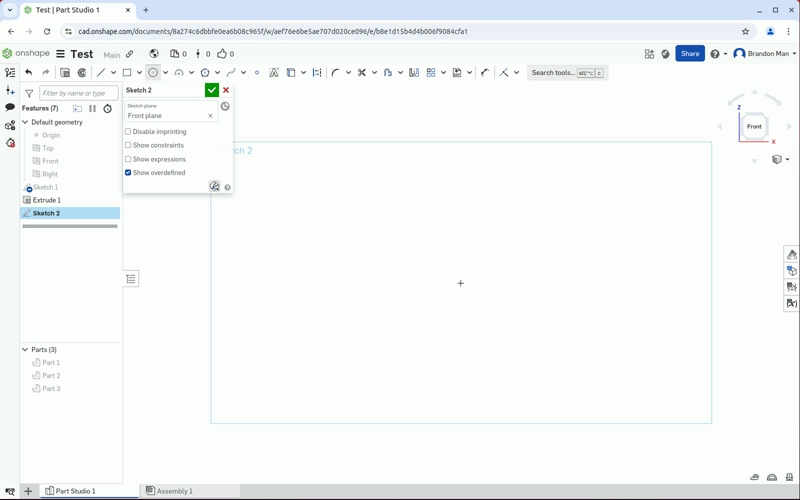
click(460, 282)
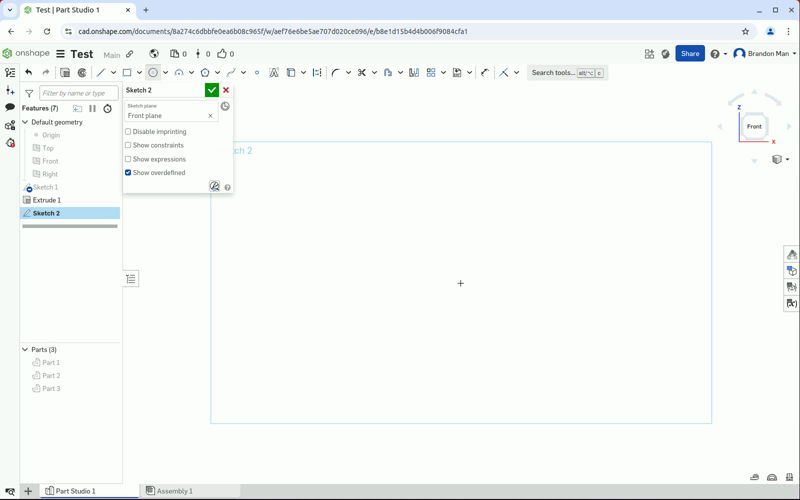
key_up(shift)
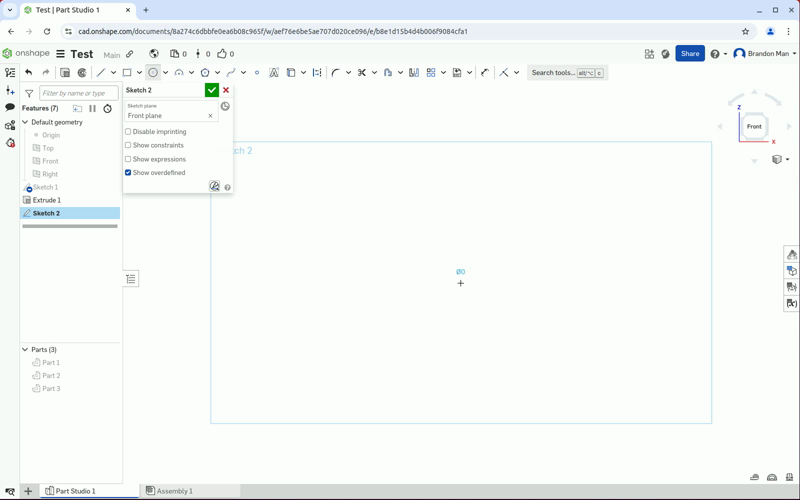
mouse_move(476, 282)
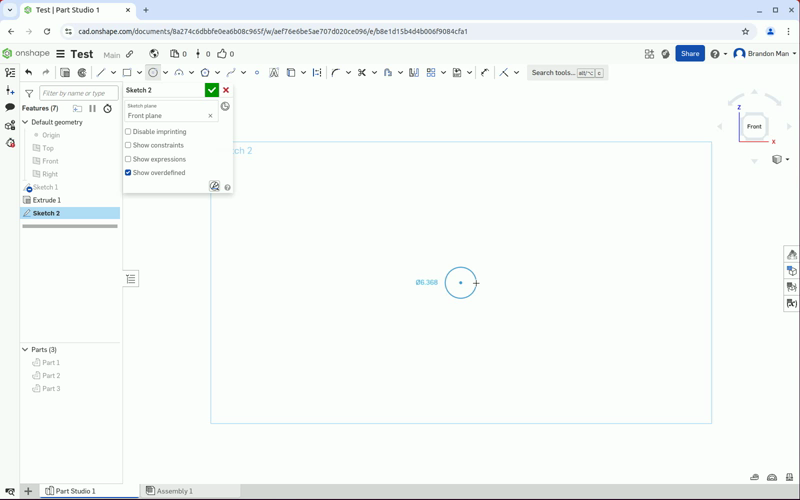
click(476, 282)
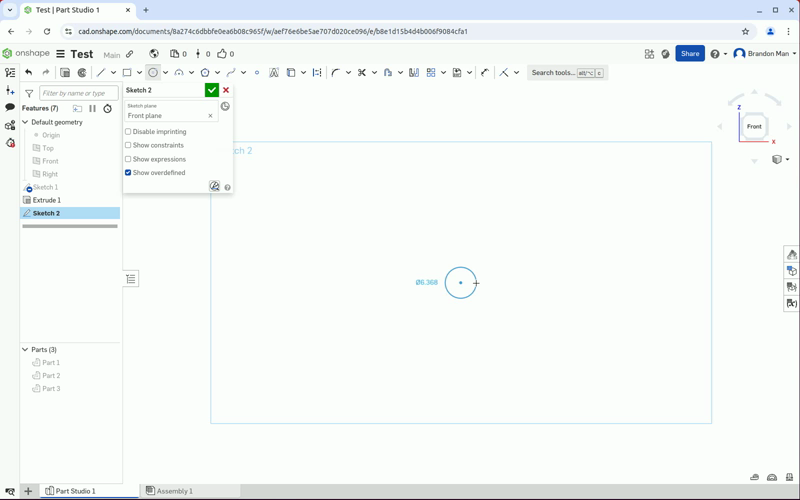
key(esc)
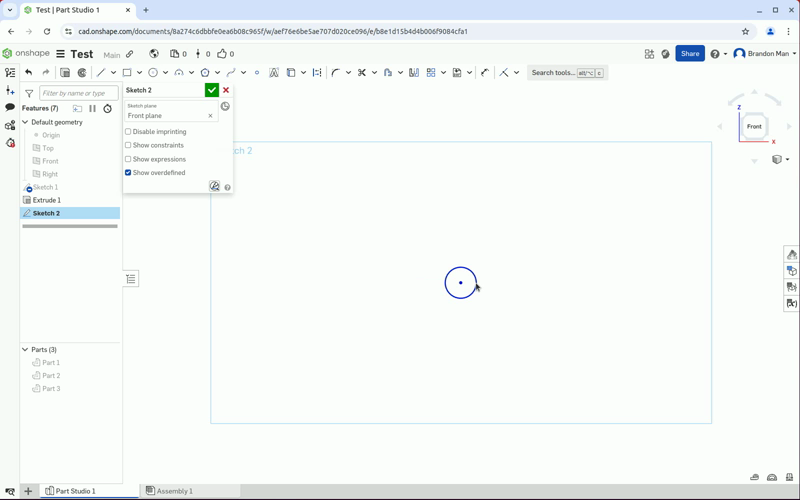
key(c)
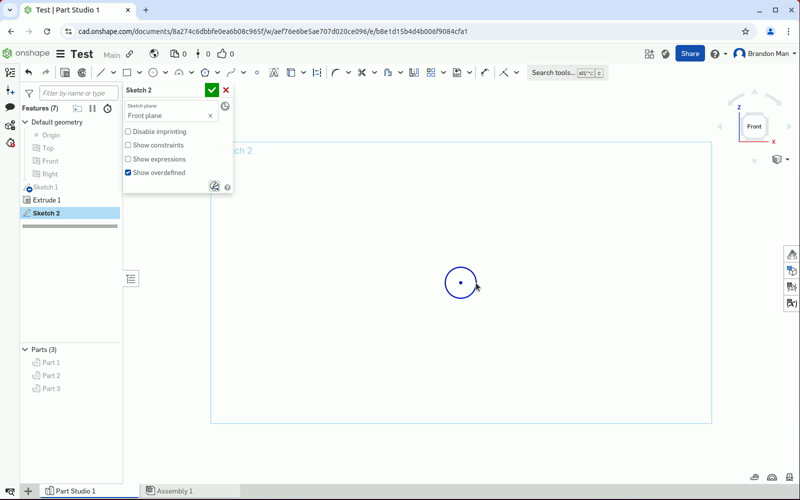
key_down(shift)
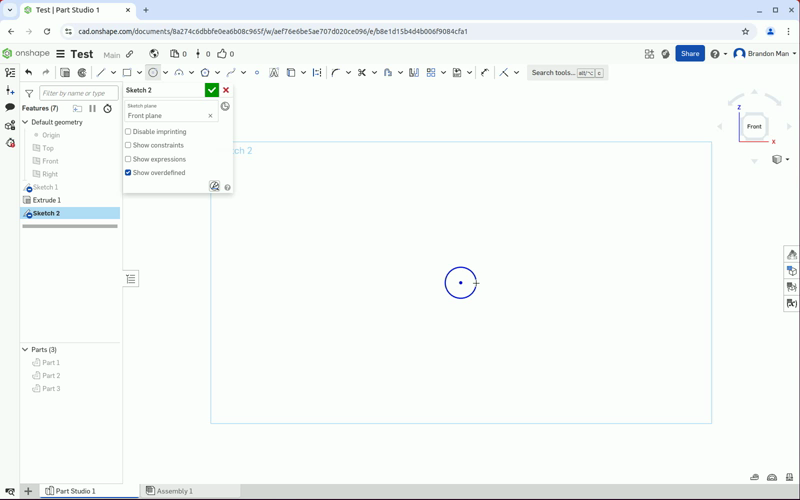
mouse_move(460, 282)
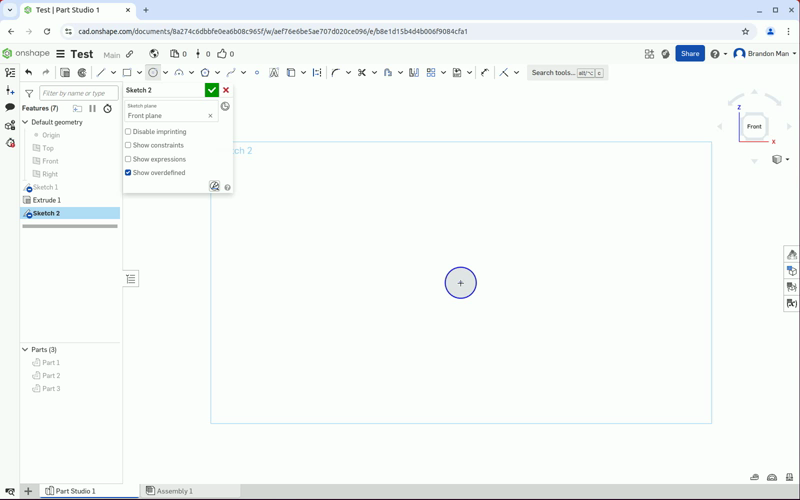
click(460, 282)
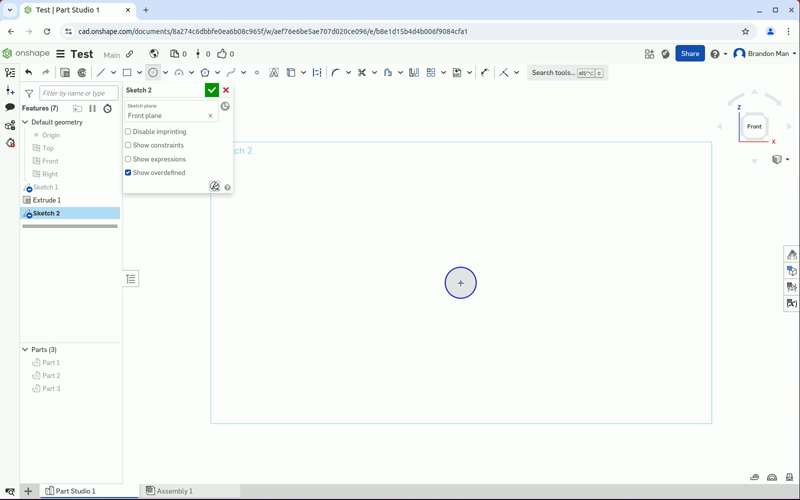
key_up(shift)
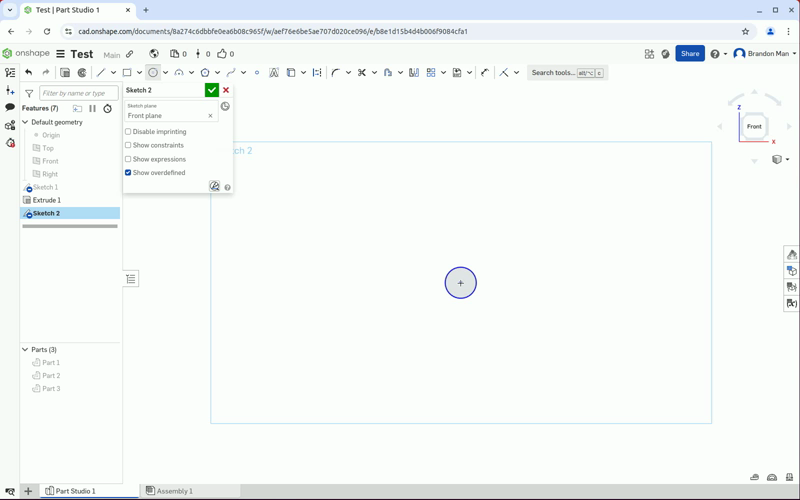
mouse_move(468, 282)
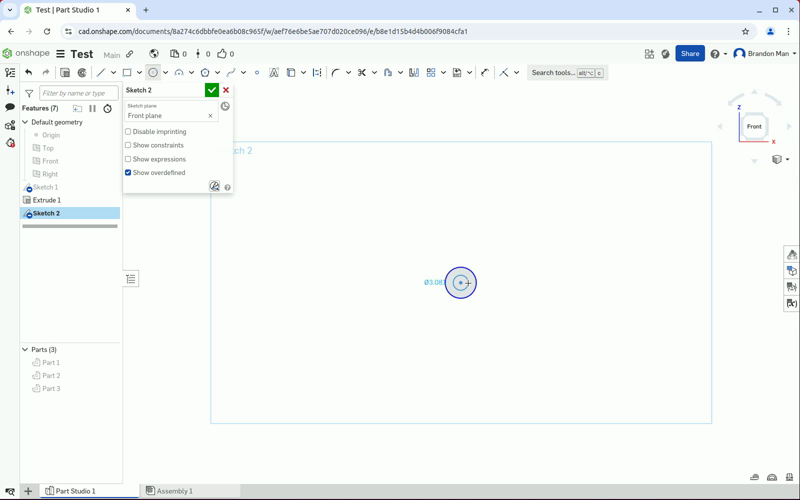
click(468, 282)
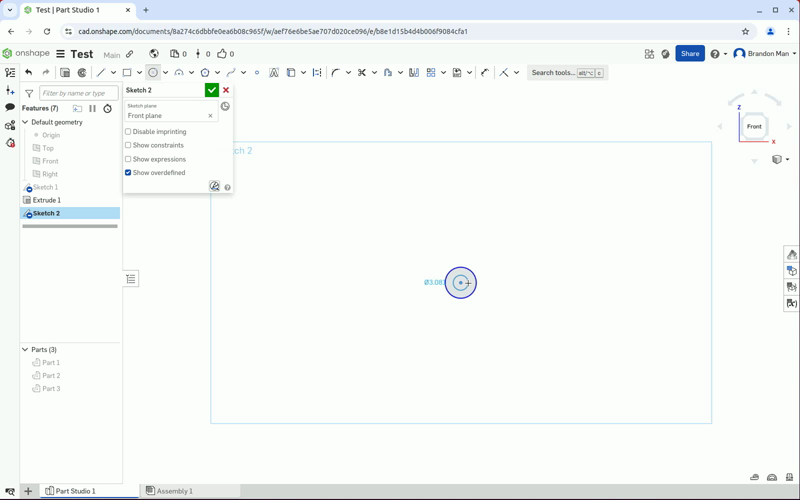
key(esc)
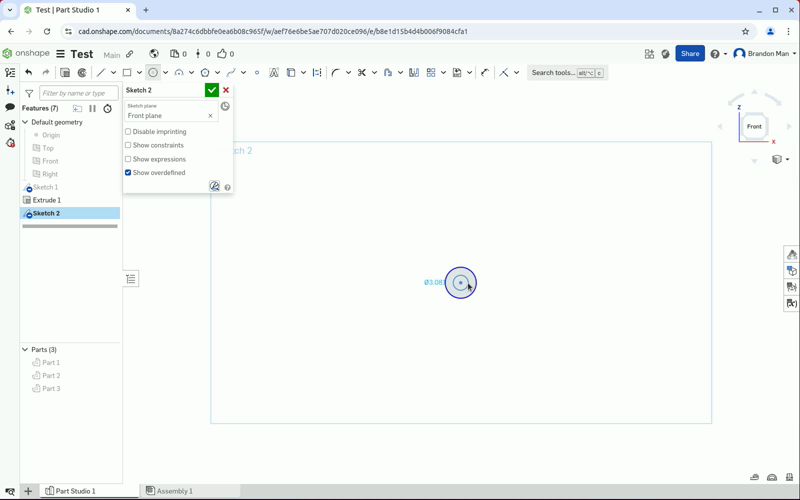
mouse_move(458, 296)
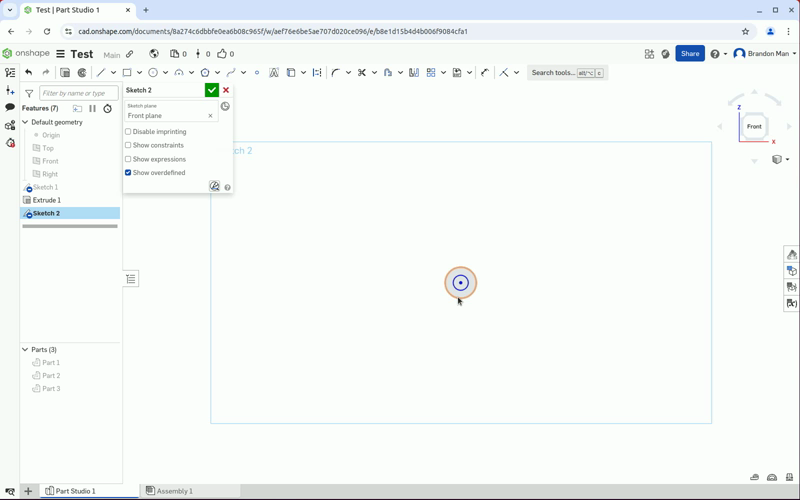
scroll(6)
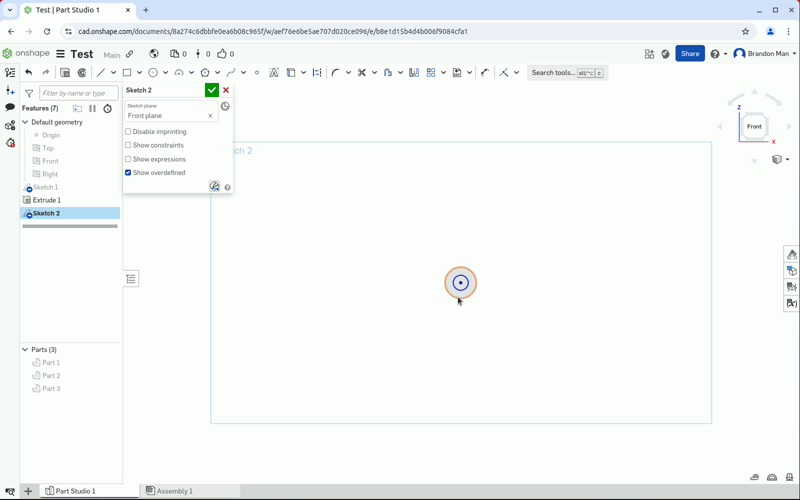
scroll(6)
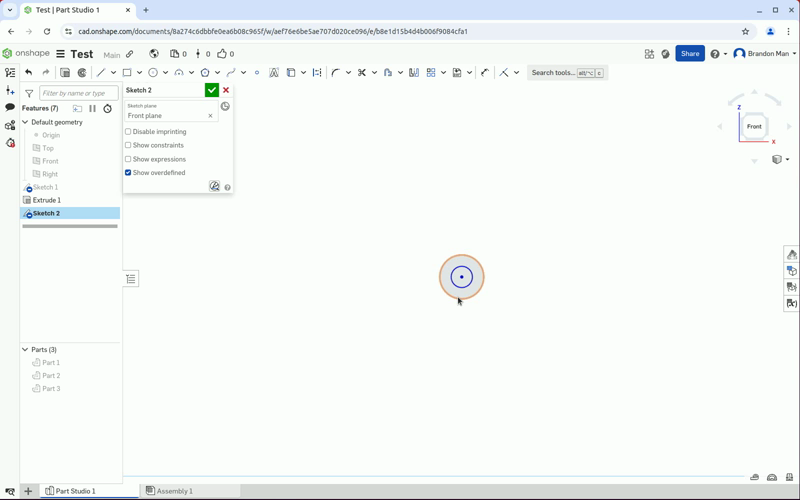
scroll(6)
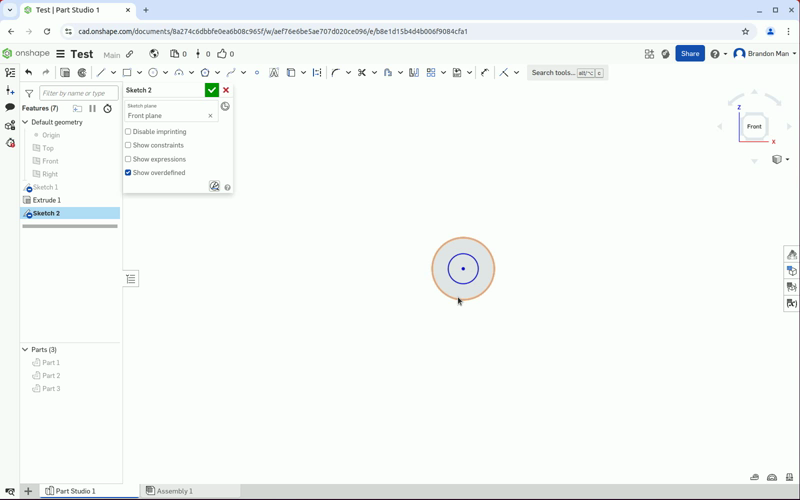
scroll(6)
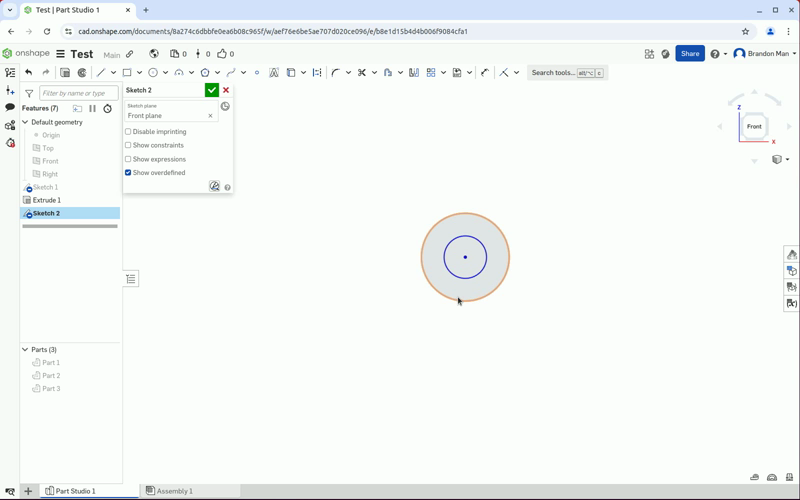
scroll(6)
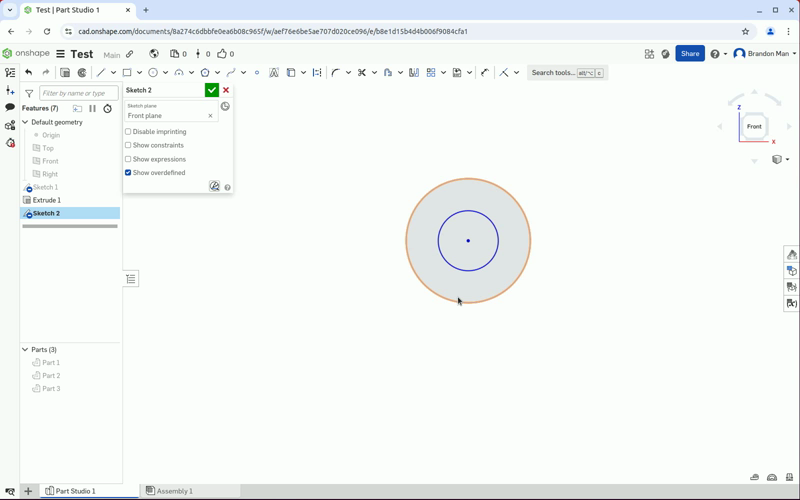
scroll(6)
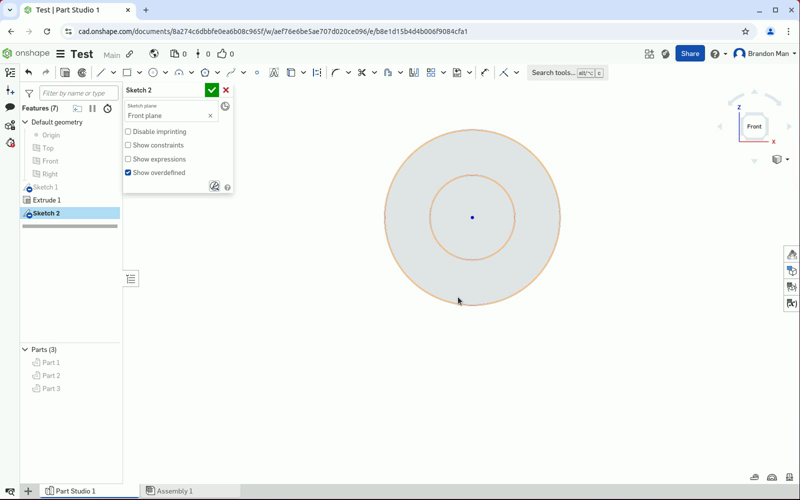
scroll(6)
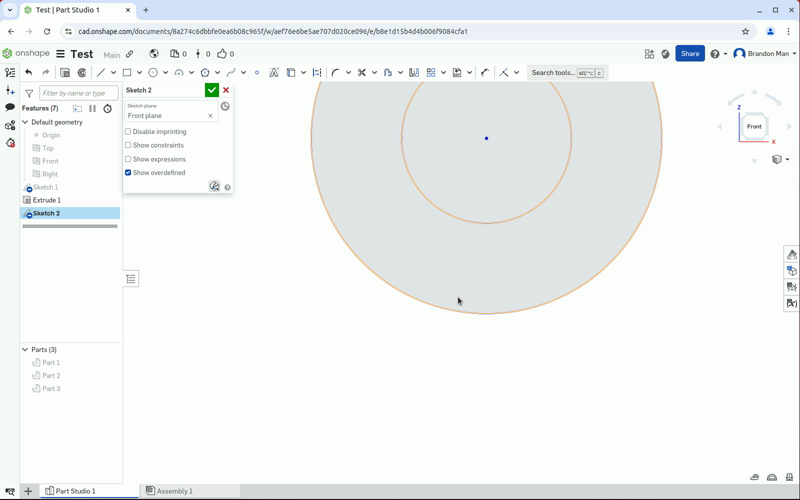
click(458, 296)
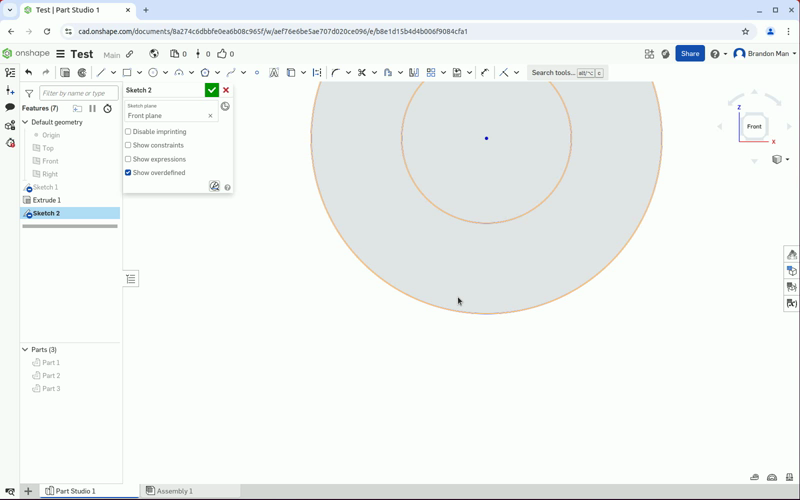
scroll(-6)
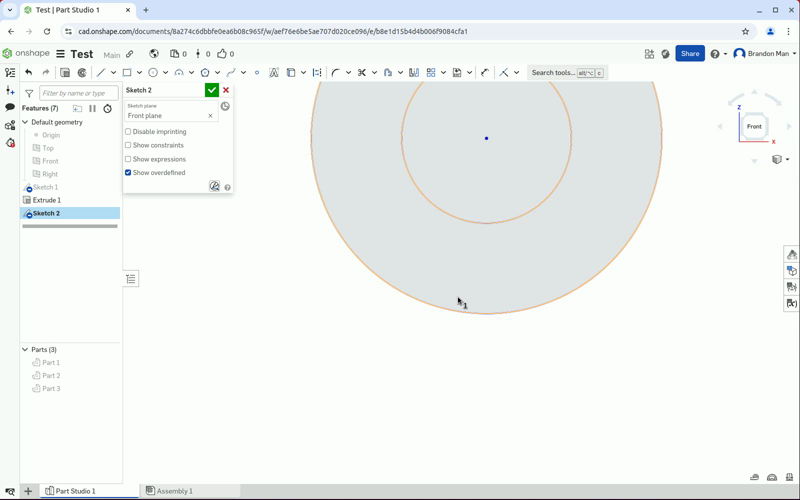
scroll(-6)
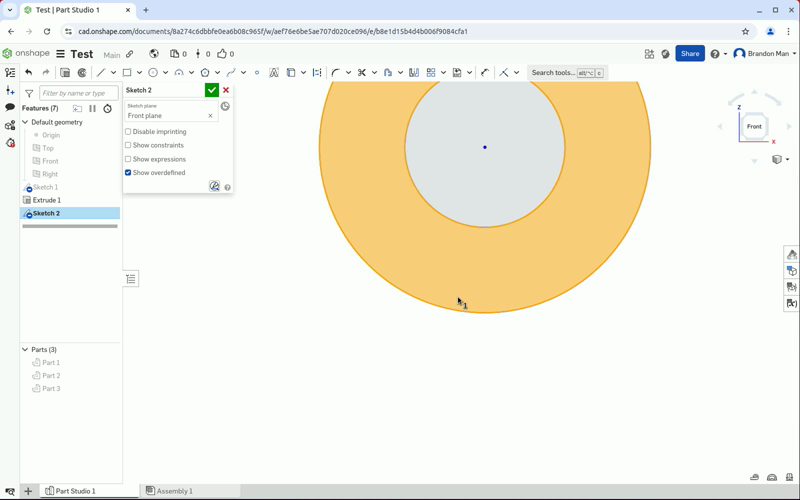
scroll(-6)
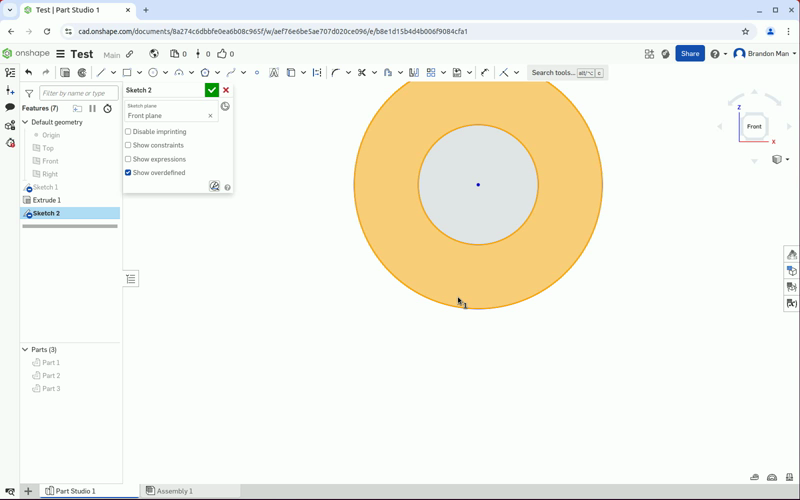
scroll(-6)
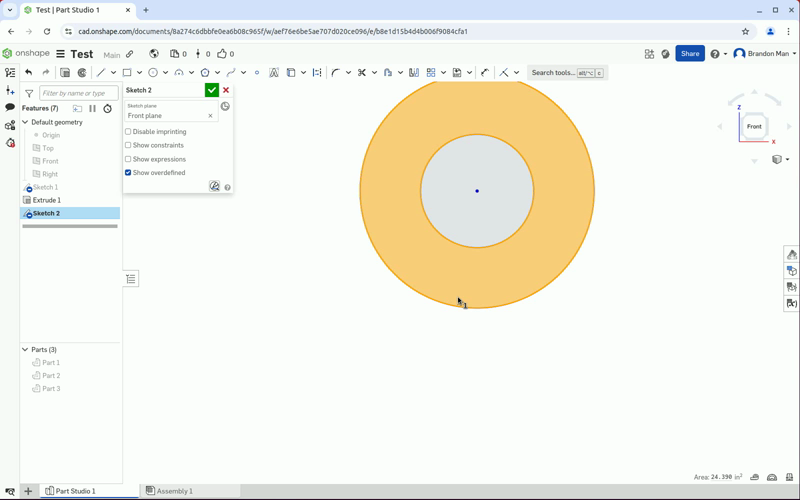
scroll(-6)
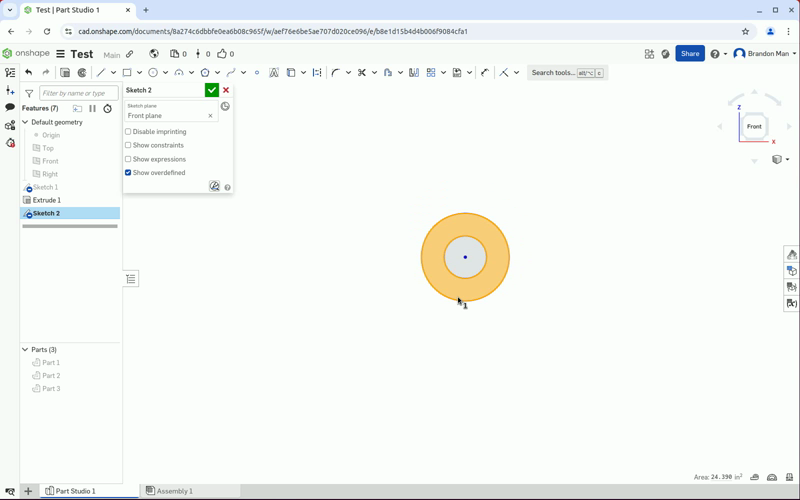
scroll(-6)
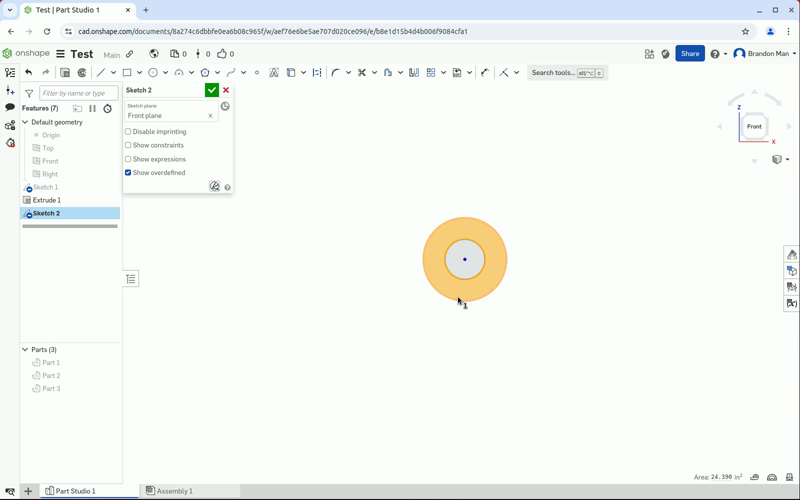
scroll(-6)
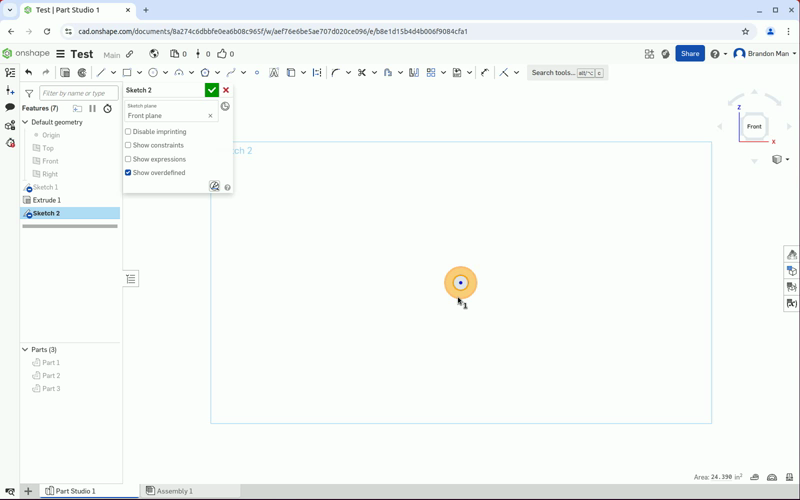
mouse_move(73, 352)
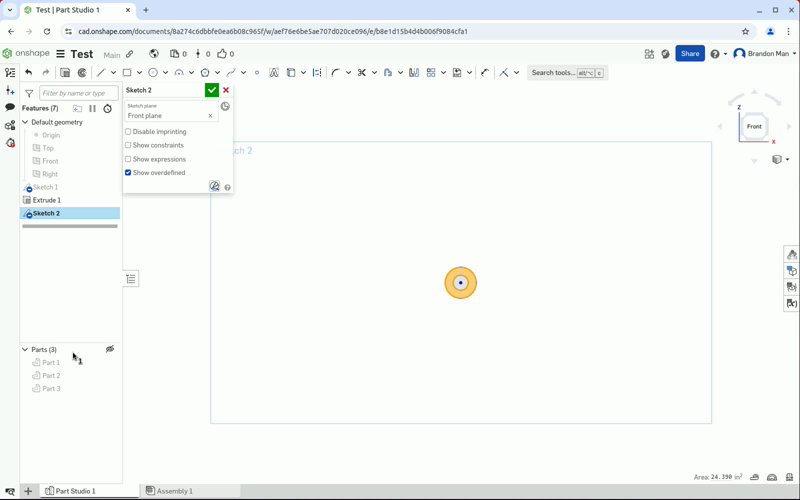
key(shift+y)
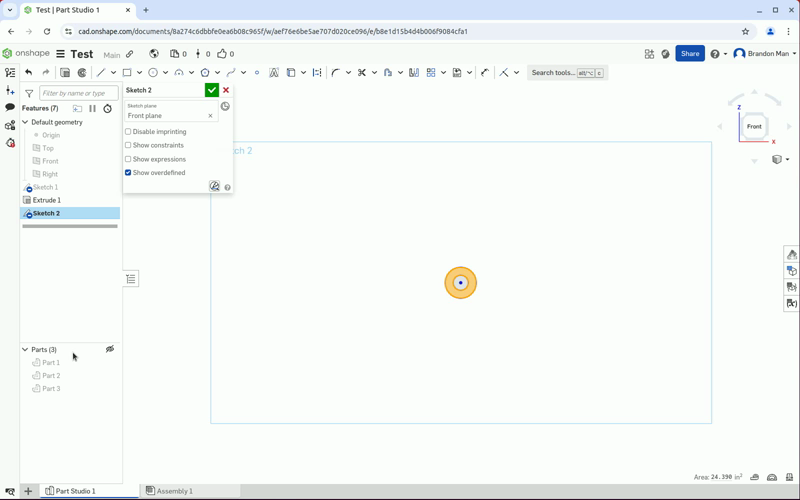
key(shift+e)
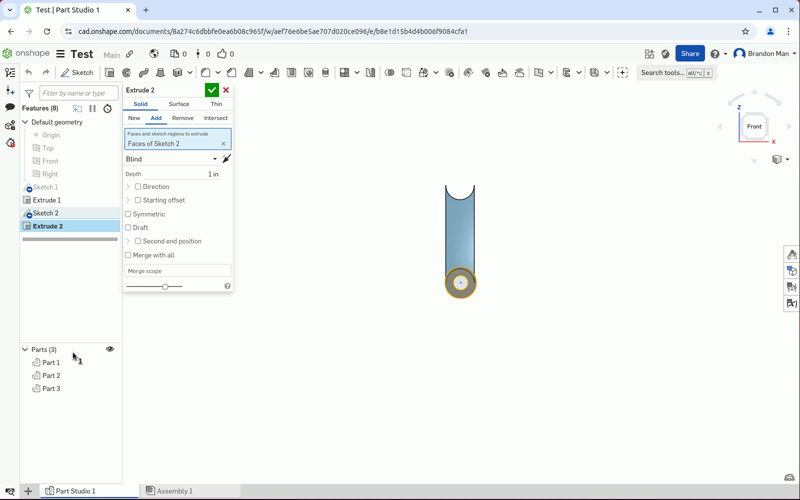
mouse_move(143, 106)
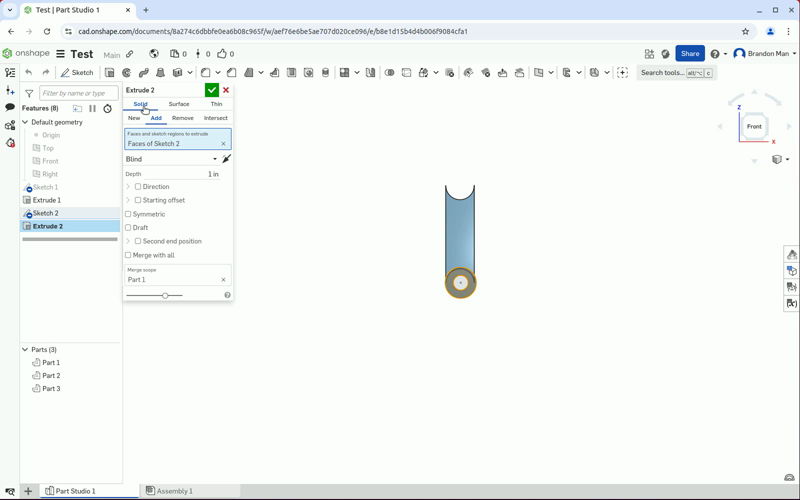
click(143, 106)
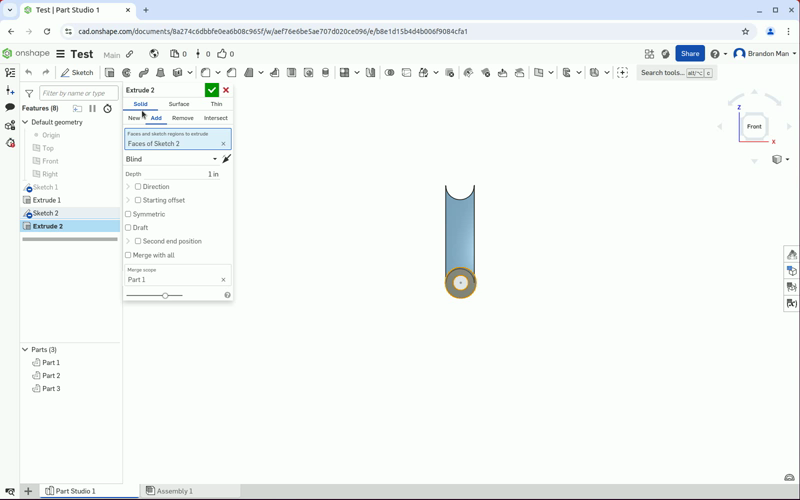
mouse_move(137, 120)
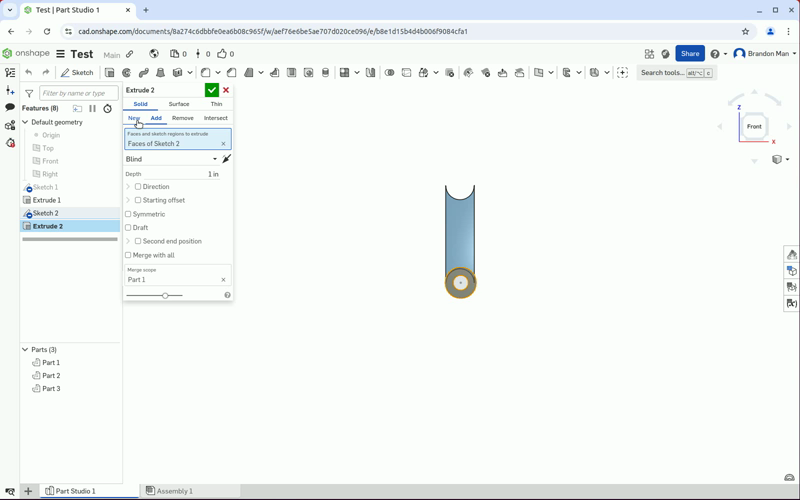
click(137, 120)
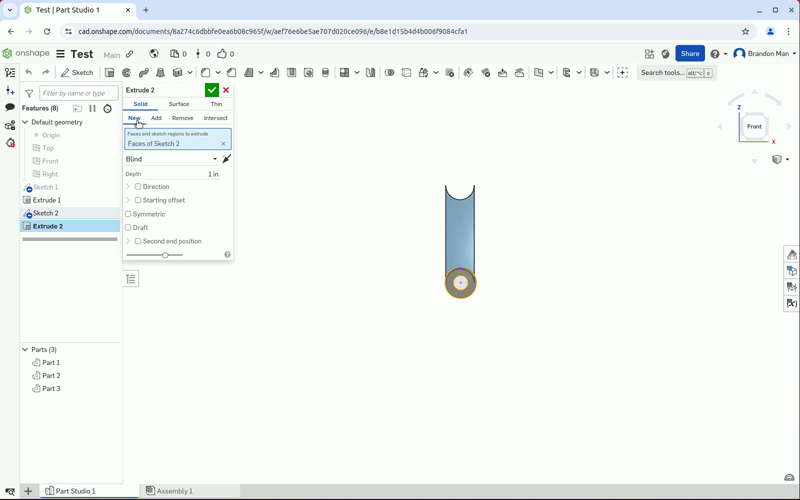
key(tab, 4)
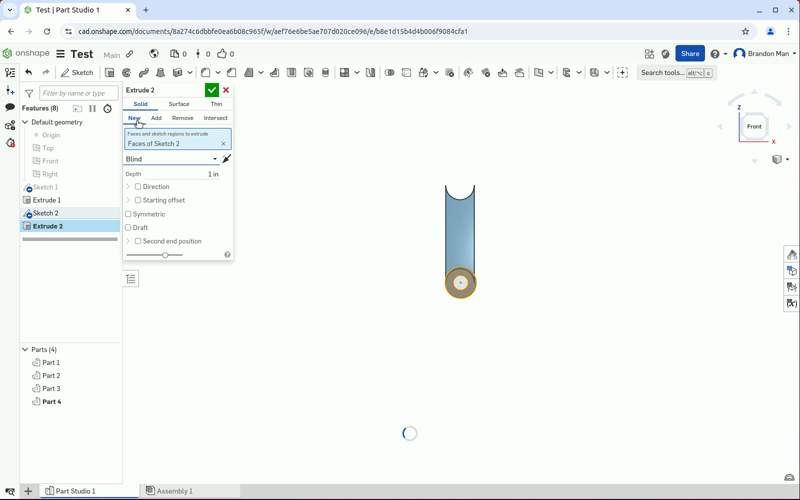
text(6.018)
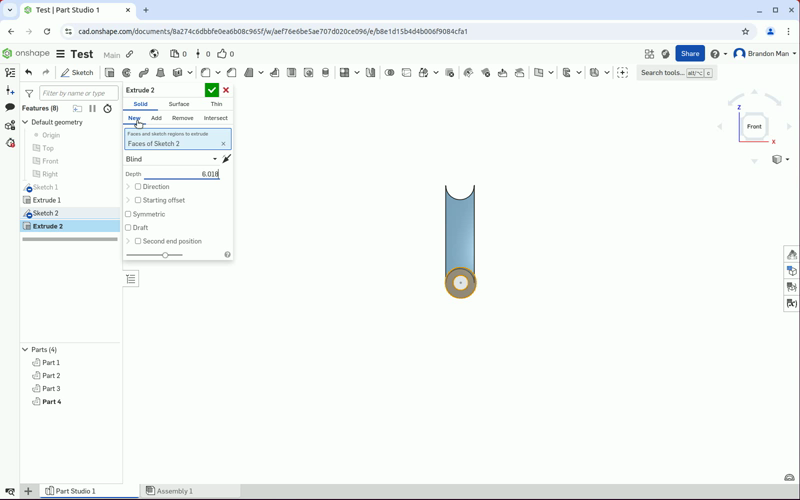
key(enter)
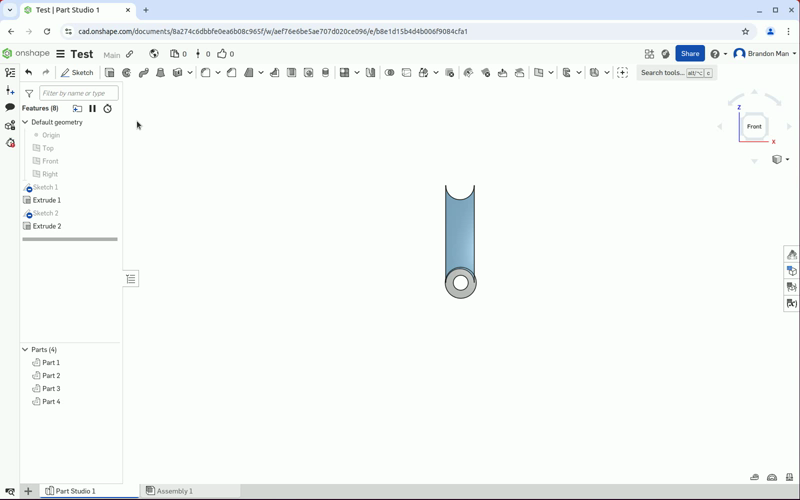
key(shift+h)
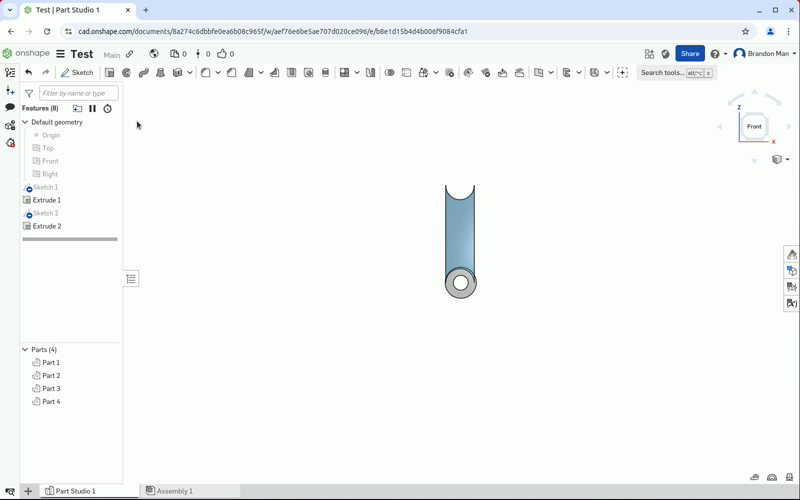
key(shift+h)
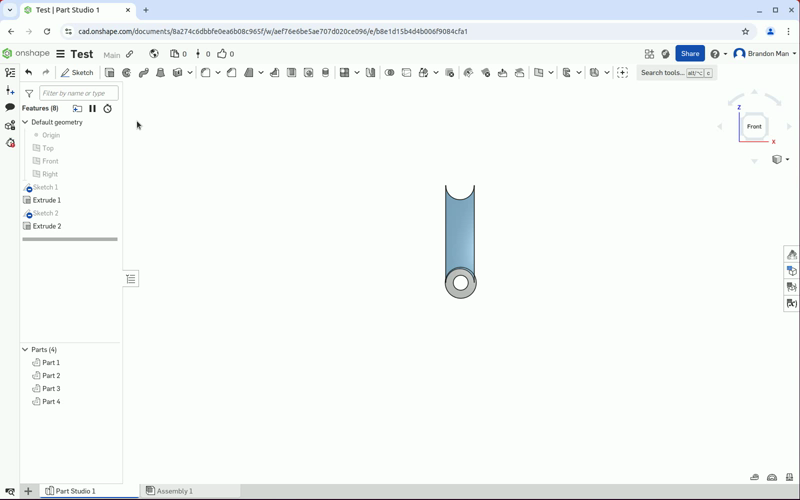
mouse_move(73, 189)
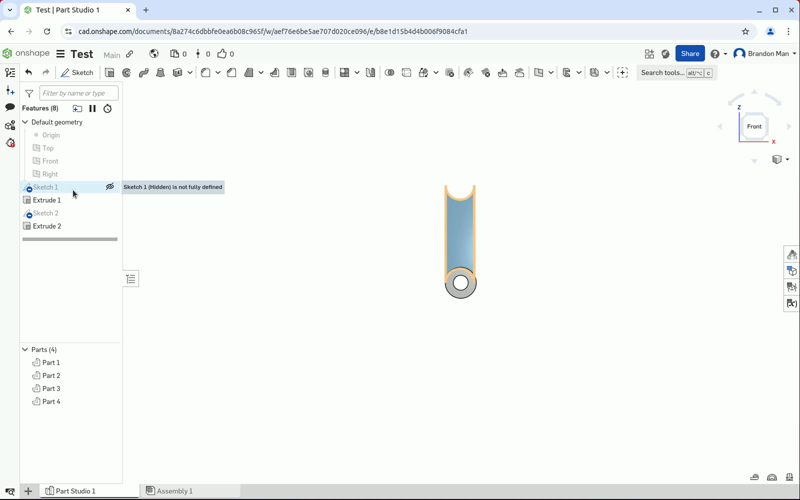
click(73, 189)
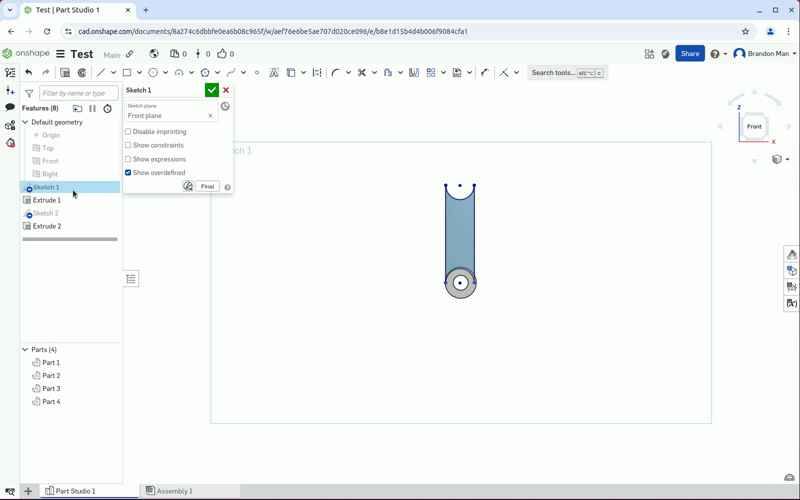
mouse_move(229, 92)
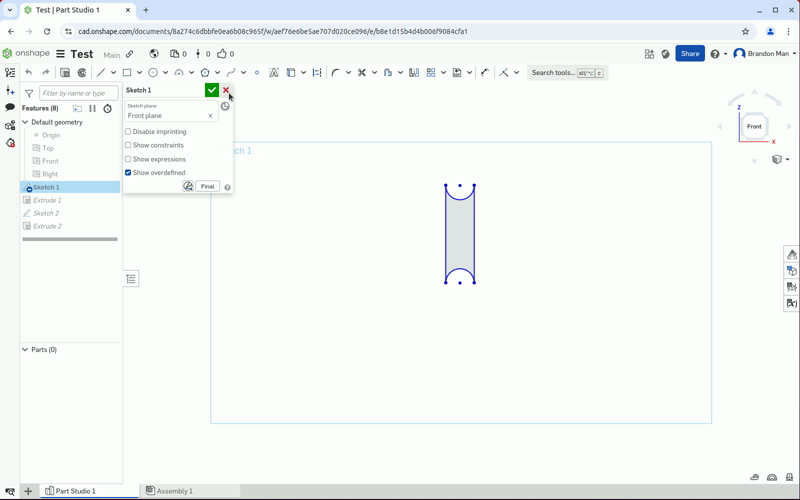
click(229, 92)
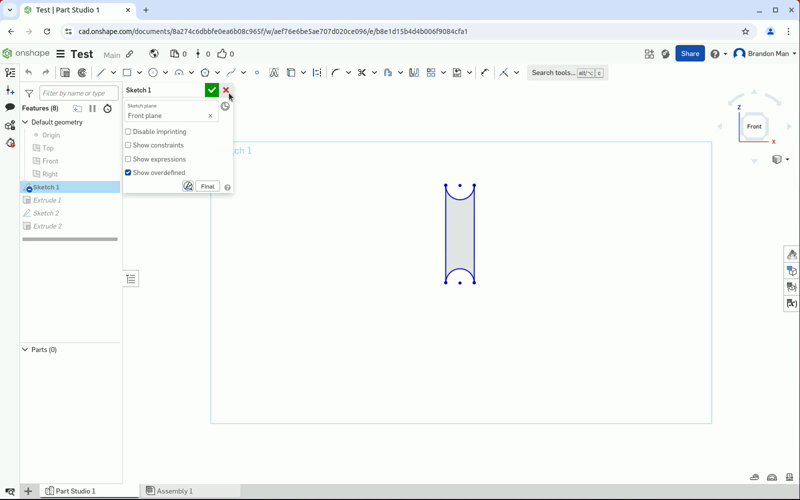
key(shift+s)
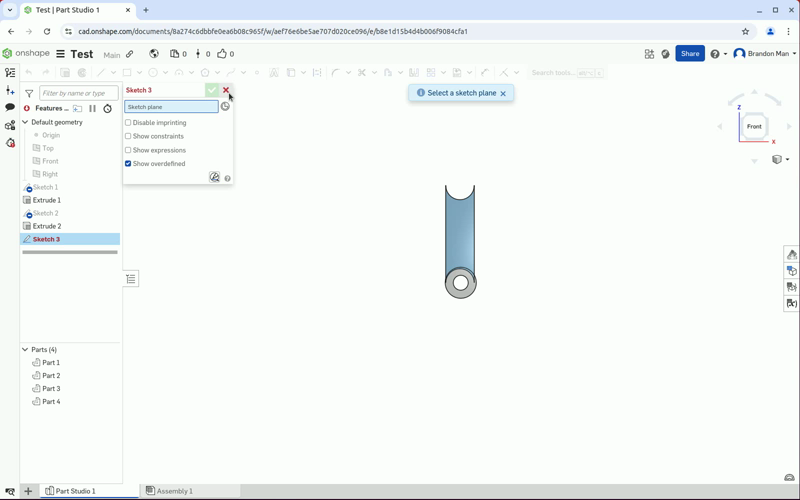
mouse_move(73, 163)
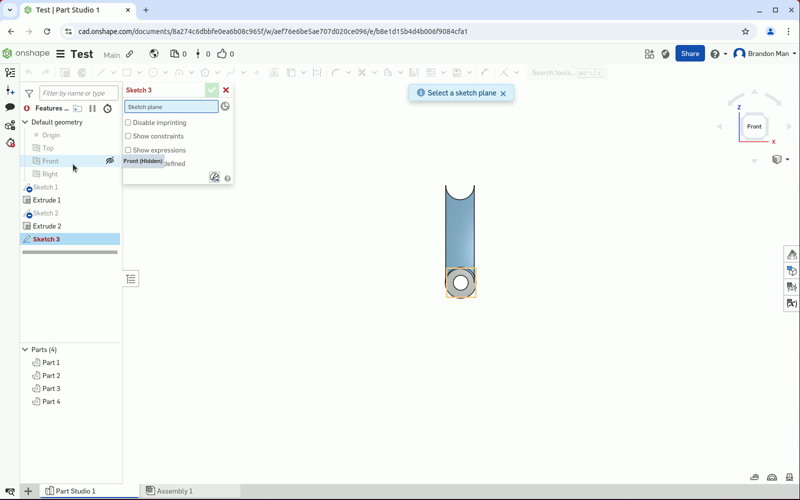
click(73, 163)
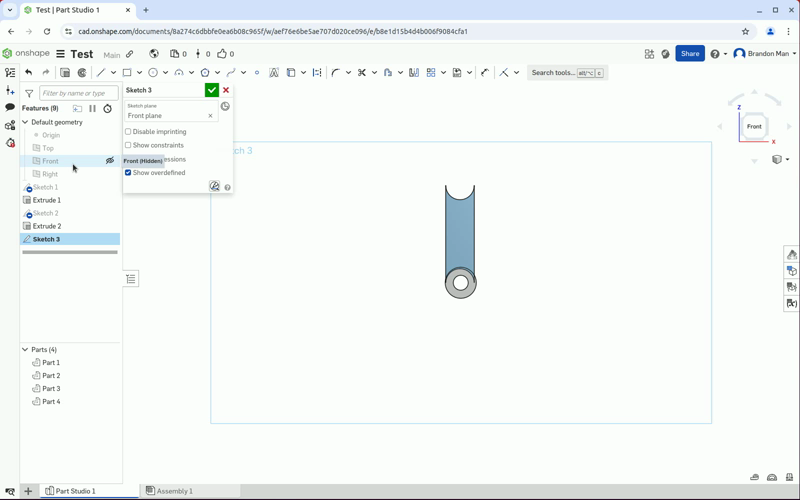
mouse_move(73, 352)
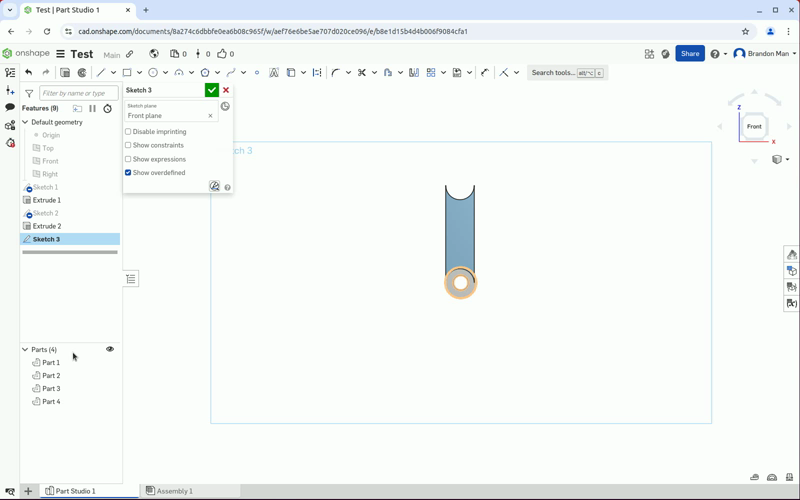
key(y)
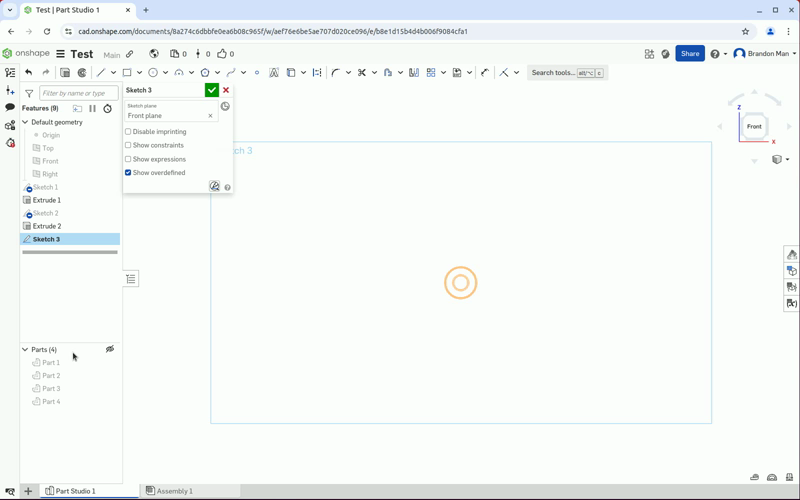
key(a)
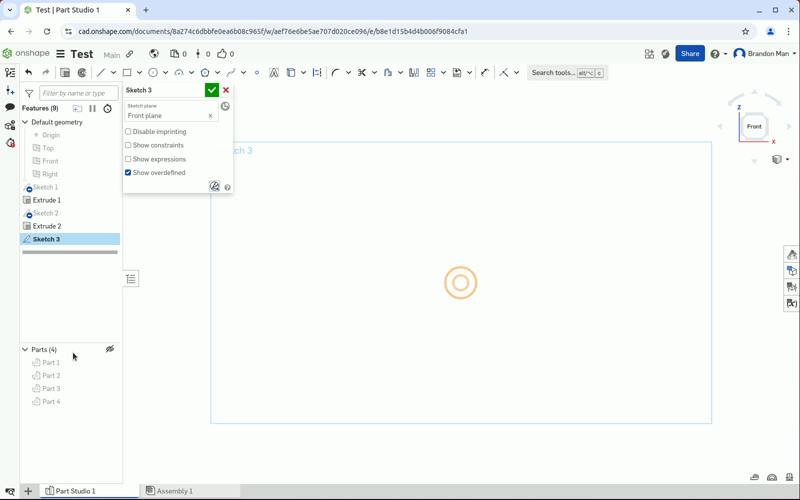
key_down(shift)
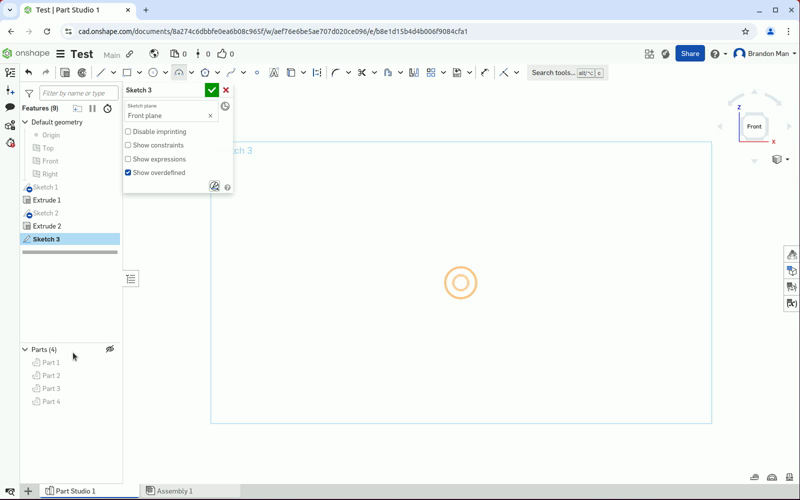
mouse_move(445, 332)
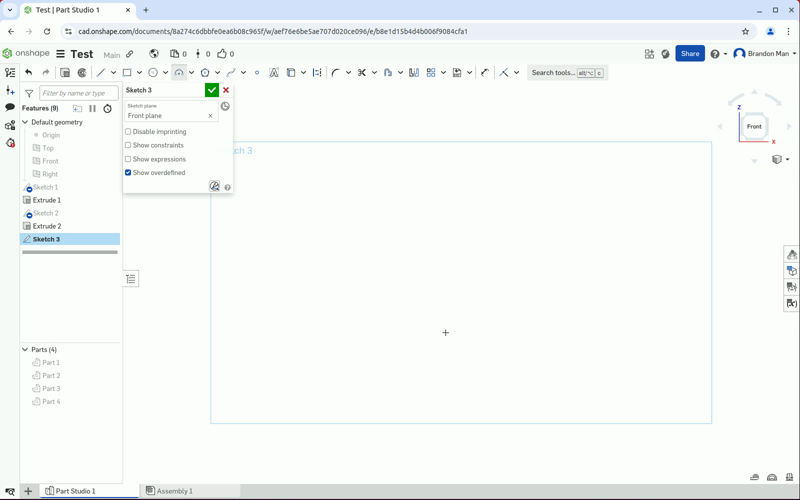
click(445, 332)
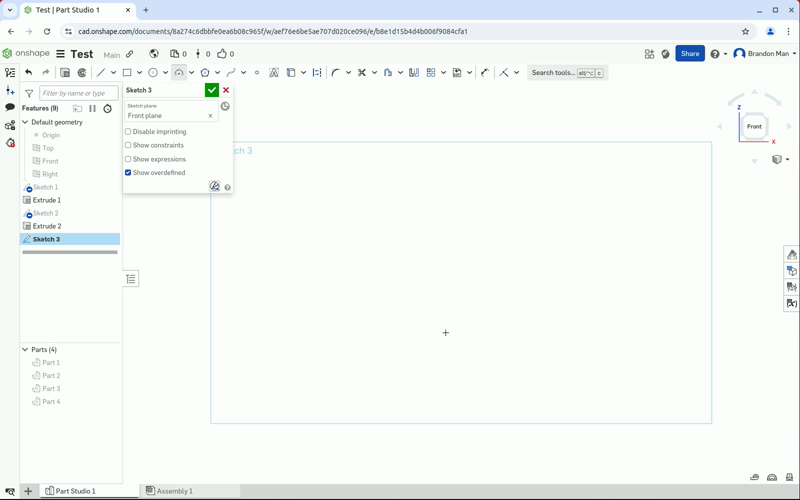
key_up(shift)
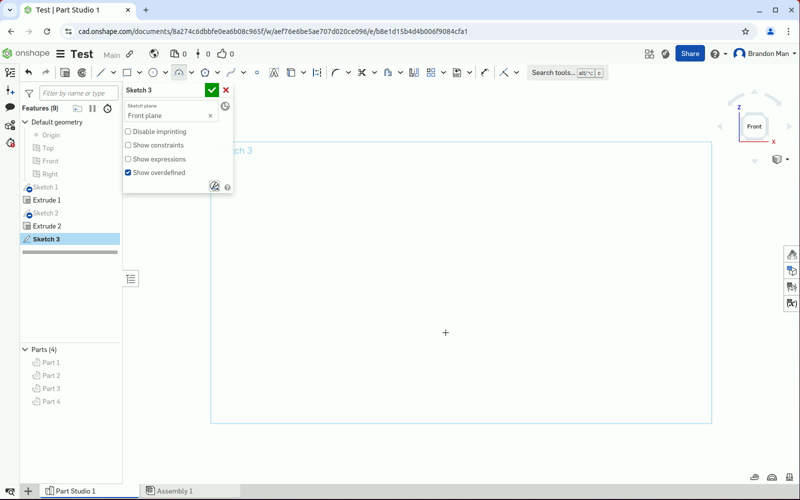
key_down(shift)
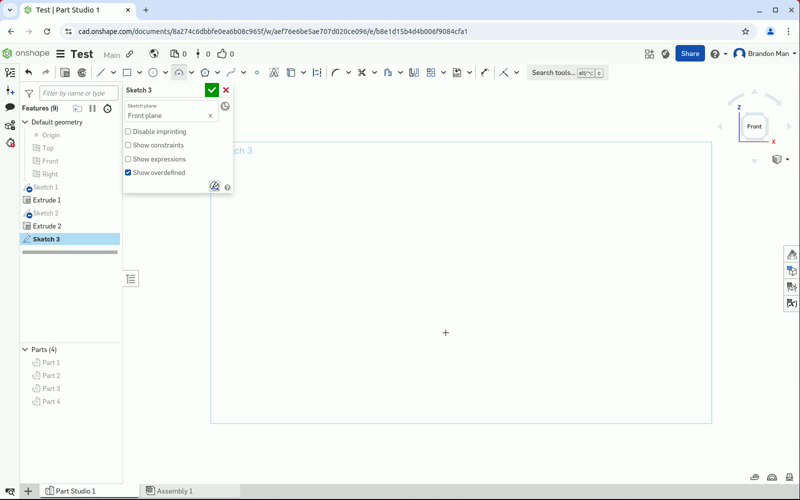
mouse_move(475, 332)
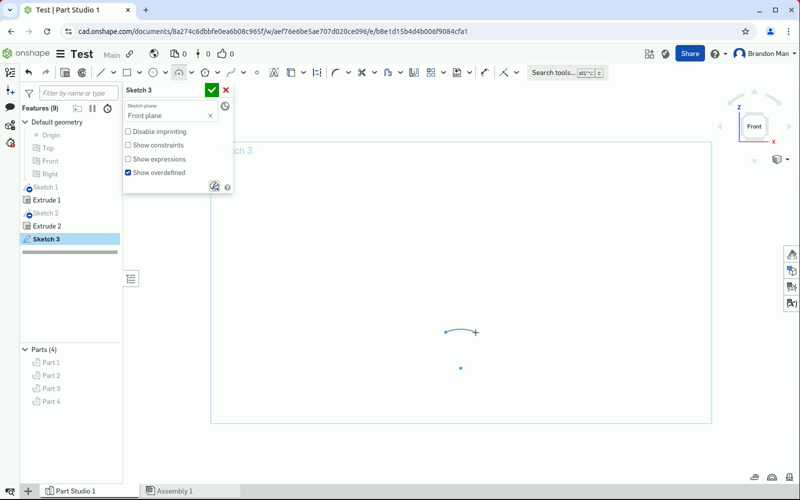
click(475, 332)
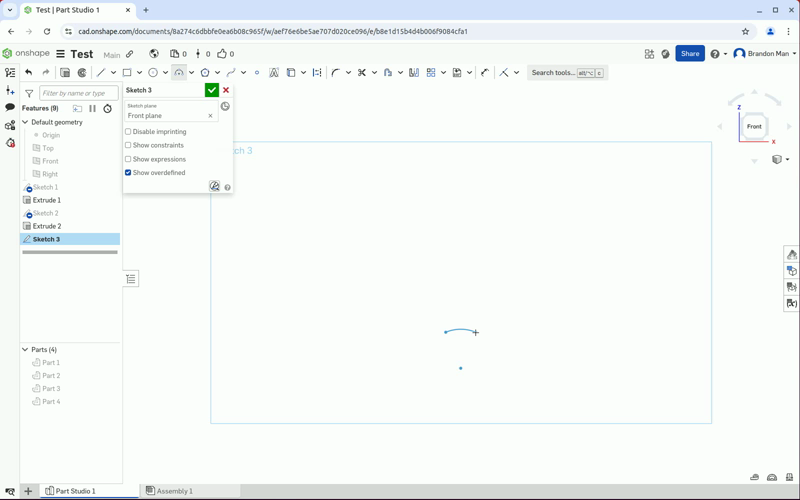
mouse_move(460, 317)
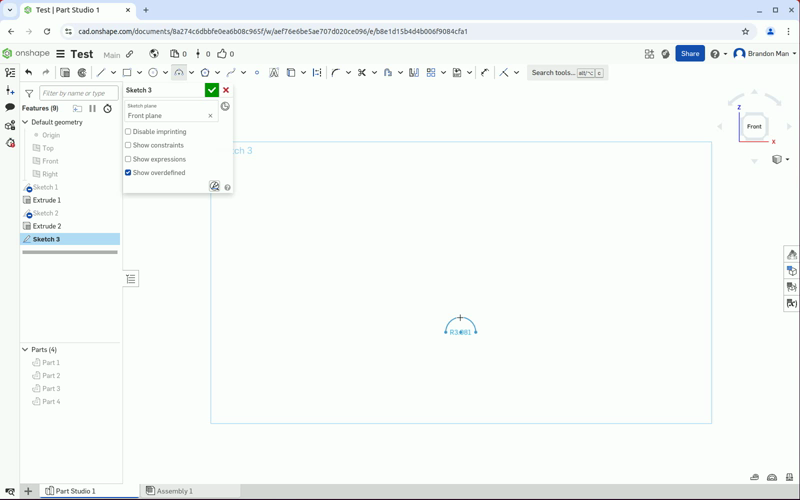
click(460, 317)
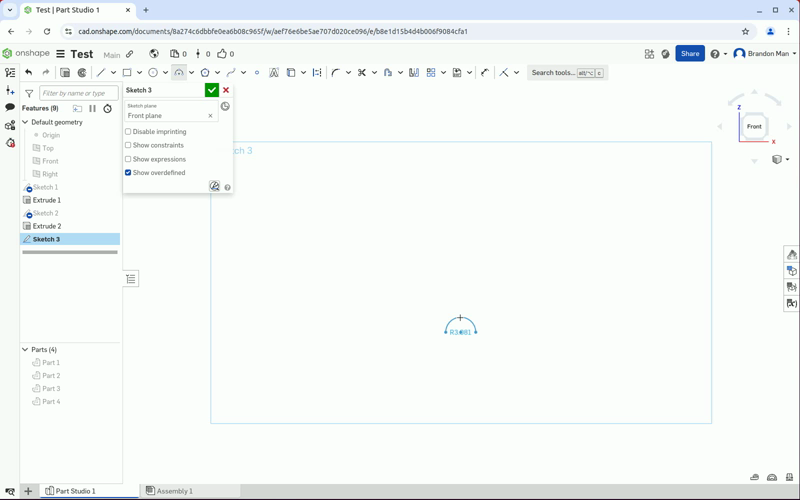
key_up(shift)
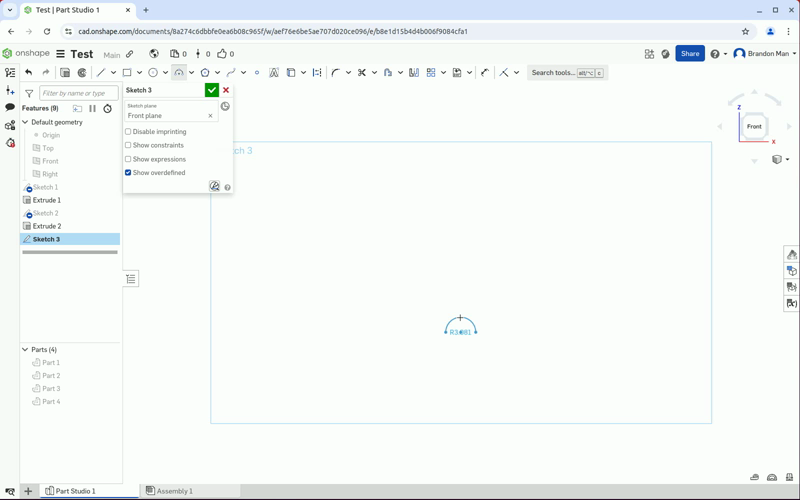
key(esc)
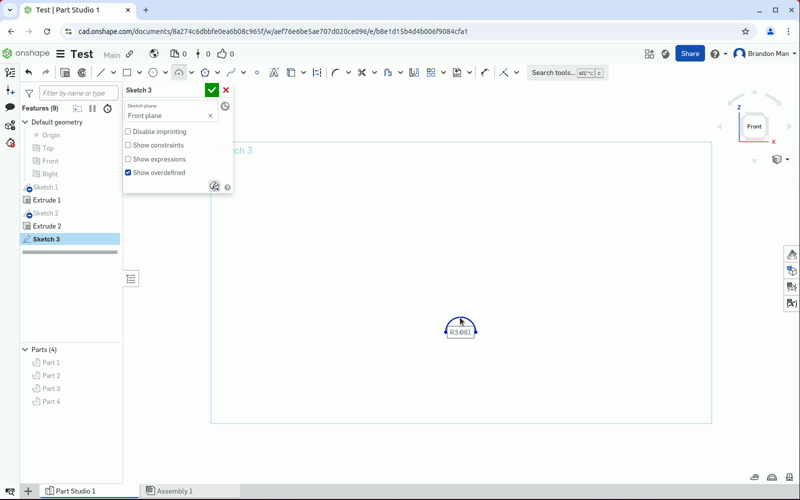
key(l)
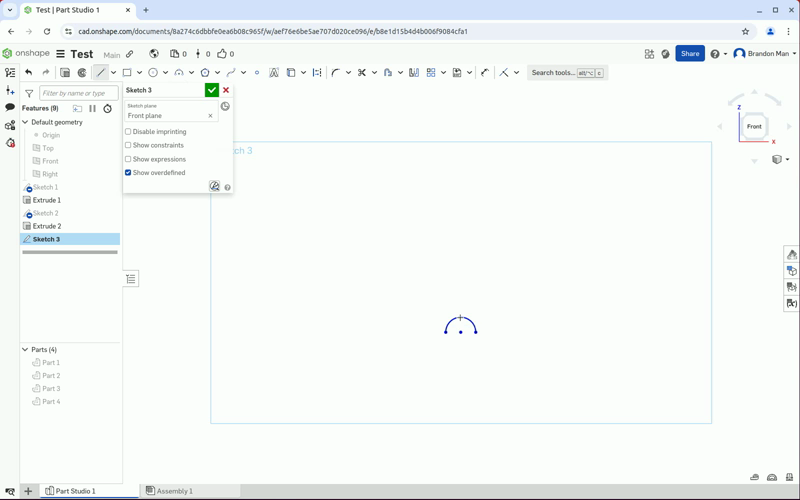
mouse_move(475, 332)
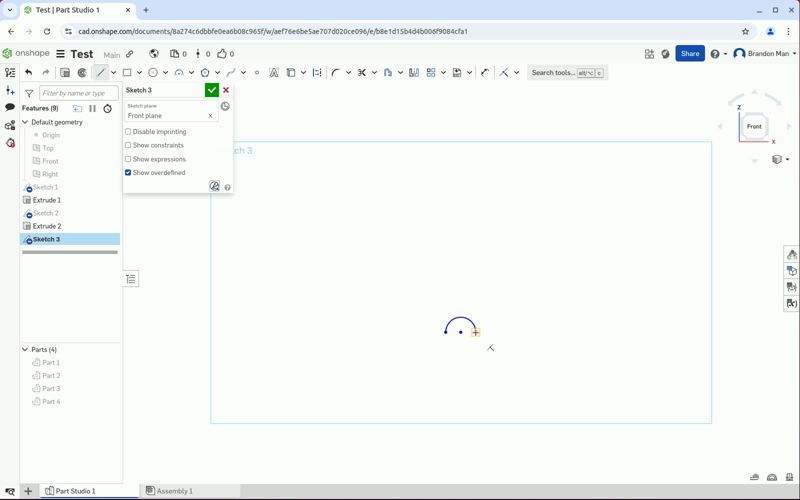
click(475, 332)
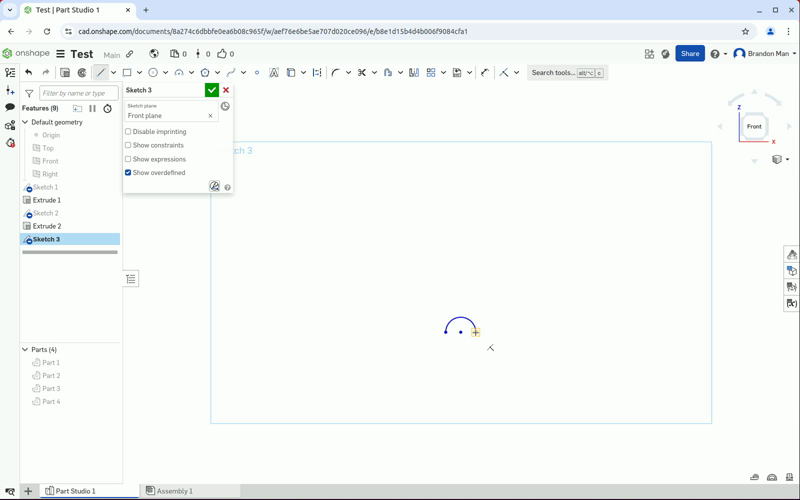
key_down(shift)
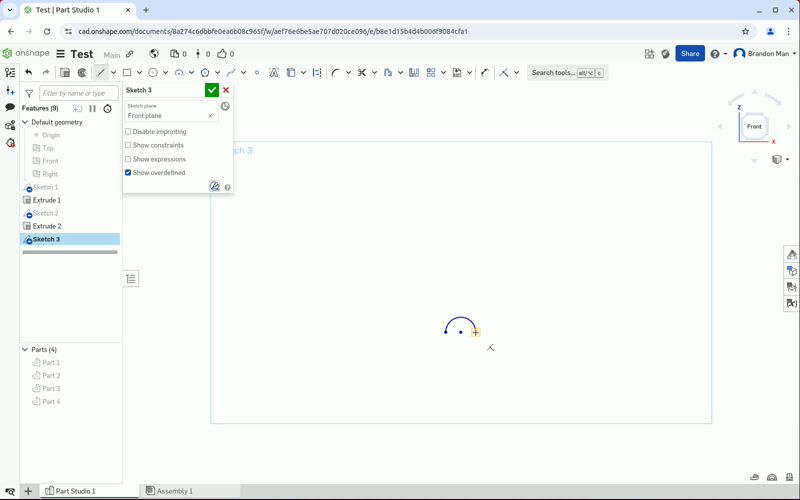
mouse_move(505, 332)
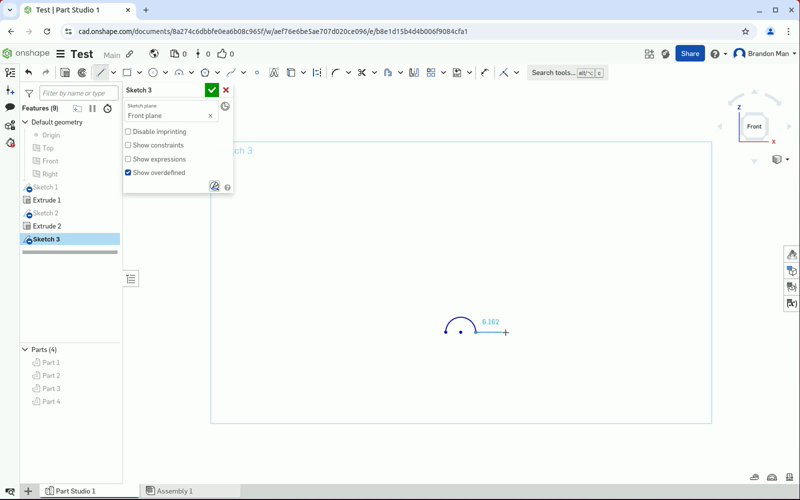
mouse_move(475, 282)
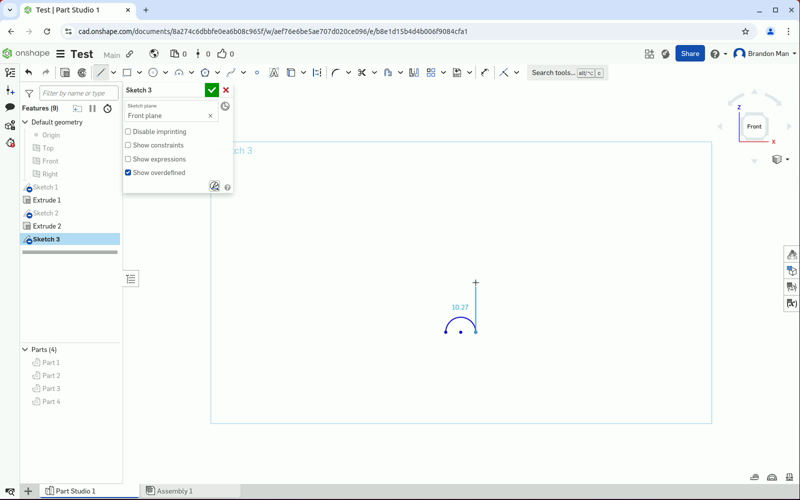
click(475, 282)
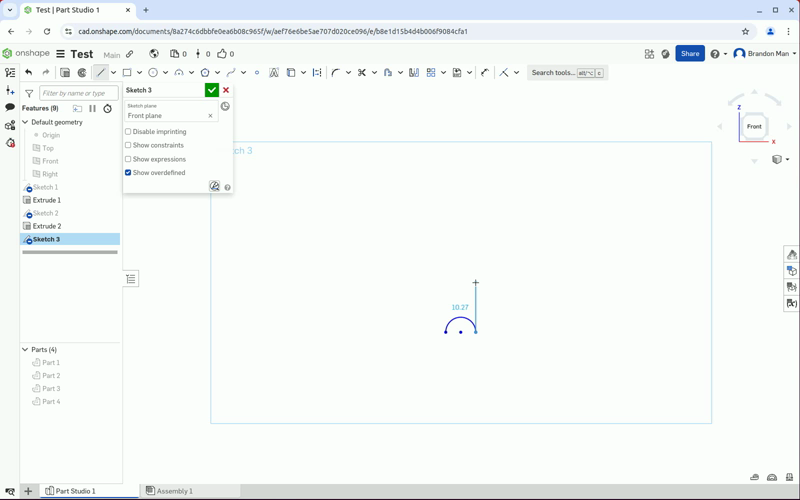
key_up(shift)
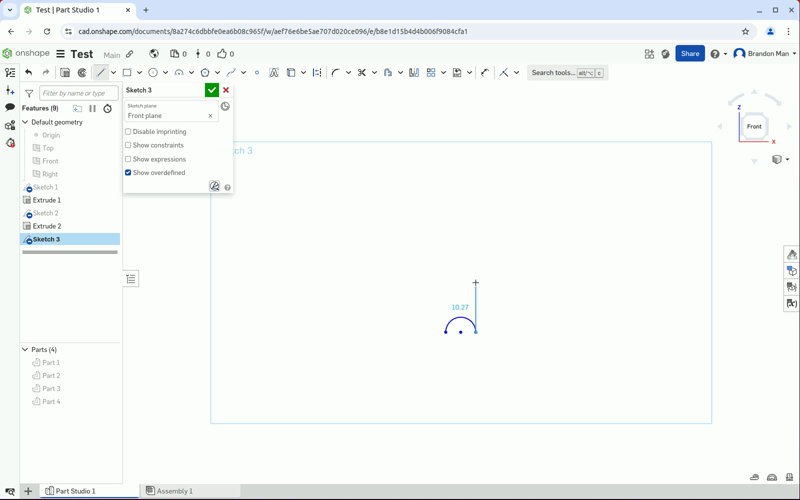
key(esc)
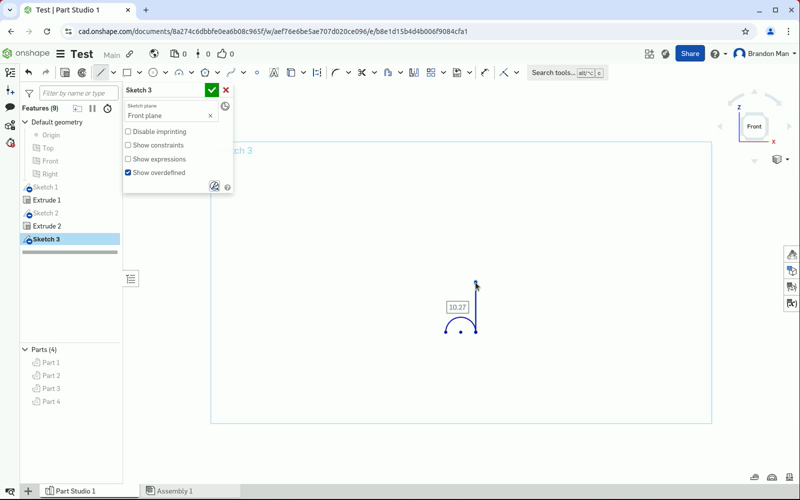
key(a)
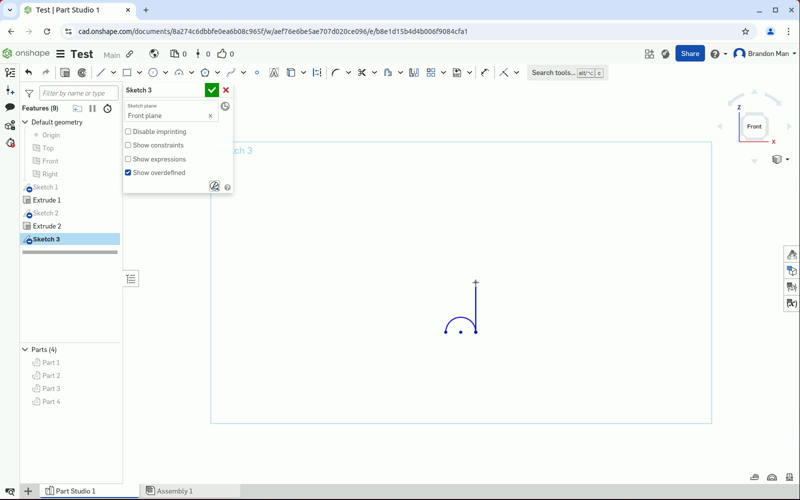
mouse_move(475, 282)
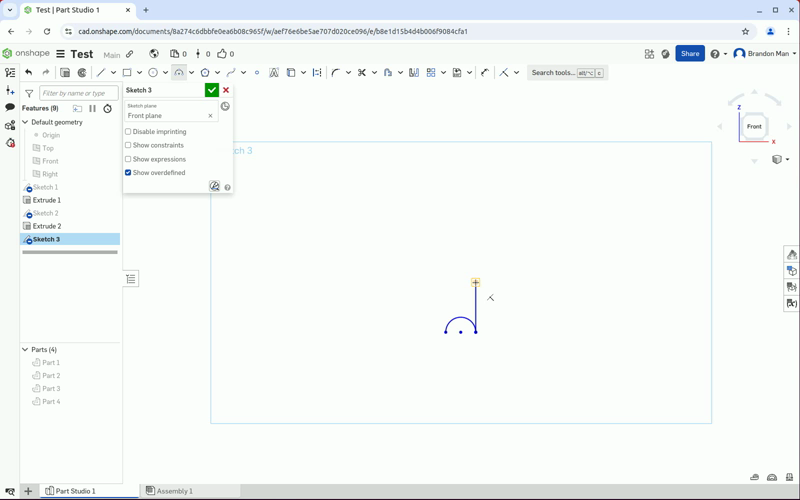
click(475, 282)
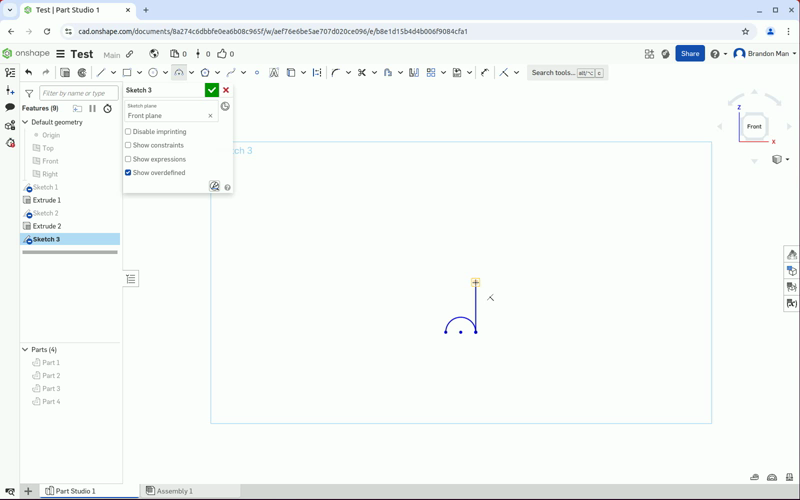
key_down(shift)
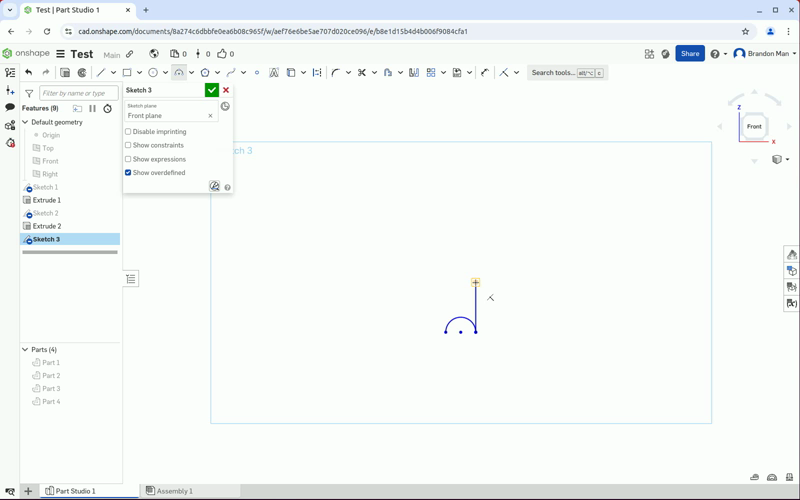
mouse_move(445, 282)
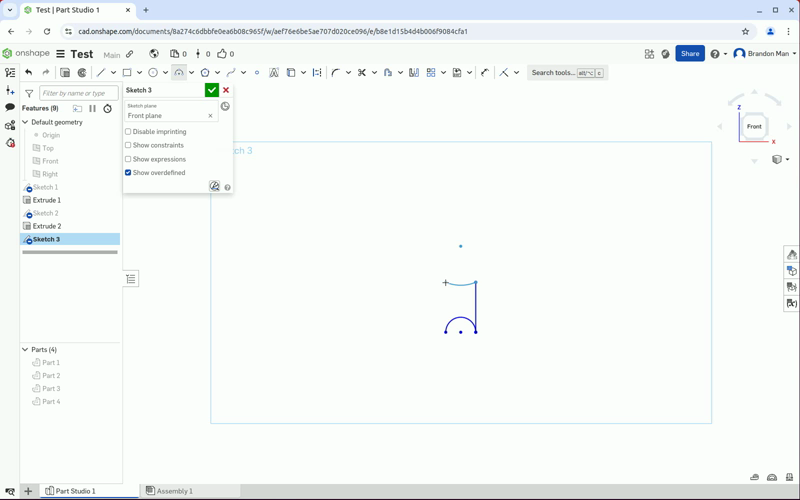
click(445, 282)
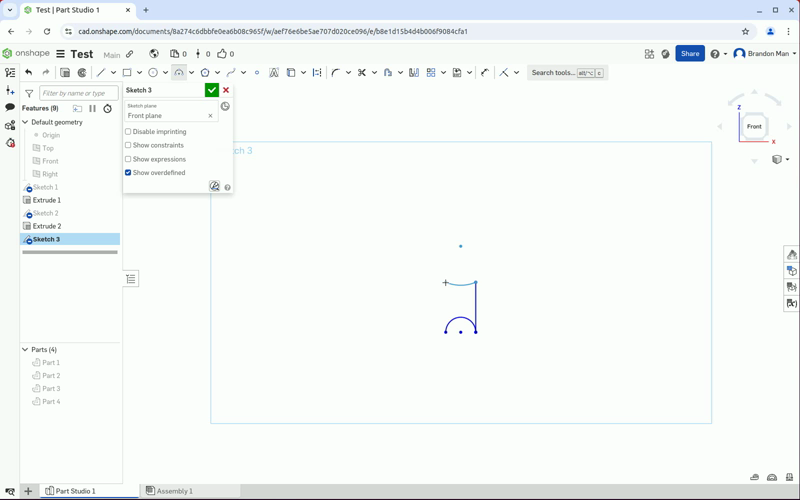
mouse_move(460, 297)
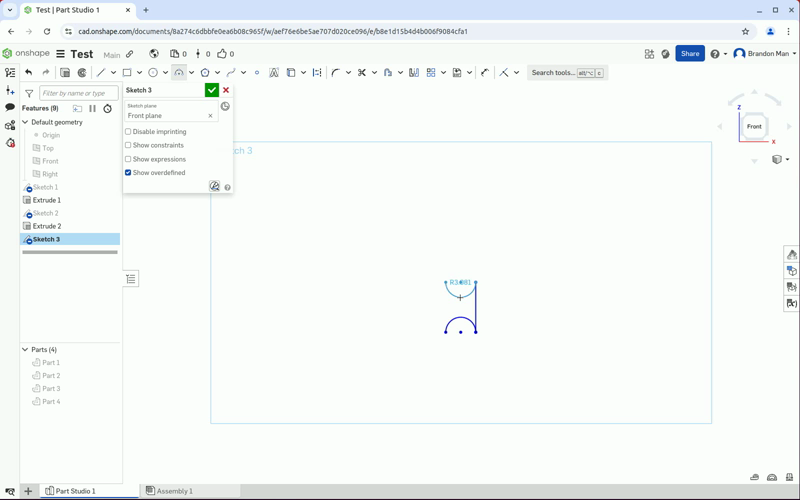
click(460, 297)
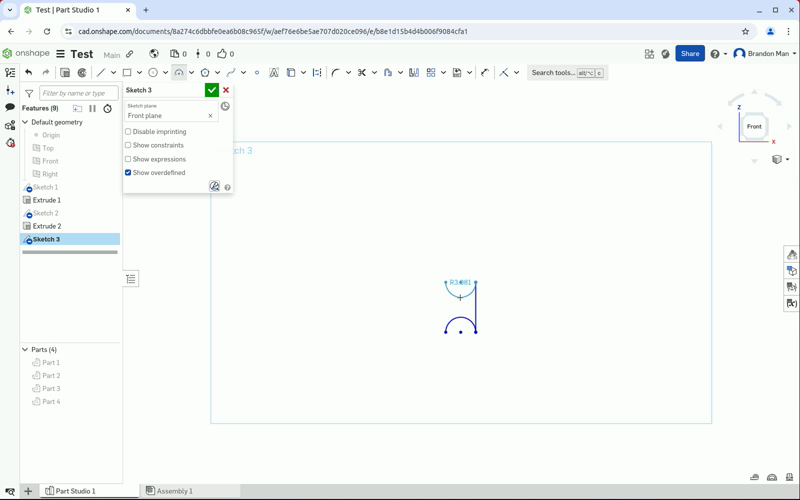
key_up(shift)
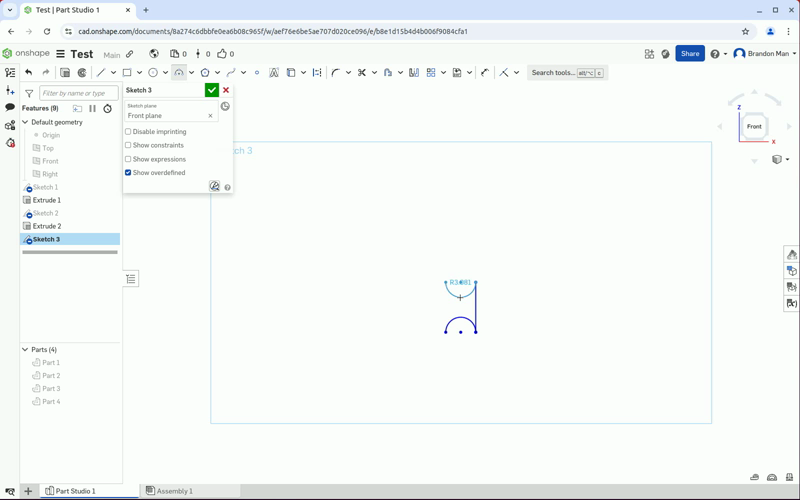
key(esc)
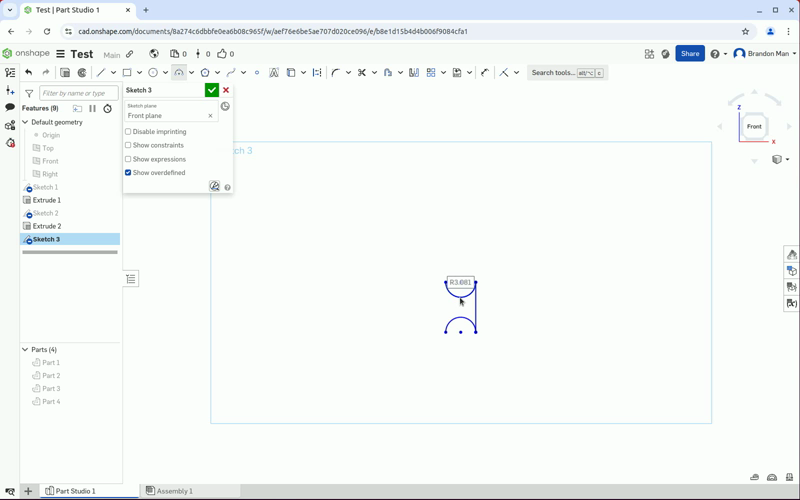
key(l)
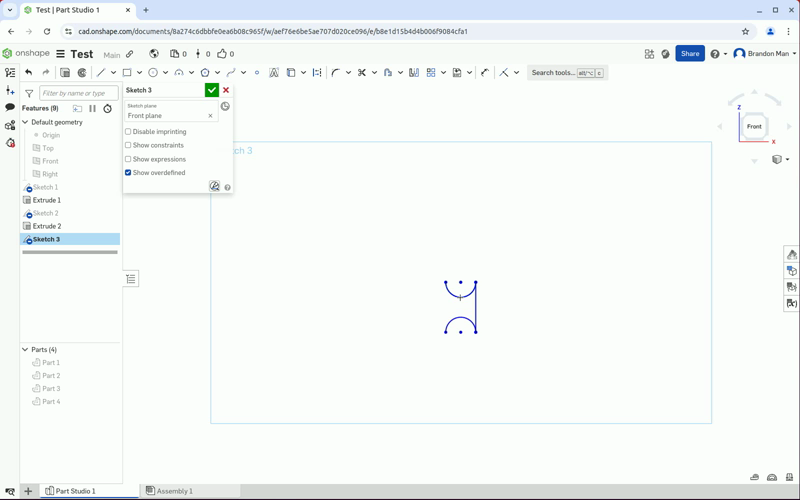
mouse_move(445, 282)
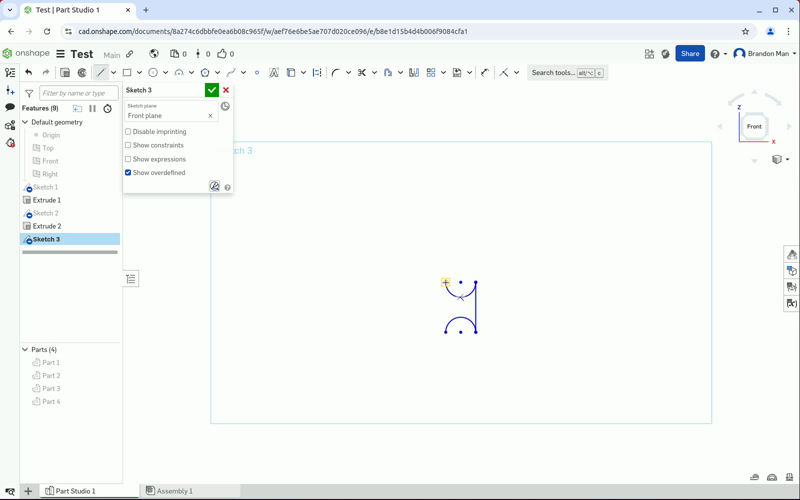
click(445, 282)
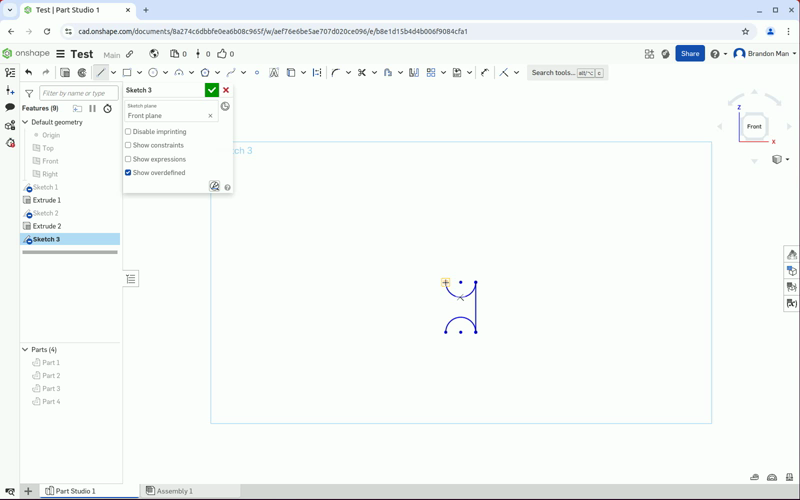
mouse_move(475, 282)
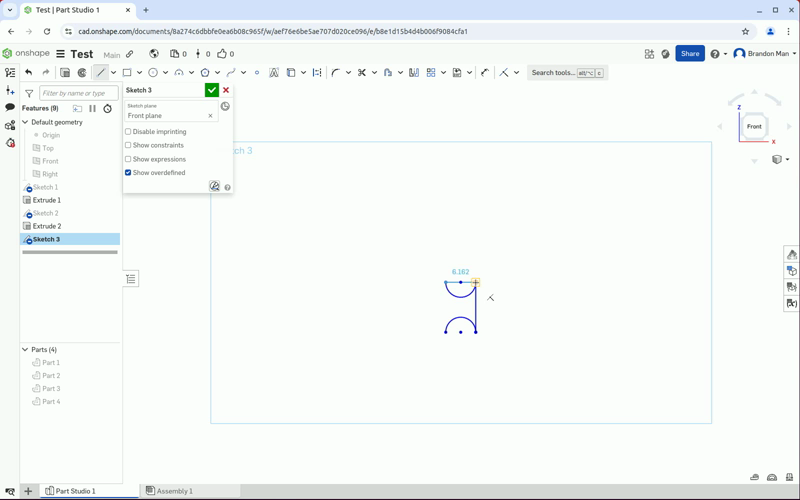
key_down(shift)
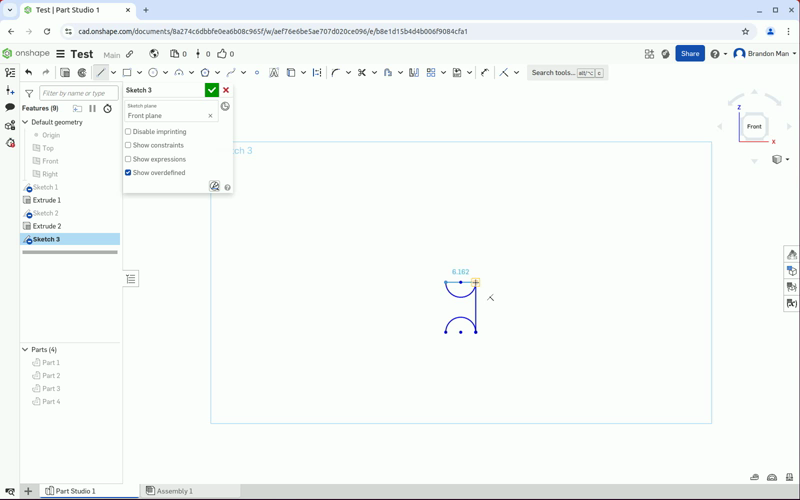
mouse_move(445, 332)
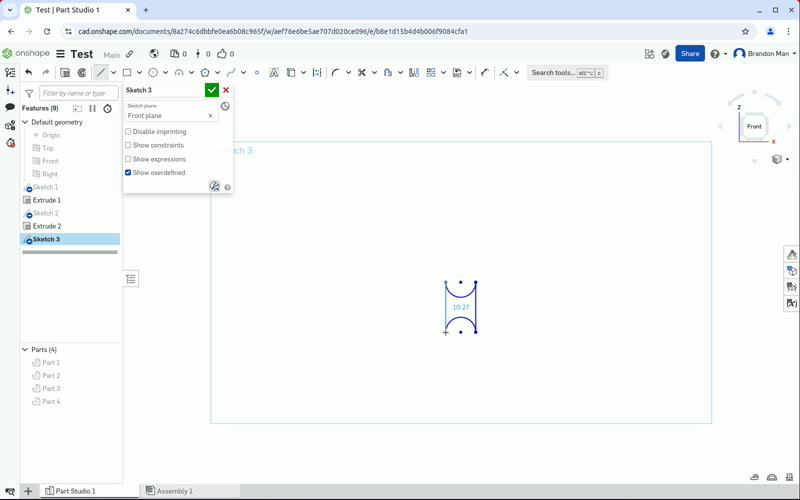
key_up(shift)
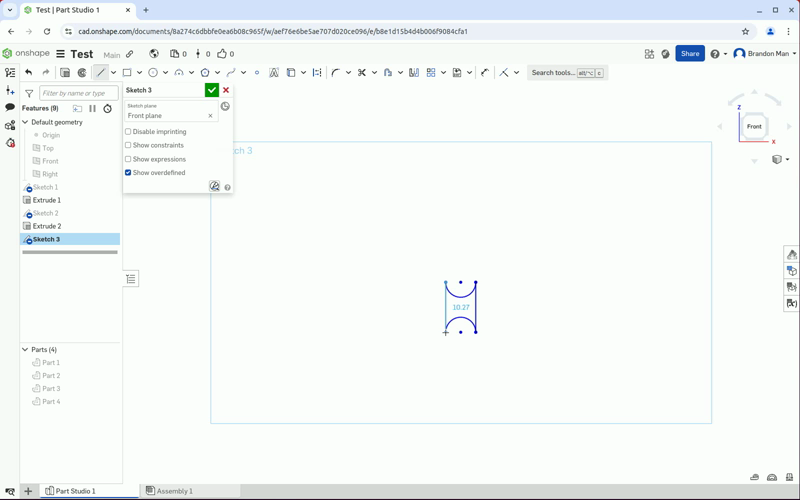
click(445, 332)
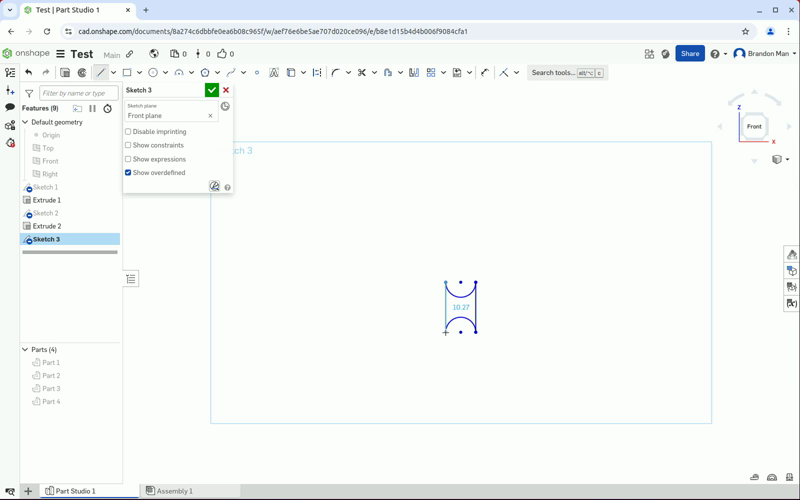
key(esc)
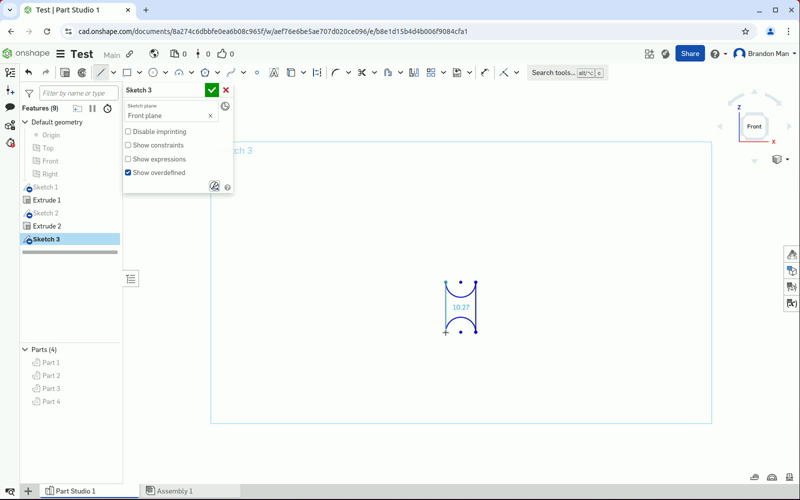
mouse_move(462, 316)
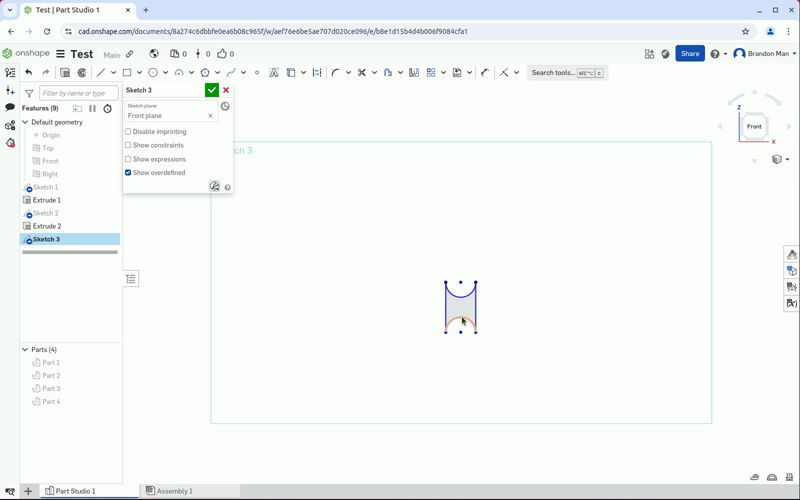
scroll(6)
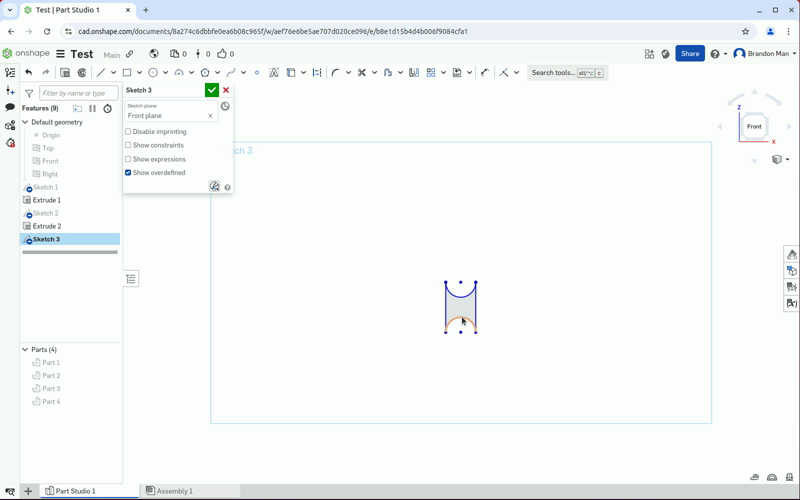
scroll(6)
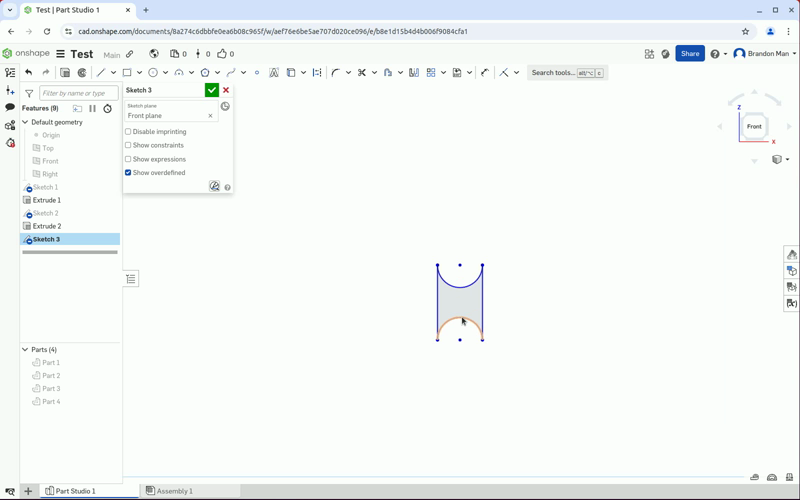
scroll(6)
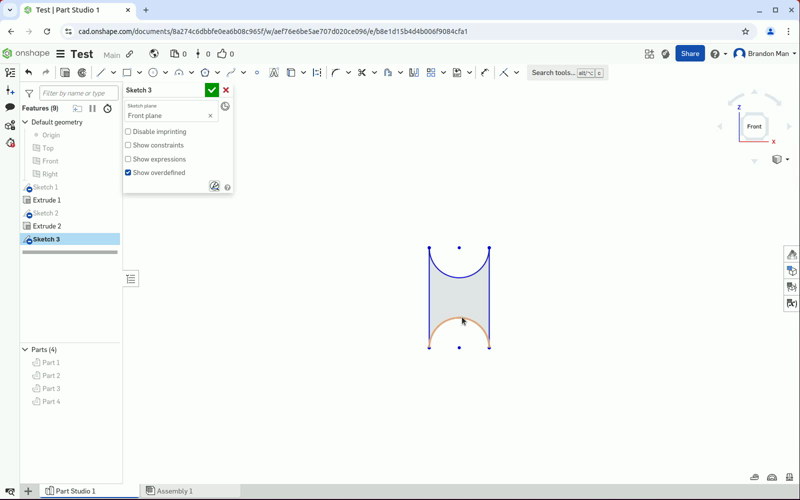
scroll(6)
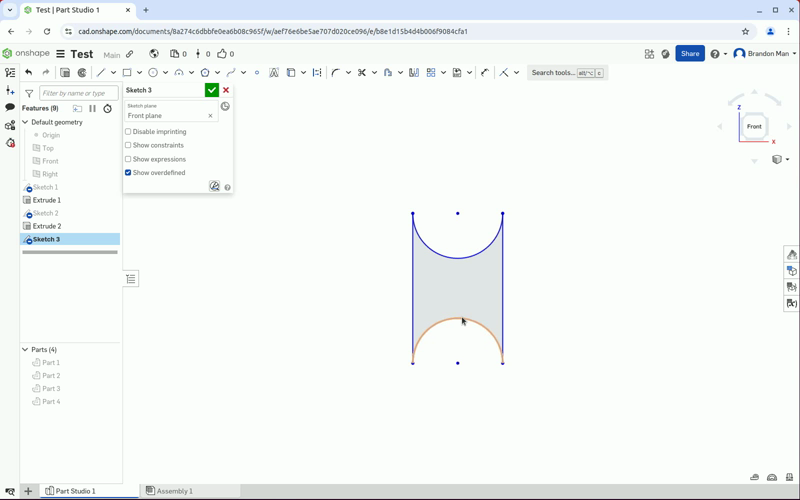
scroll(6)
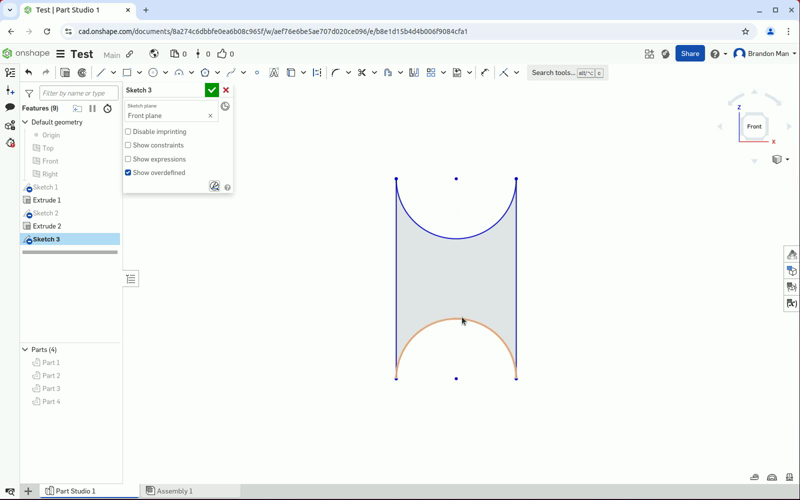
scroll(6)
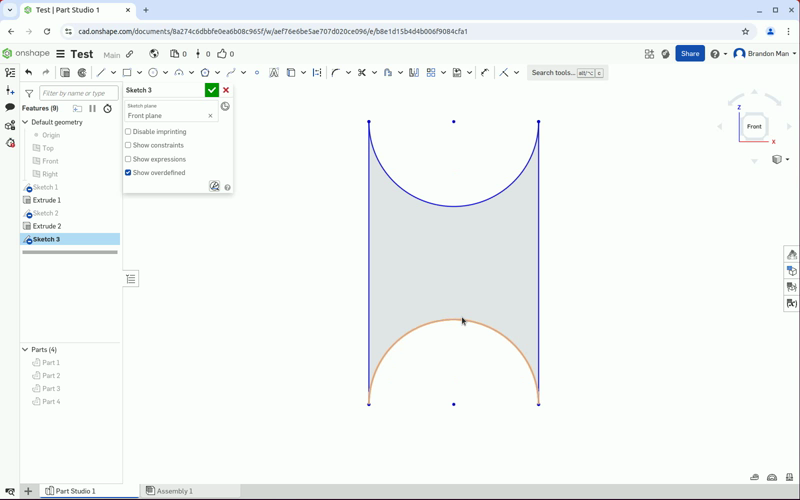
scroll(6)
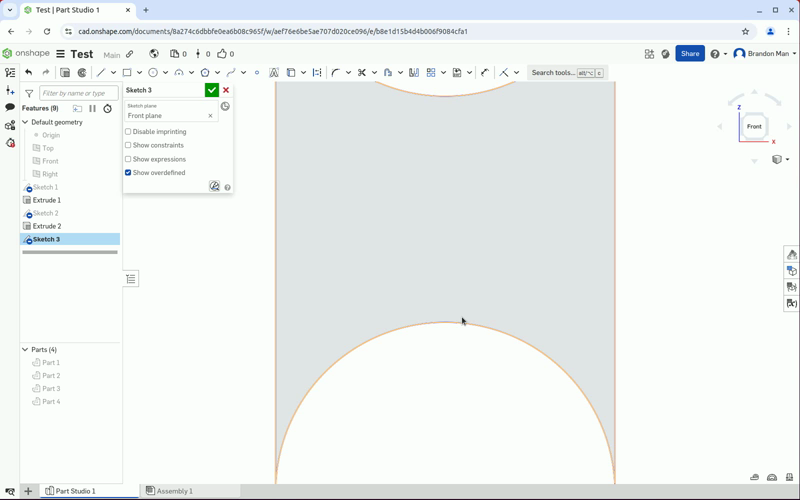
click(462, 316)
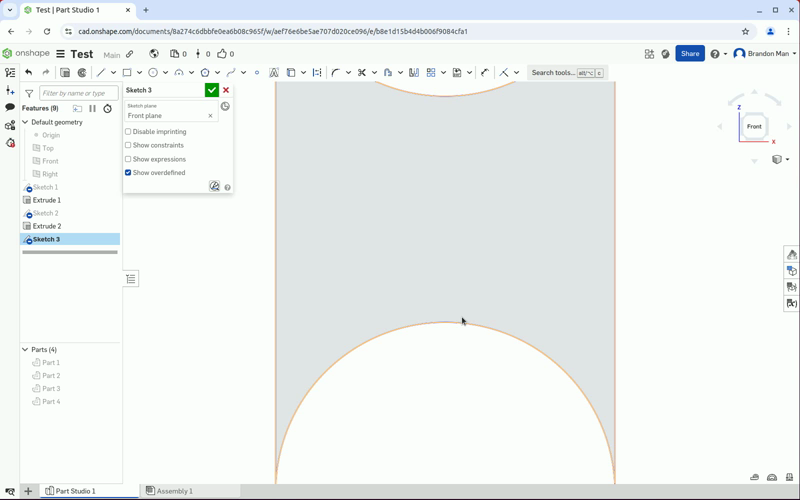
scroll(-6)
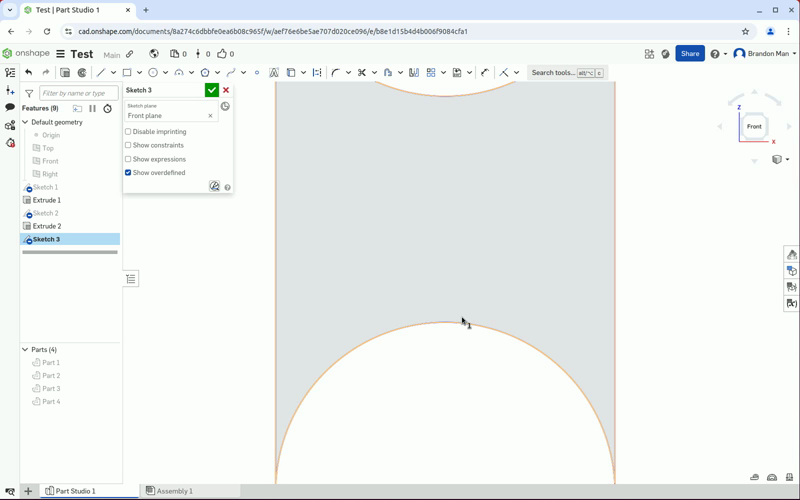
scroll(-6)
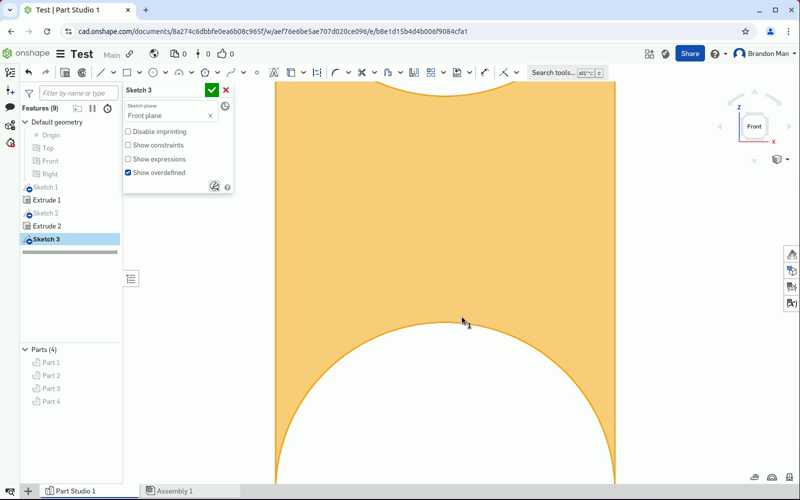
scroll(-6)
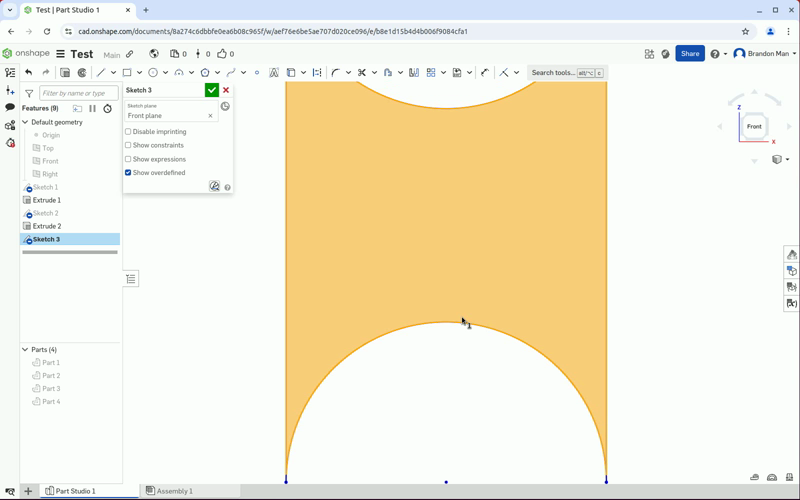
scroll(-6)
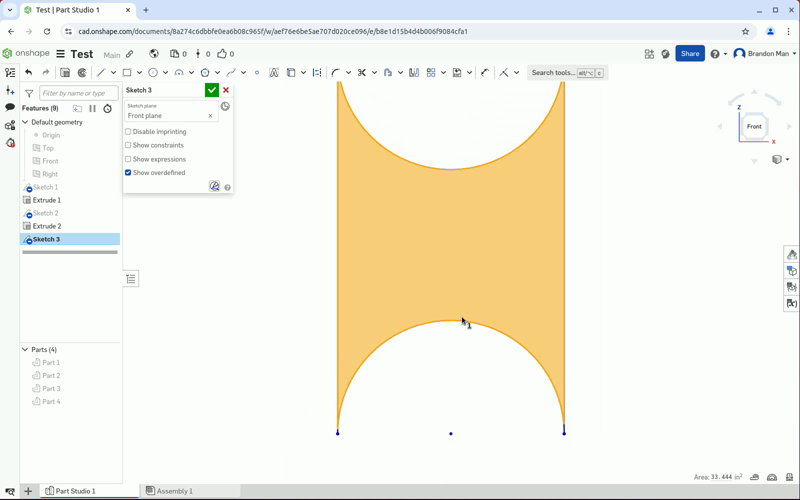
scroll(-6)
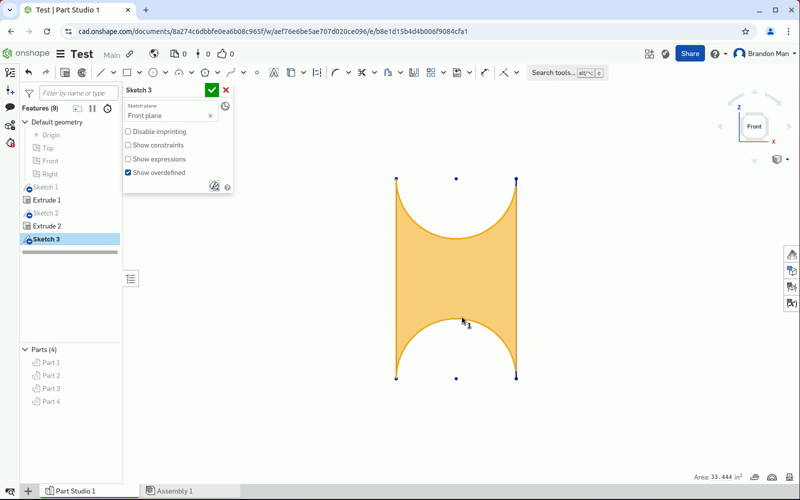
scroll(-6)
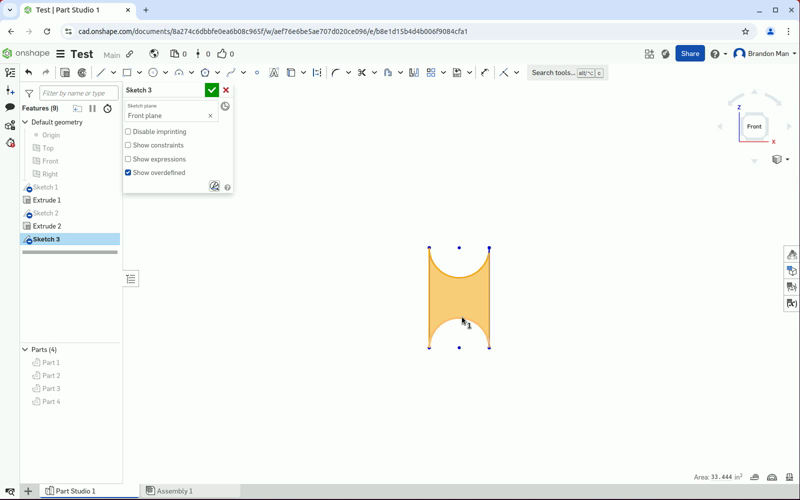
scroll(-6)
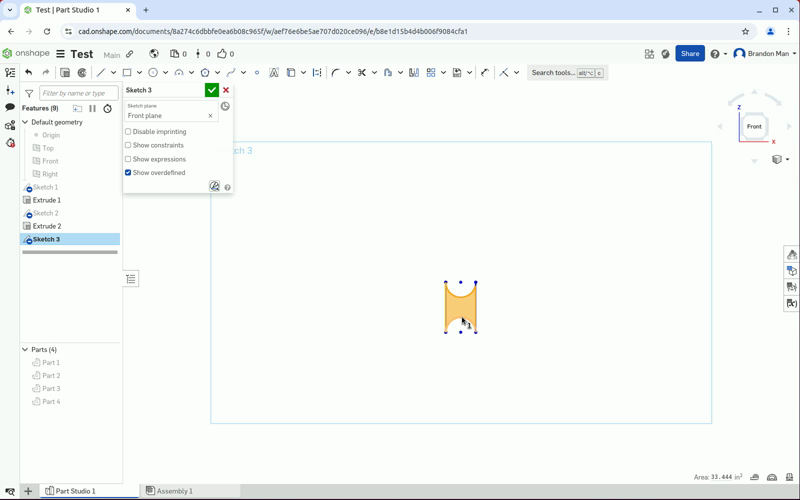
mouse_move(73, 352)
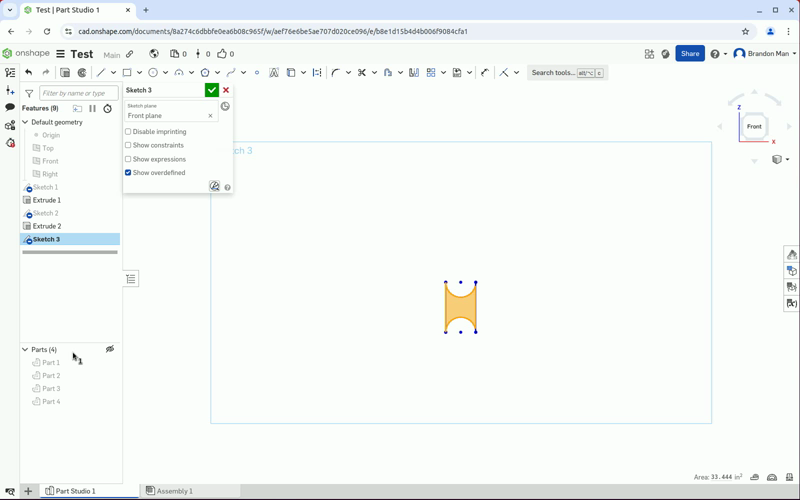
key(shift+y)
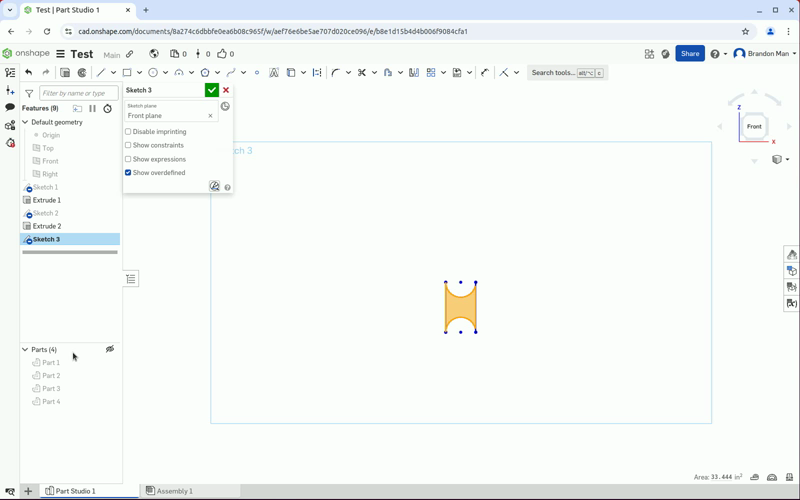
key(shift+e)
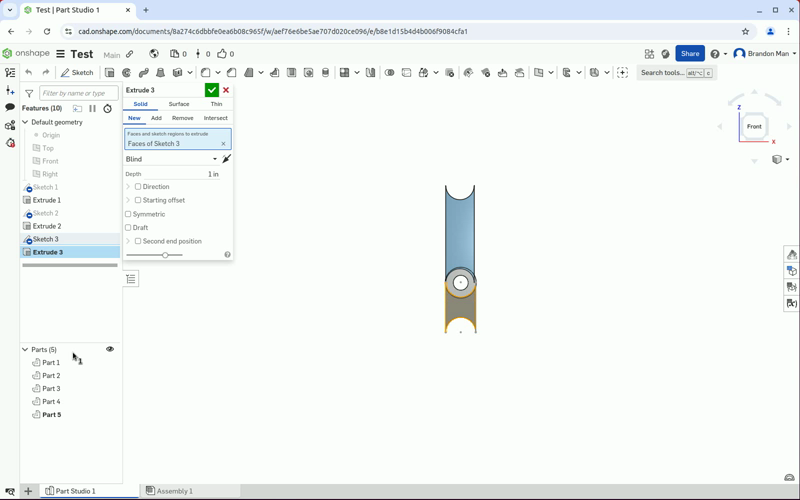
mouse_move(143, 106)
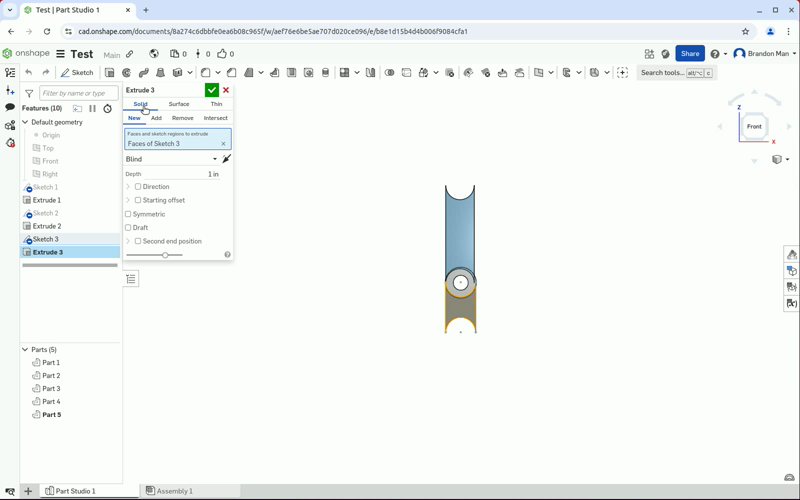
click(143, 106)
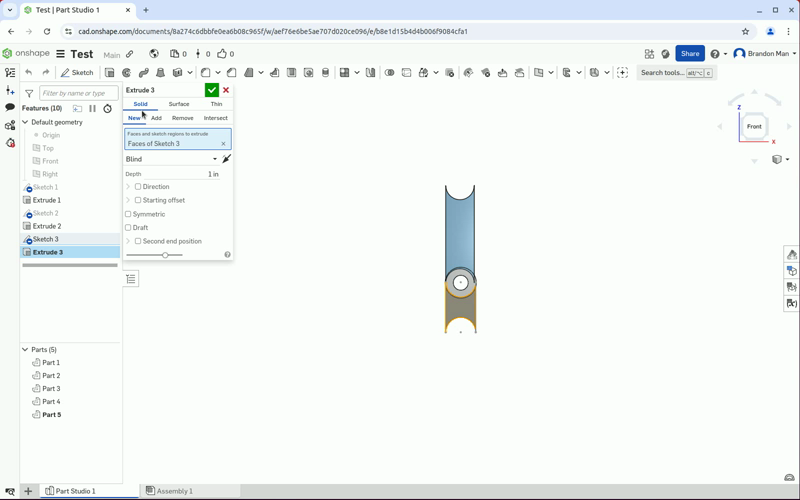
mouse_move(137, 120)
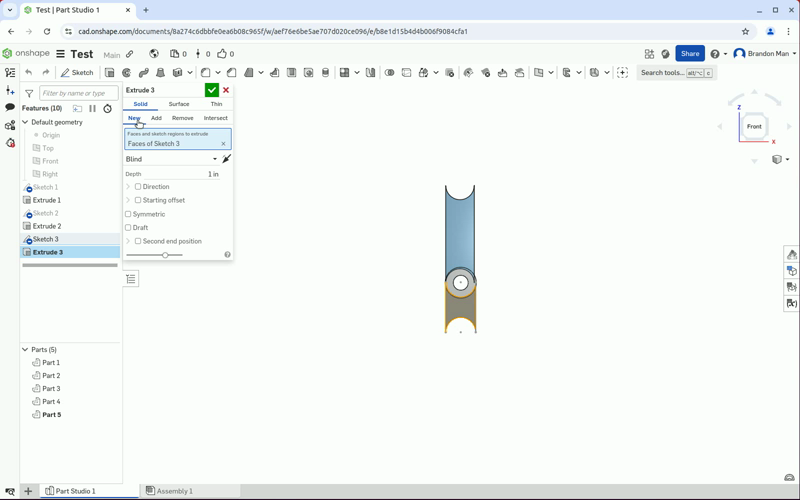
click(137, 120)
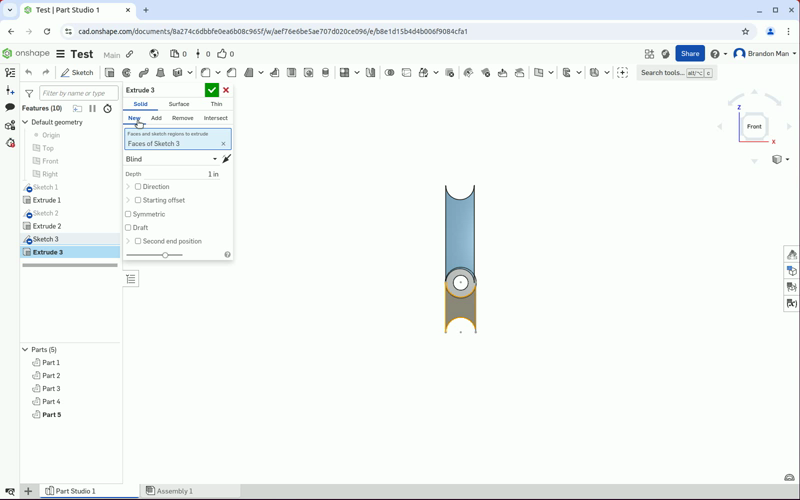
key(tab, 4)
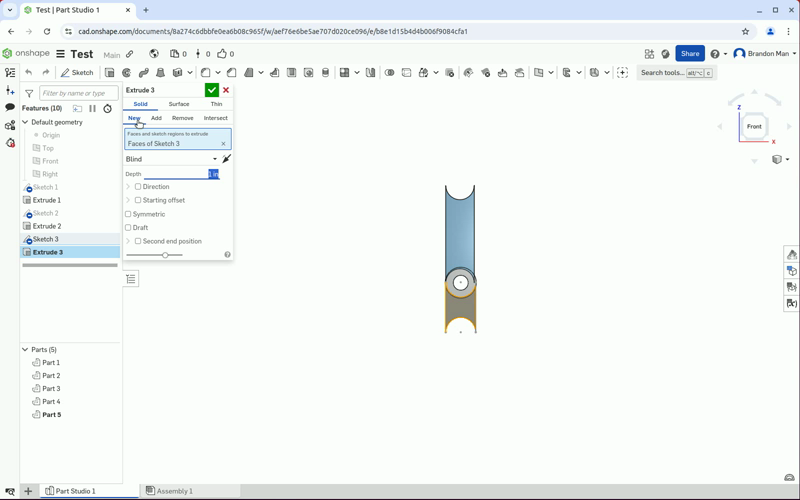
text(6.018)
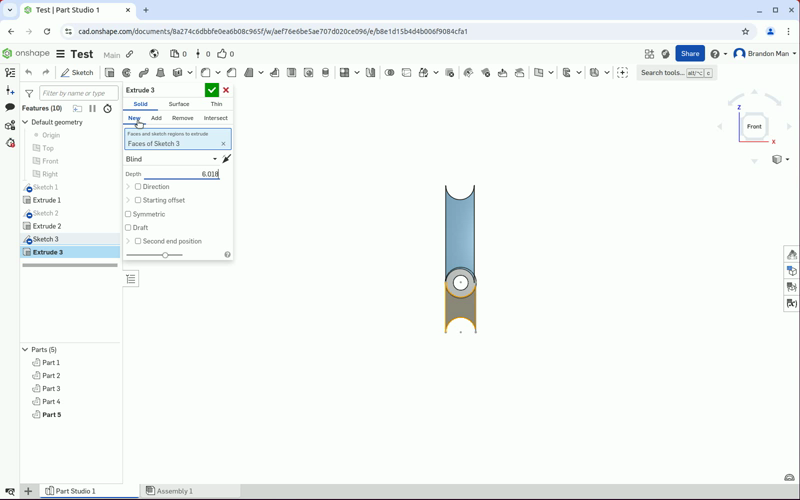
key(enter)
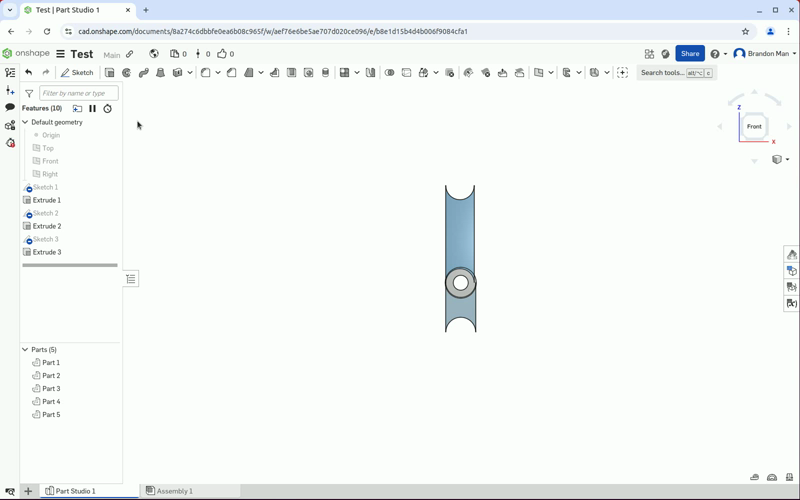
key(shift+h)
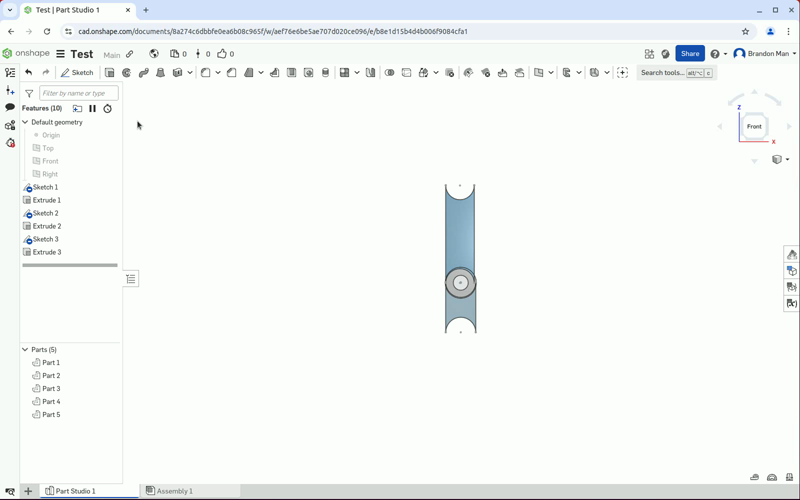
key(shift+h)
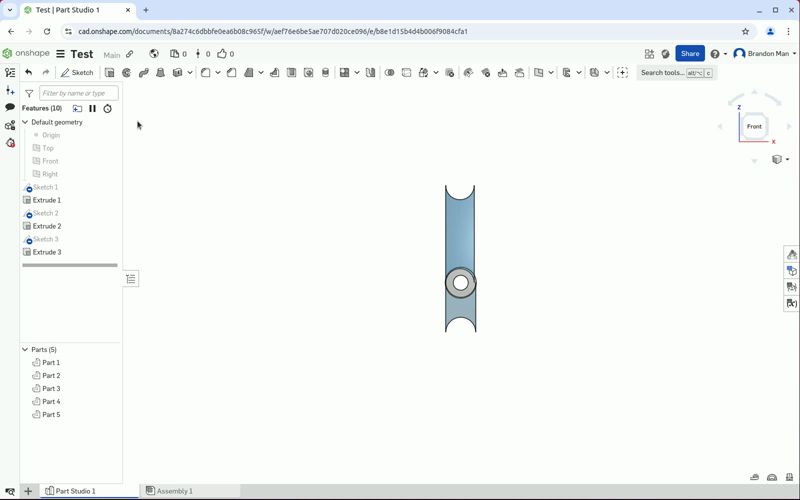
mouse_move(73, 189)
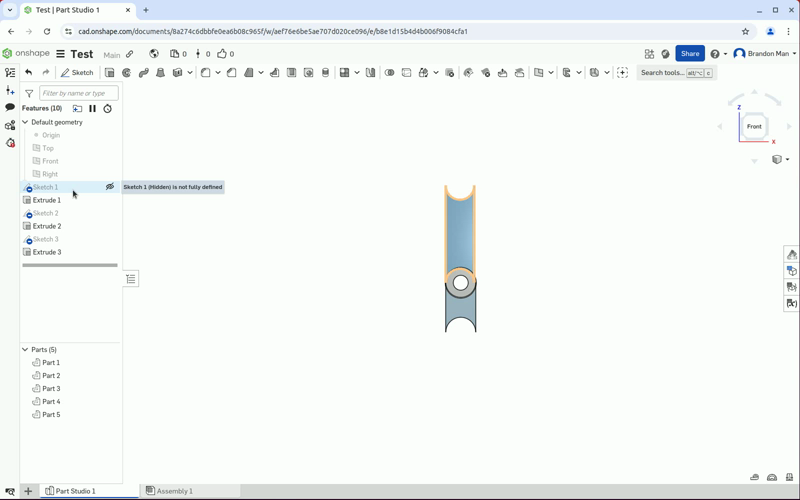
click(73, 189)
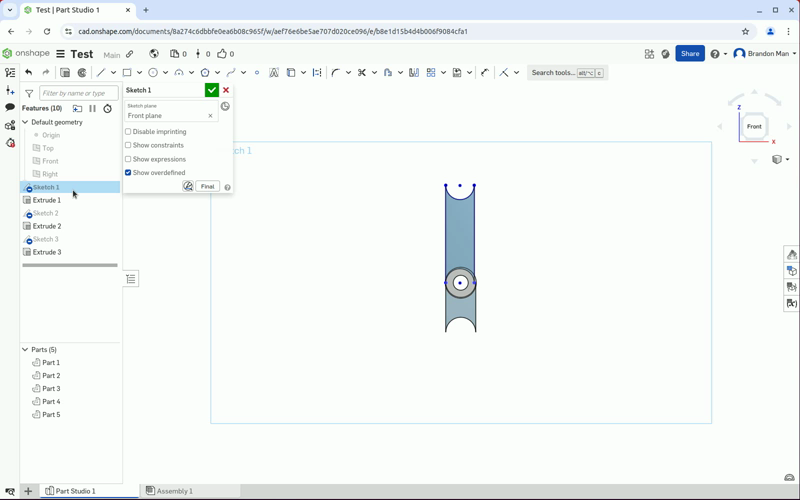
mouse_move(229, 92)
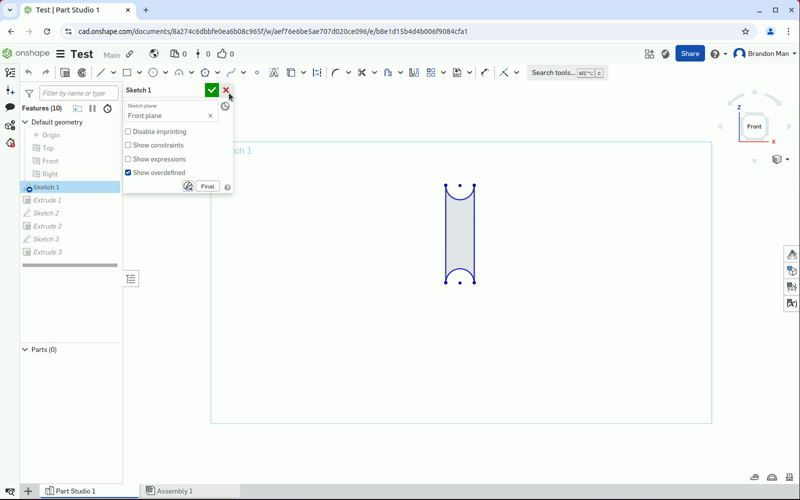
click(229, 92)
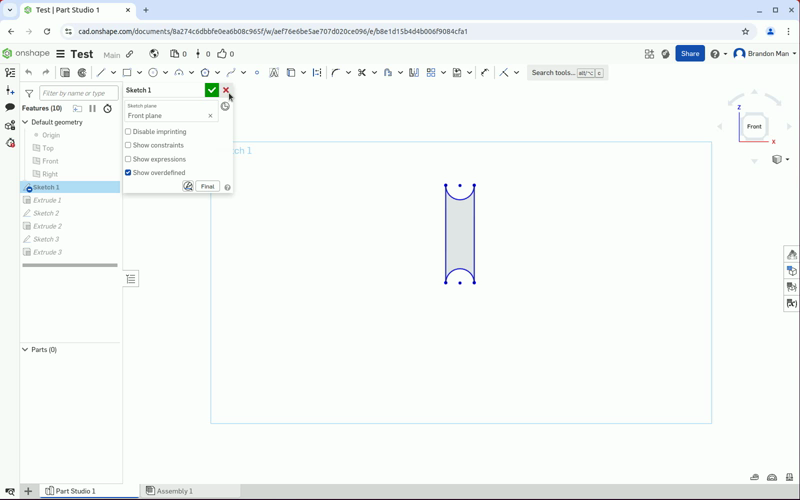
key(shift+s)
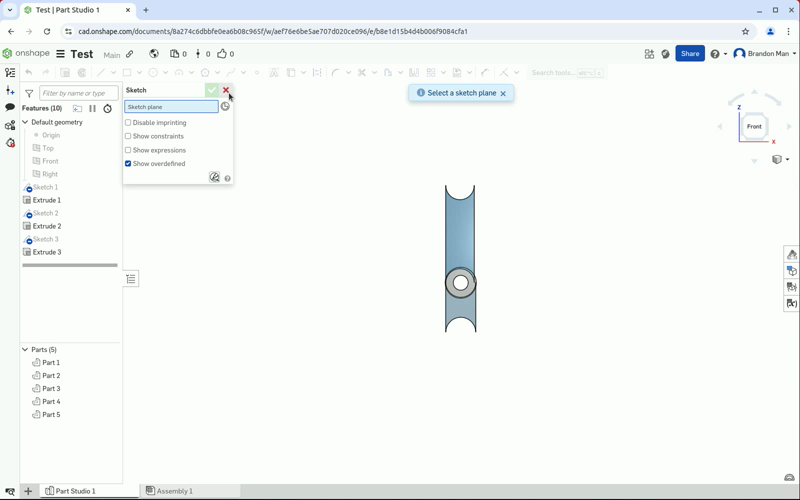
mouse_move(73, 163)
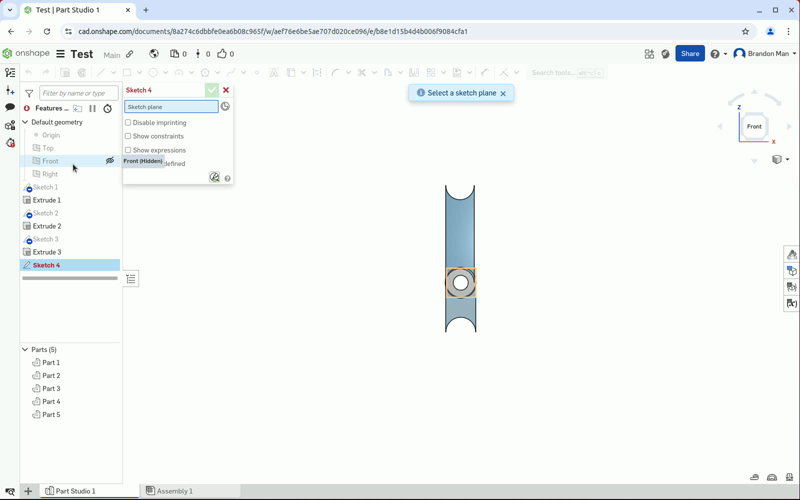
click(73, 163)
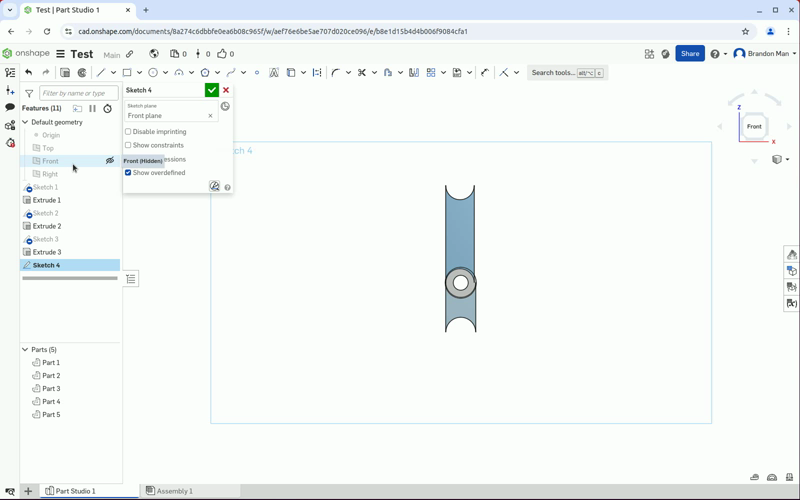
mouse_move(73, 352)
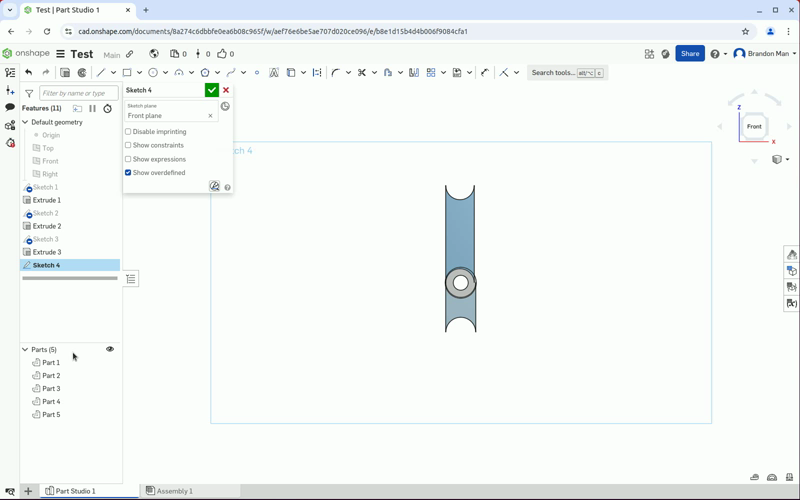
key(y)
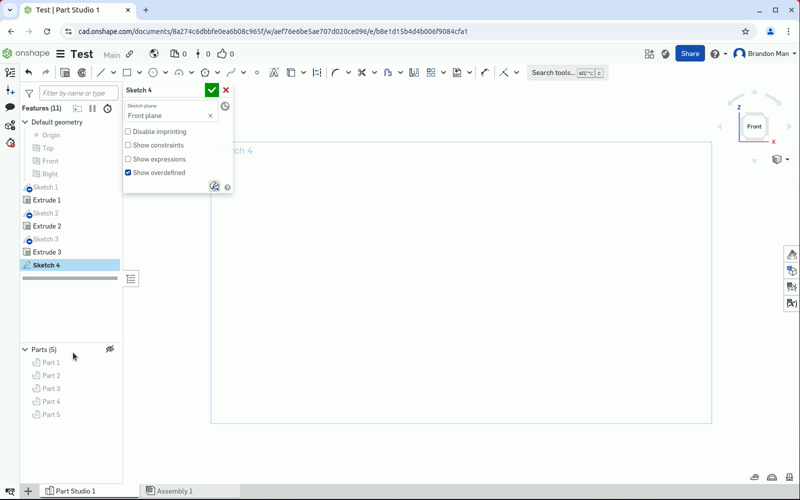
key(c)
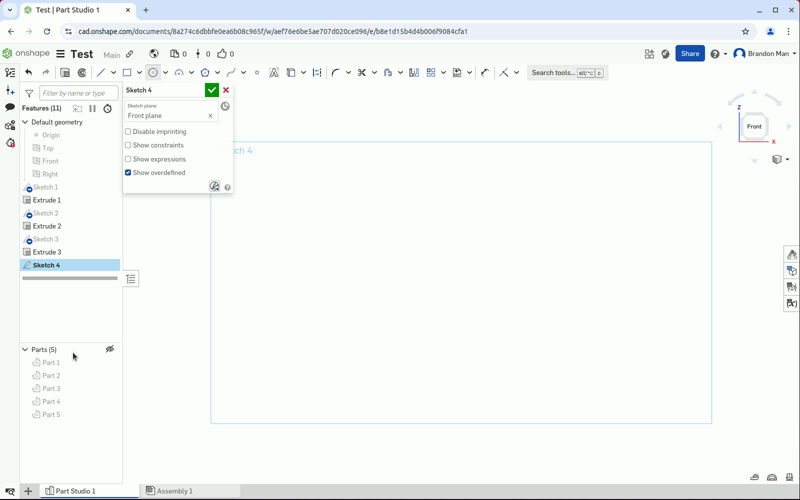
key_down(shift)
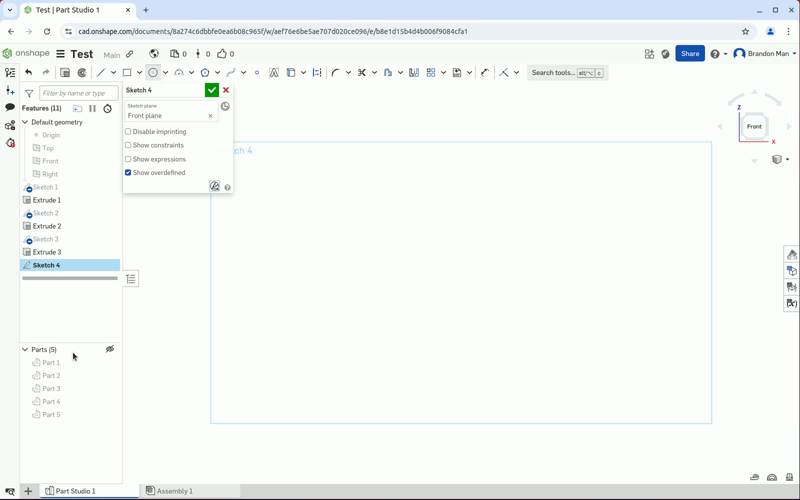
mouse_move(460, 332)
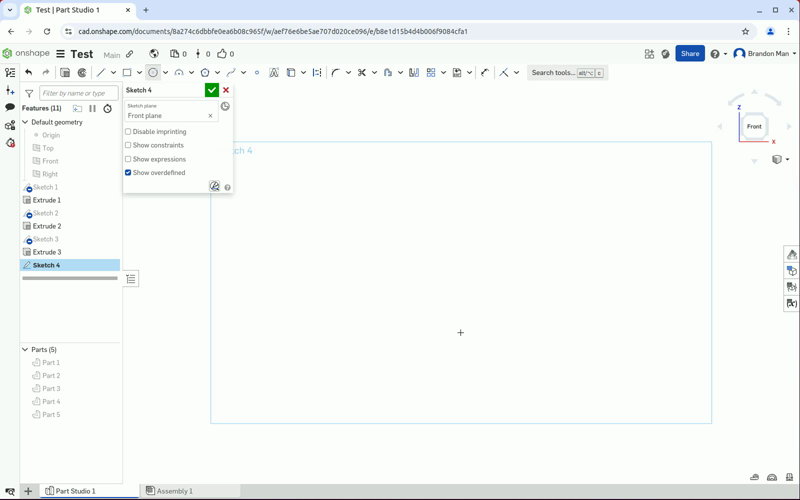
click(460, 332)
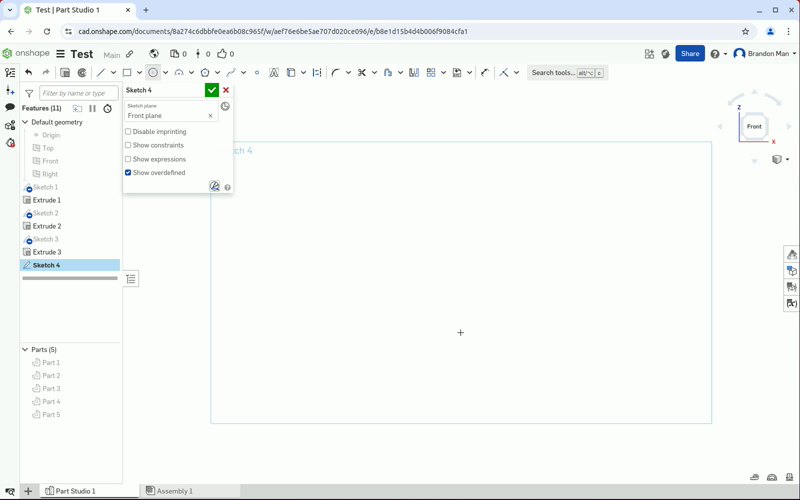
key_up(shift)
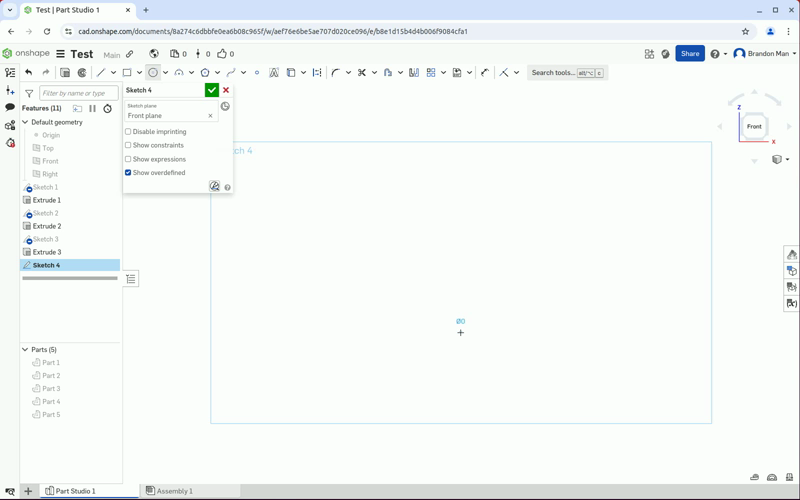
mouse_move(476, 332)
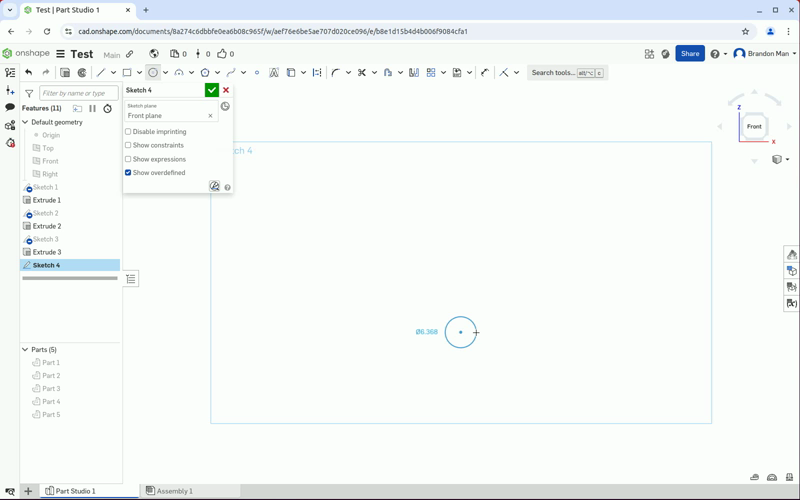
click(476, 332)
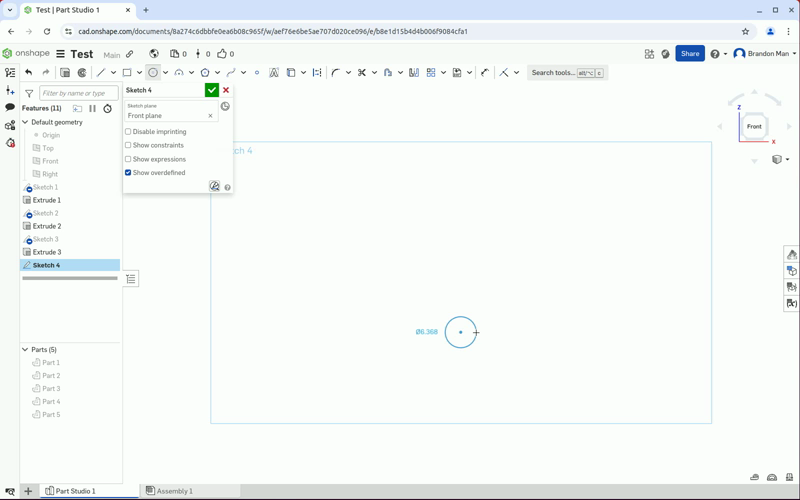
key(esc)
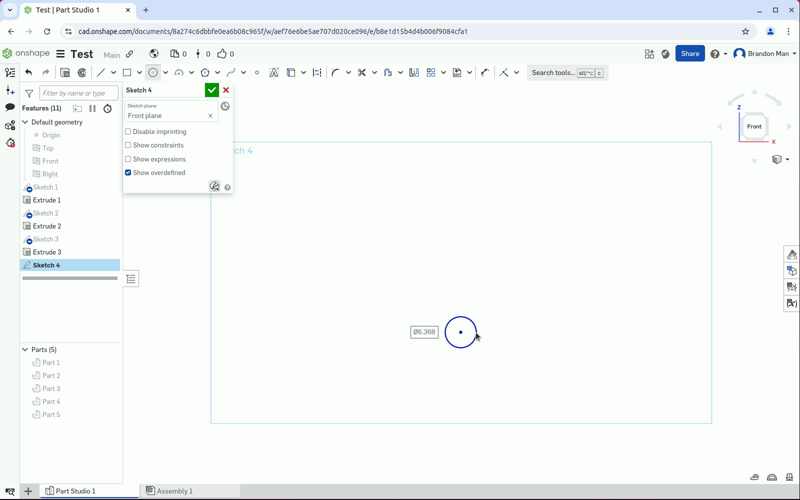
key(c)
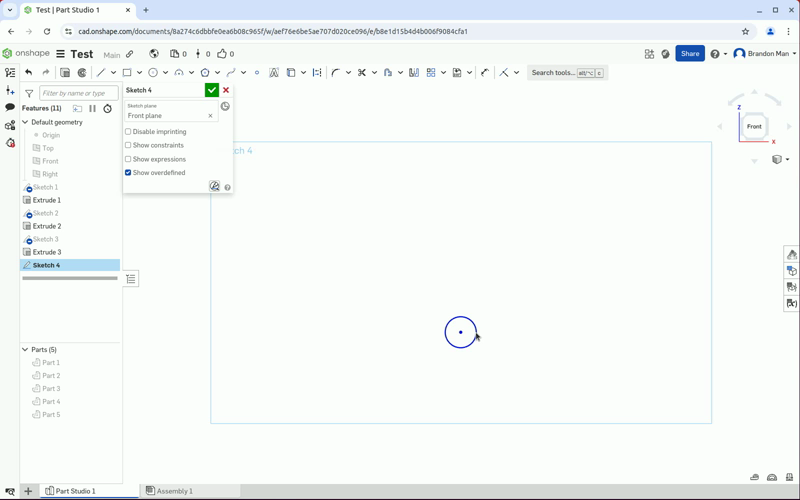
key_down(shift)
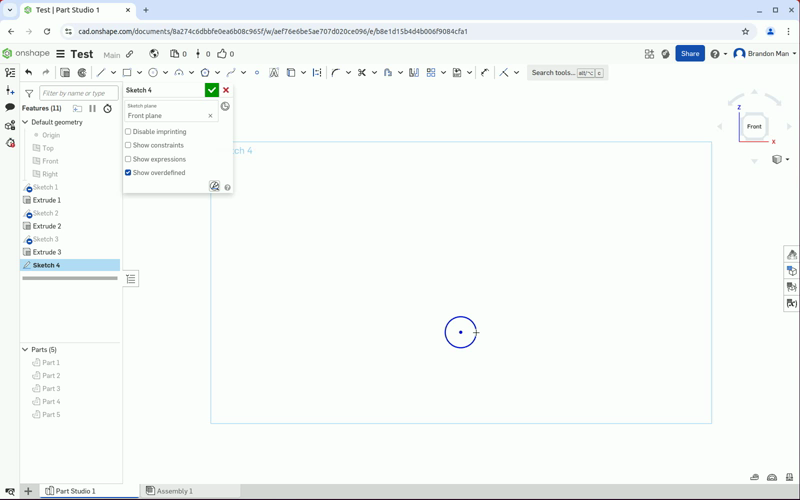
mouse_move(460, 332)
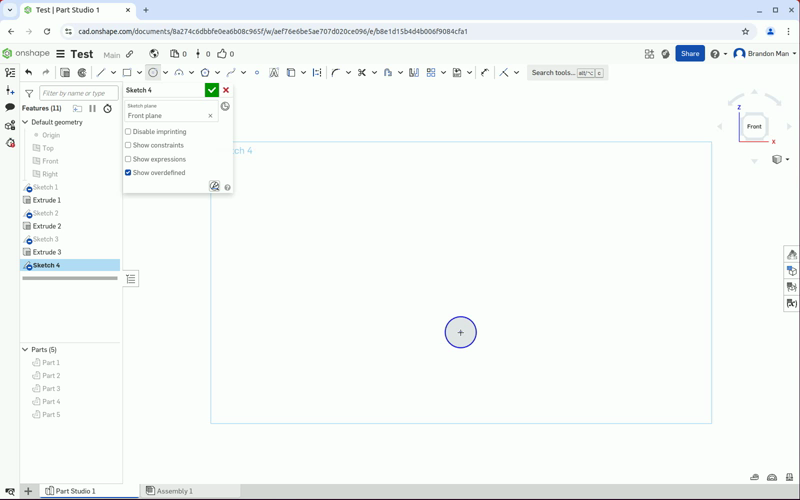
click(460, 332)
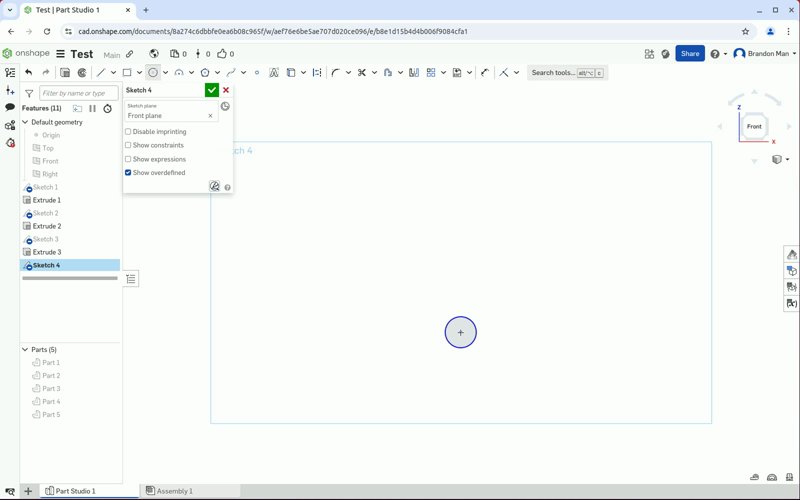
key_up(shift)
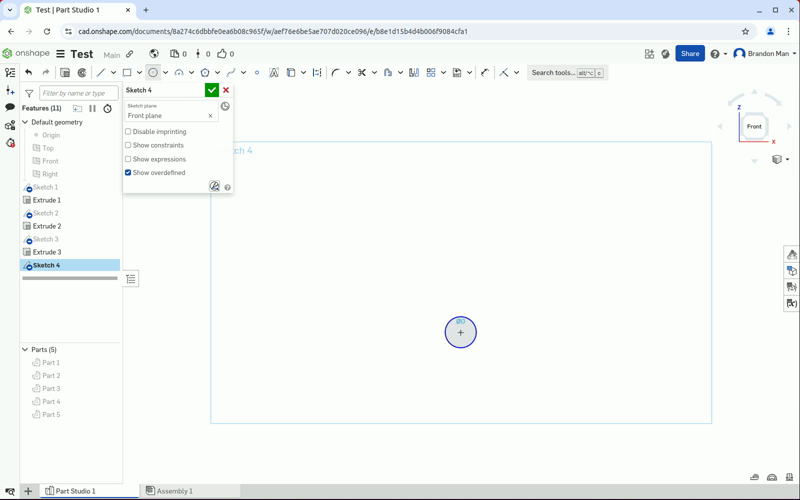
mouse_move(468, 332)
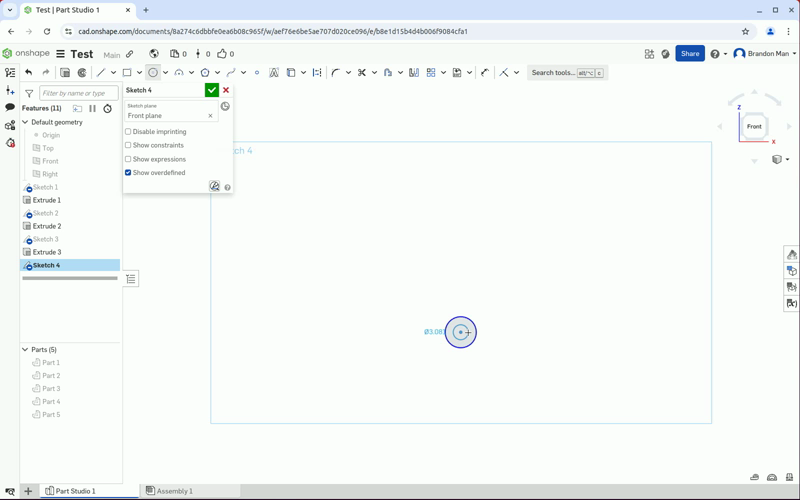
click(468, 332)
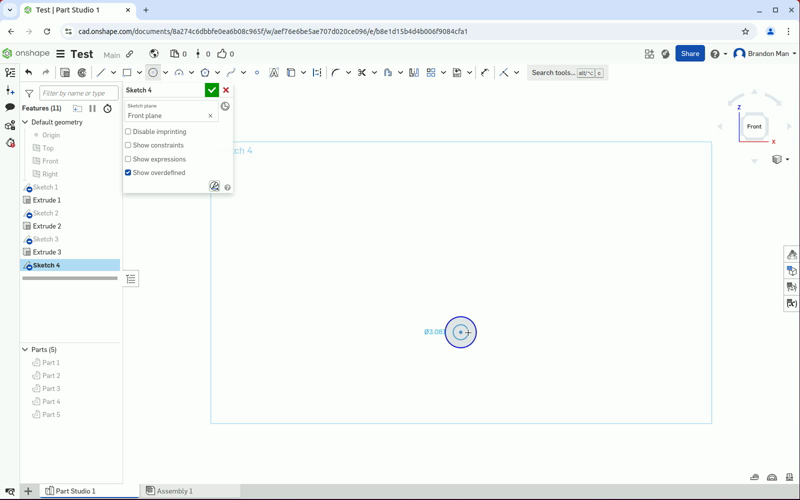
key(esc)
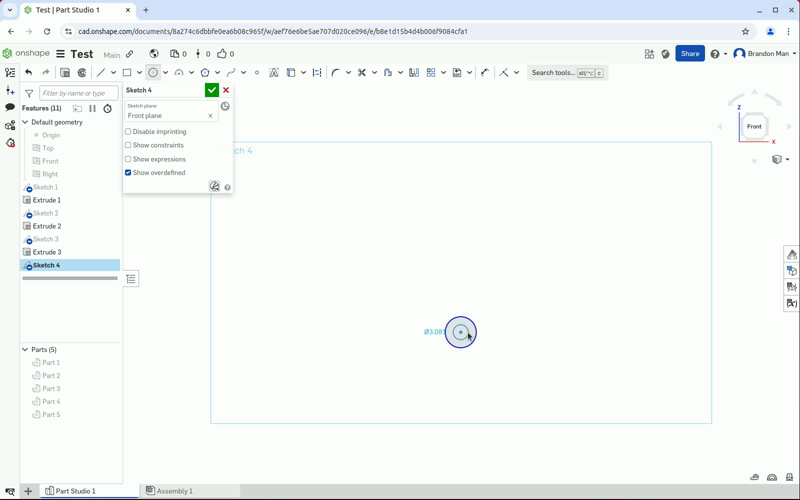
mouse_move(451, 324)
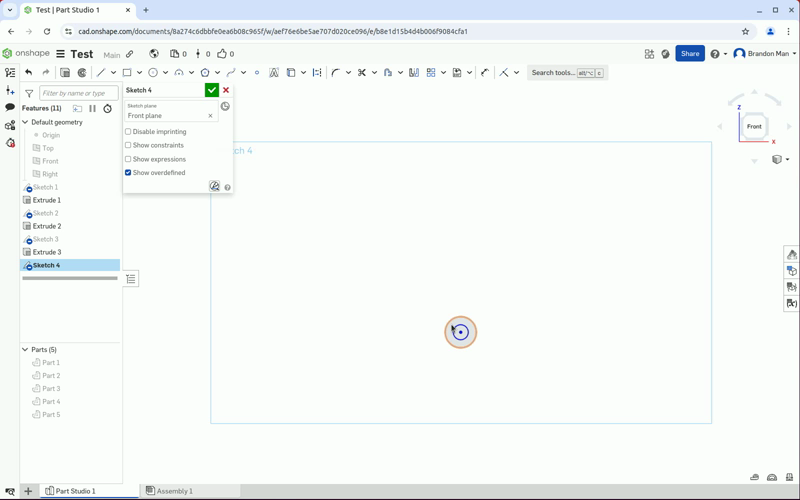
scroll(6)
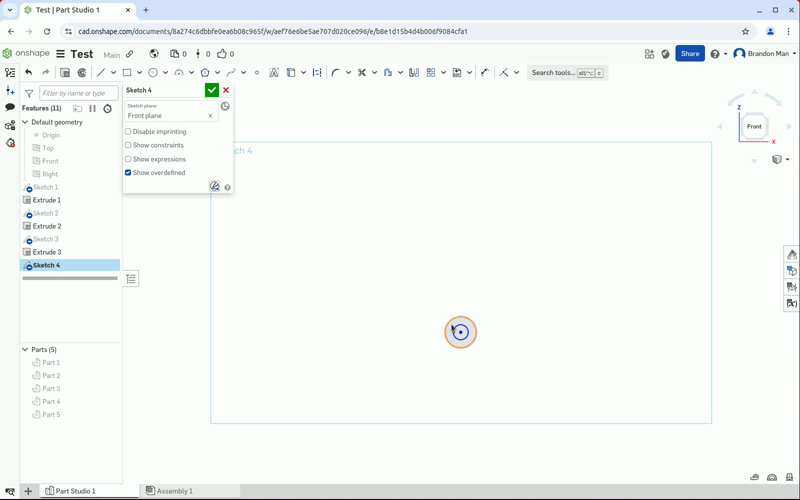
scroll(6)
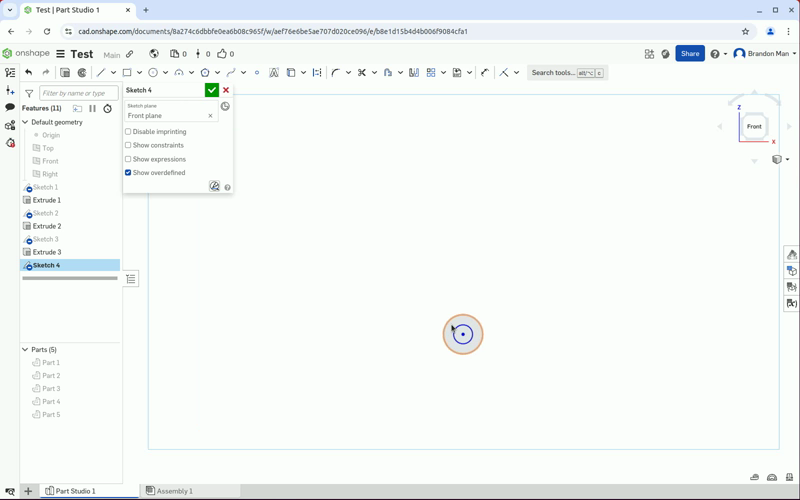
scroll(6)
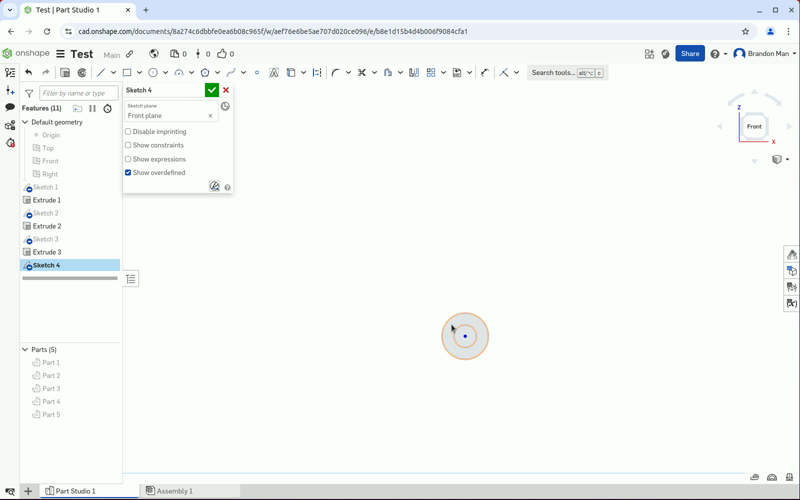
scroll(6)
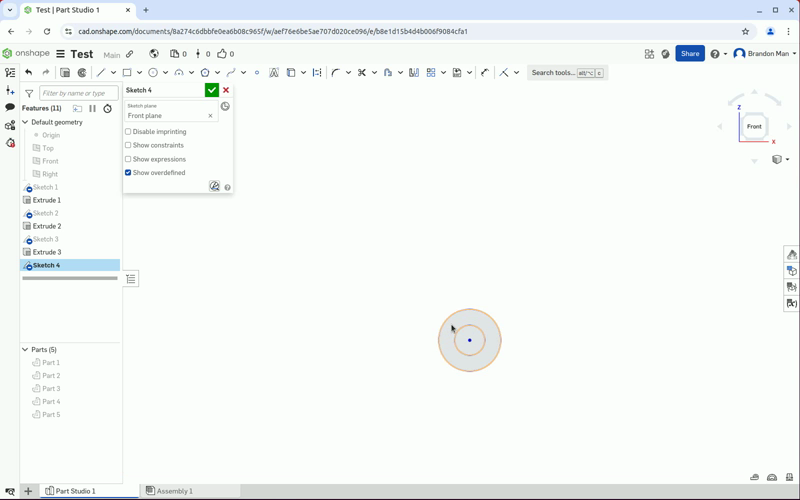
scroll(6)
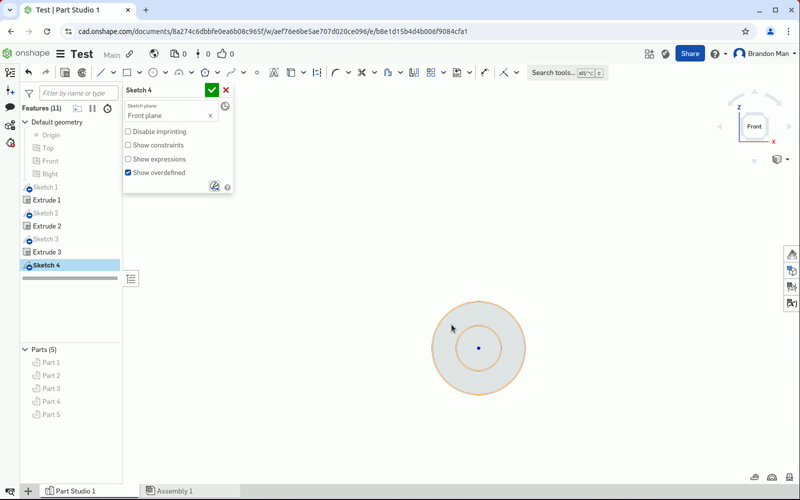
scroll(6)
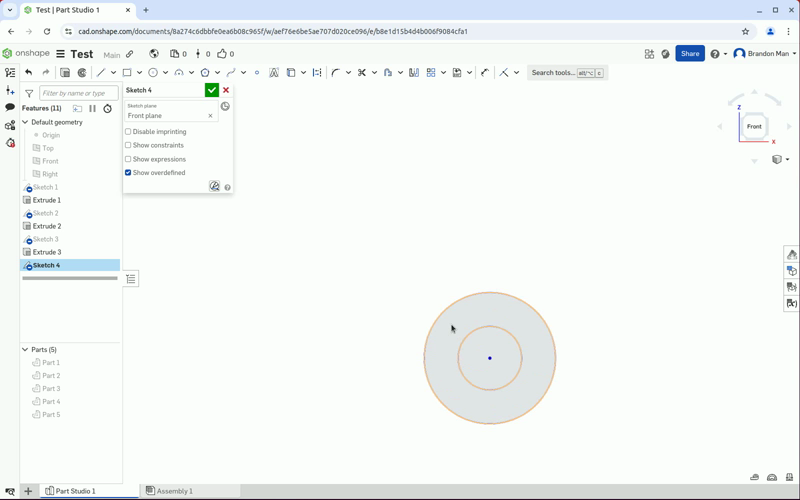
scroll(6)
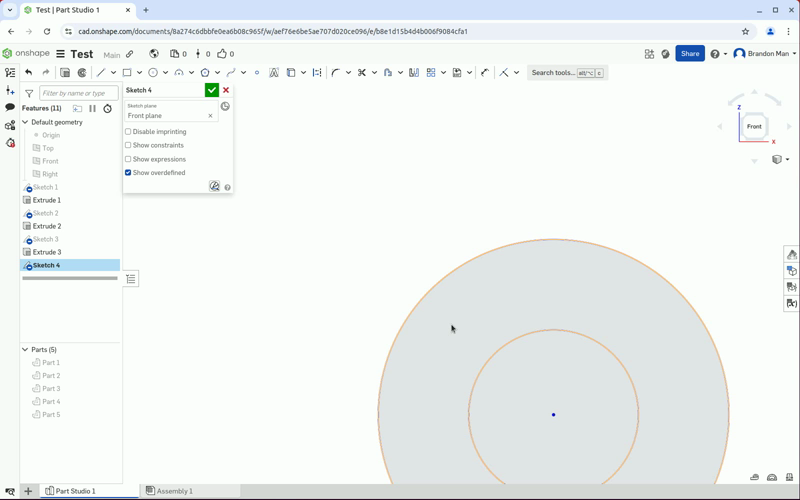
click(451, 324)
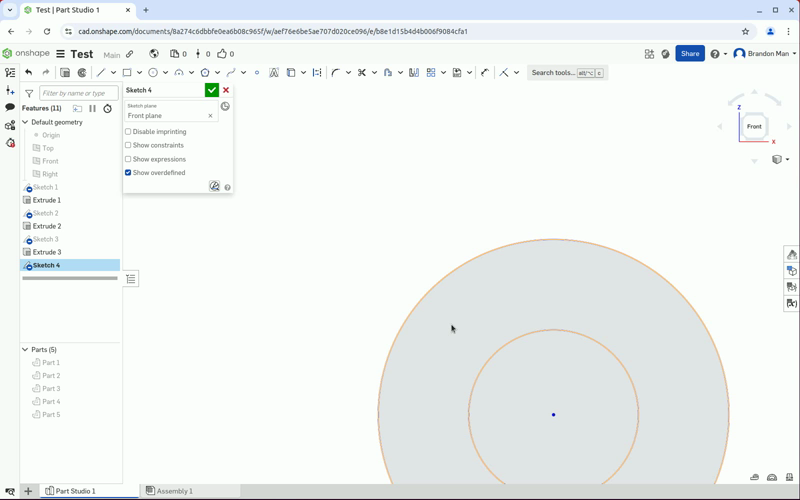
scroll(-6)
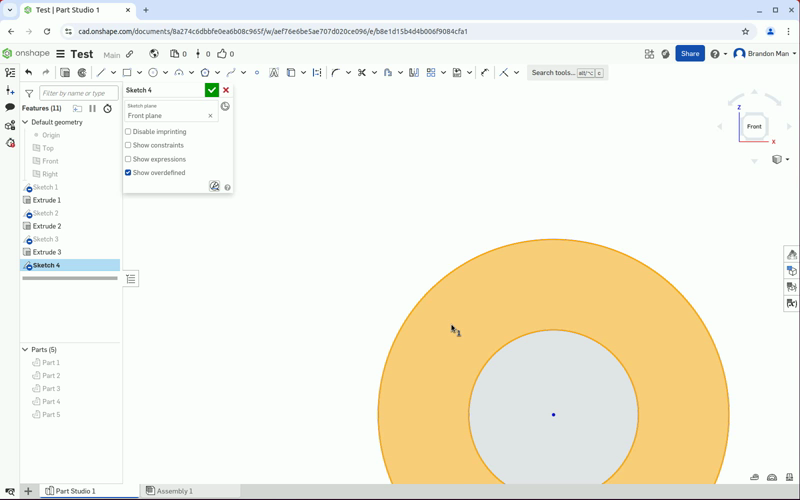
scroll(-6)
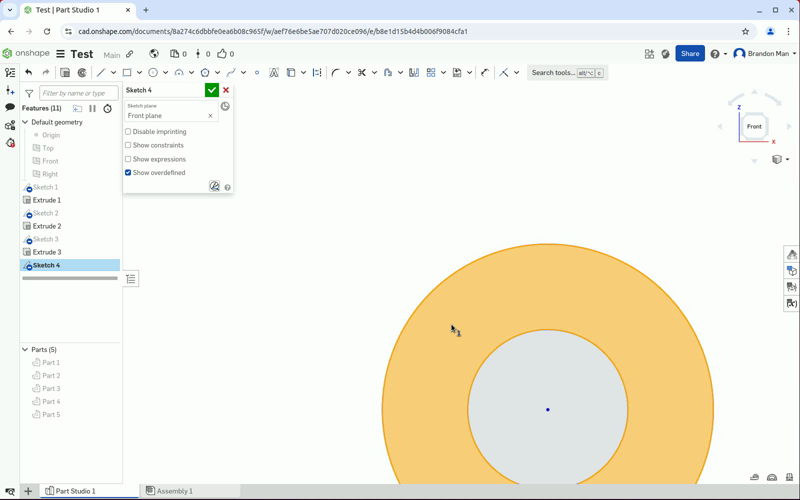
scroll(-6)
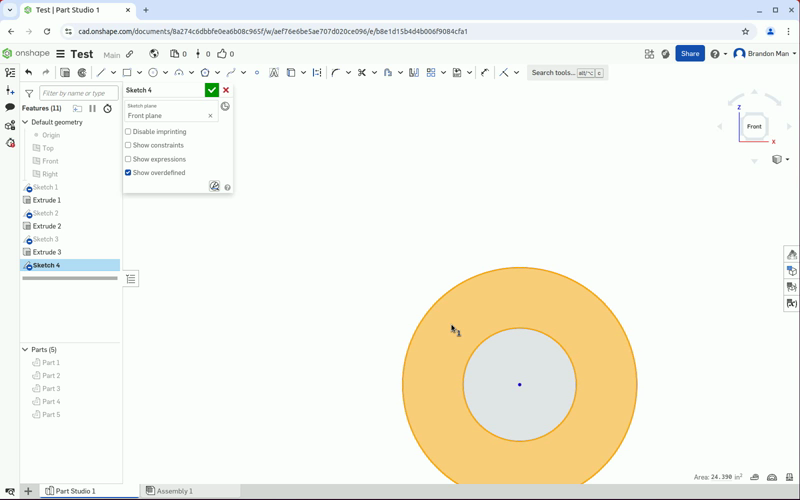
scroll(-6)
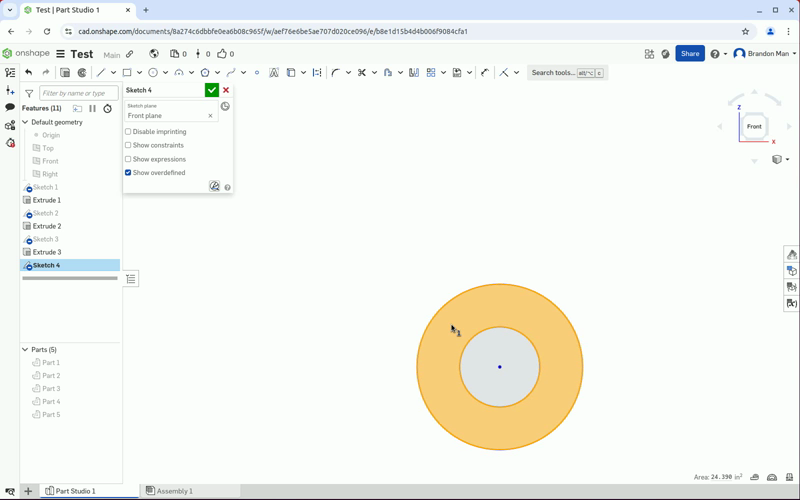
scroll(-6)
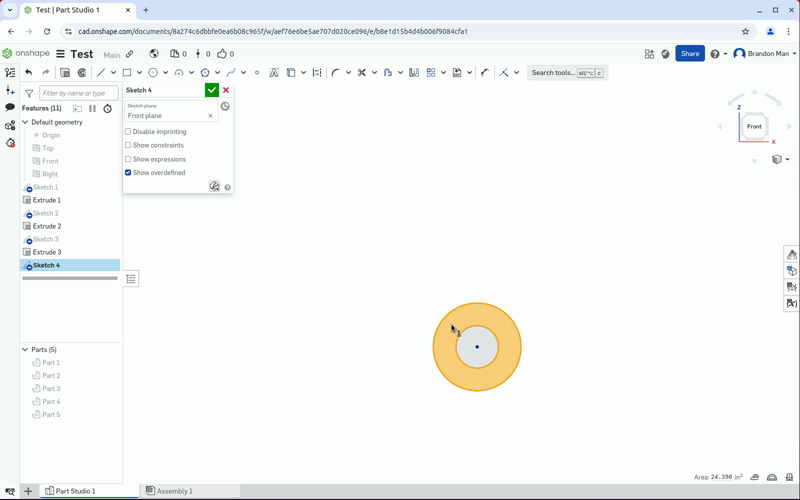
scroll(-6)
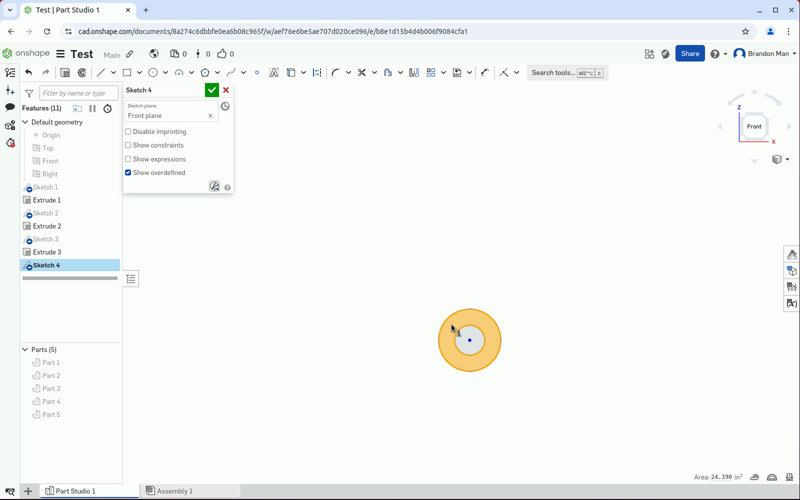
scroll(-6)
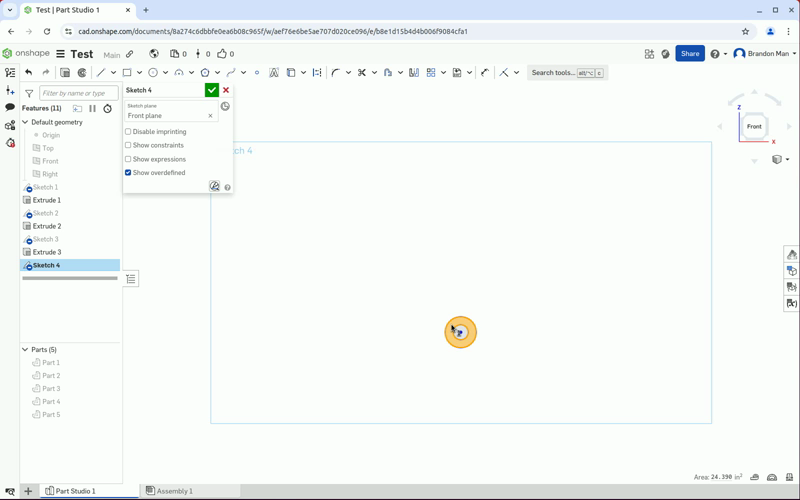
mouse_move(73, 352)
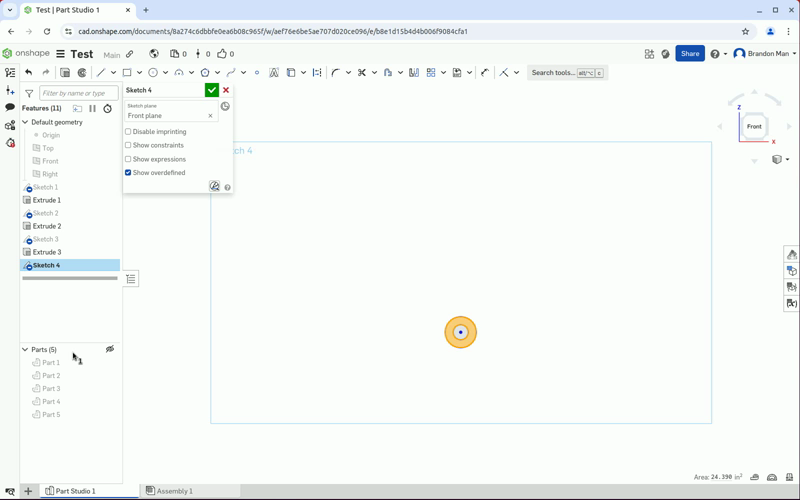
key(shift+y)
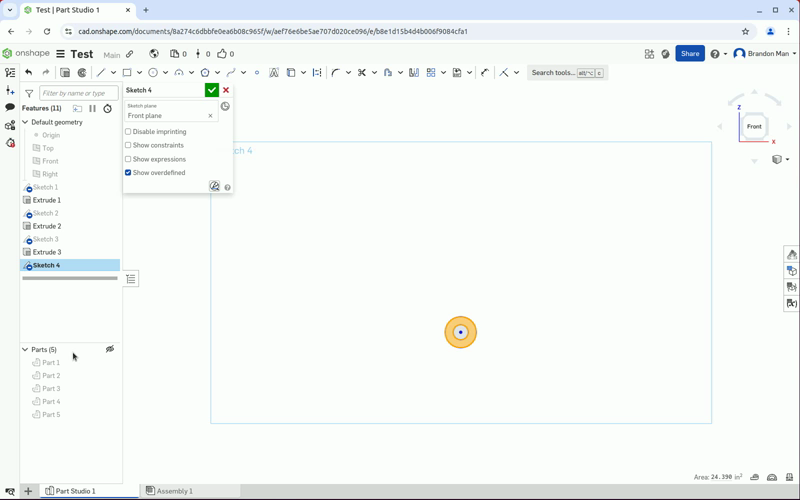
key(shift+e)
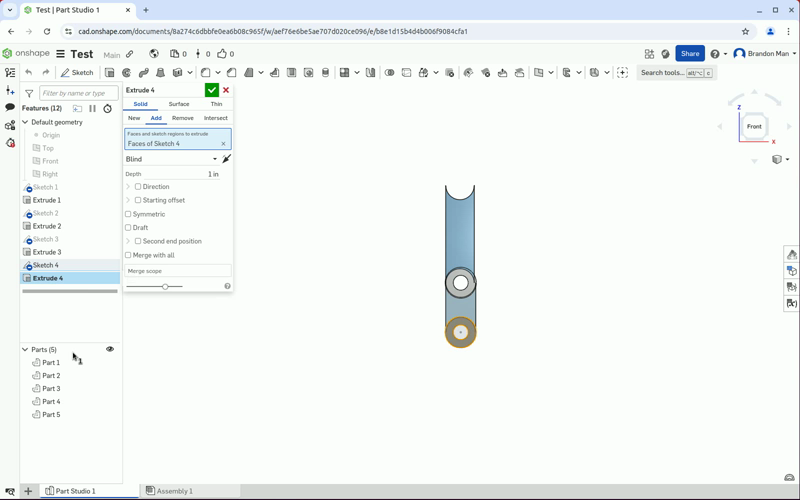
mouse_move(143, 106)
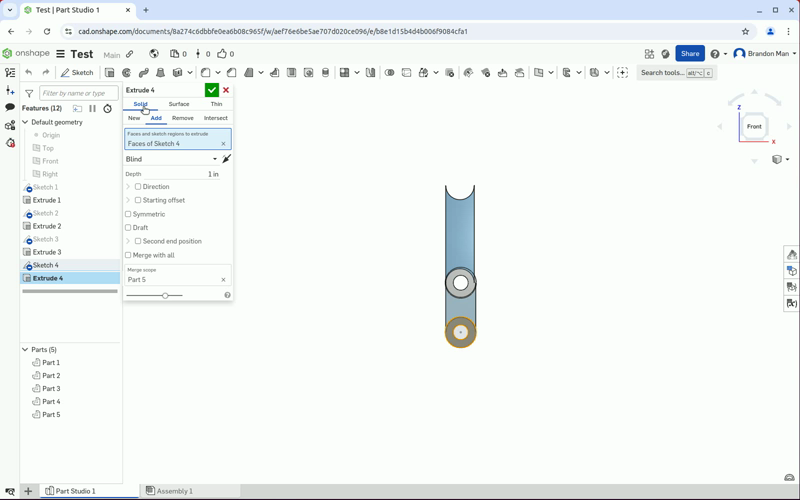
click(143, 106)
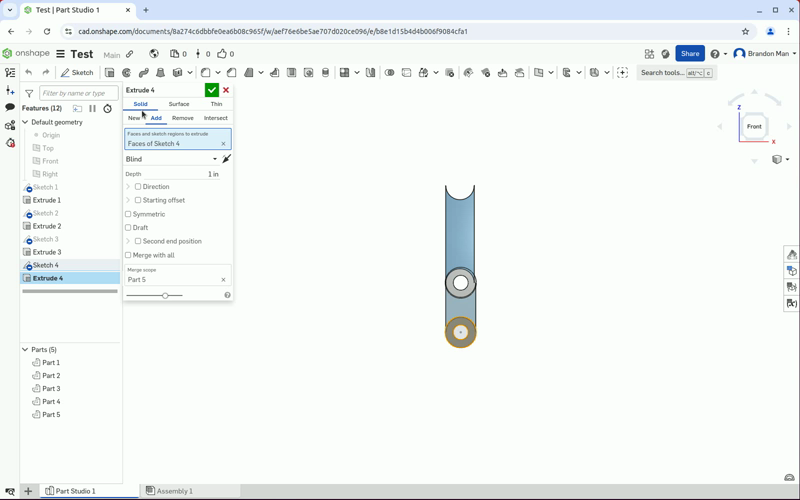
mouse_move(137, 120)
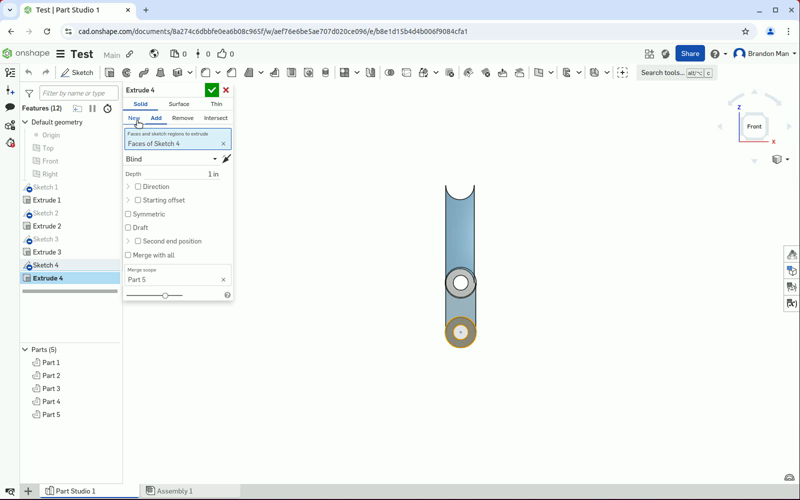
click(137, 120)
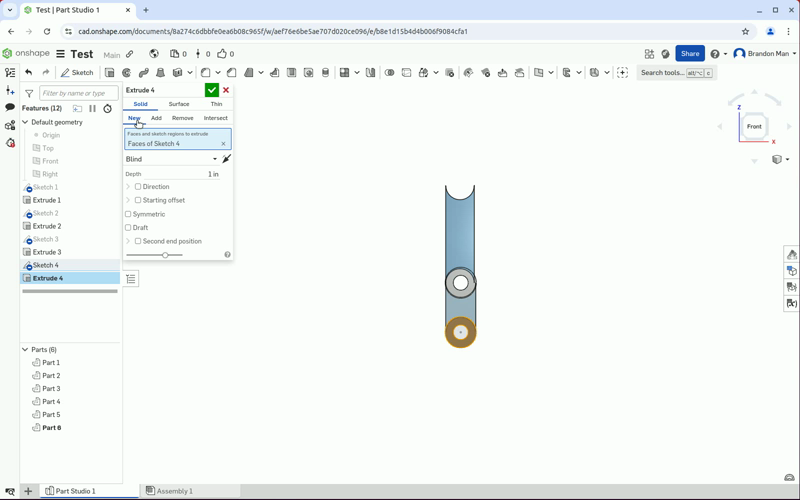
key(tab, 4)
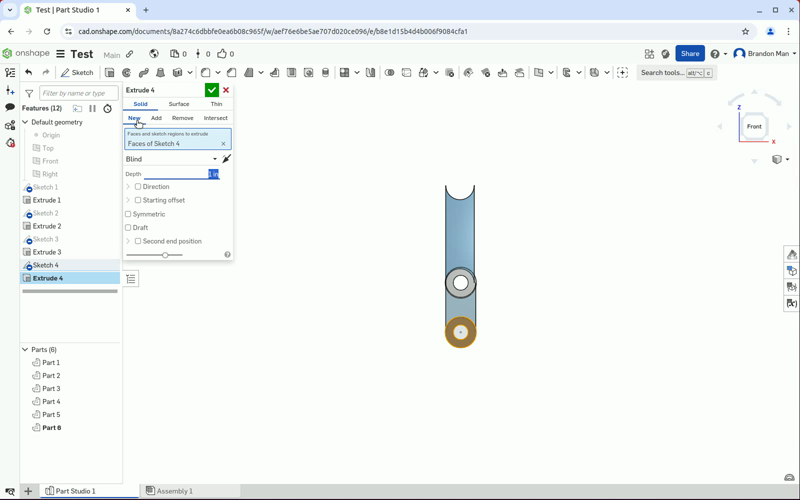
text(6.018)
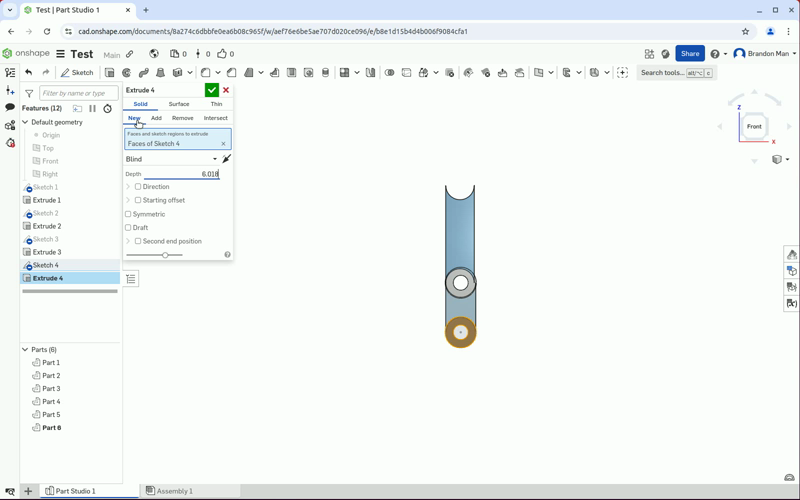
key(enter)
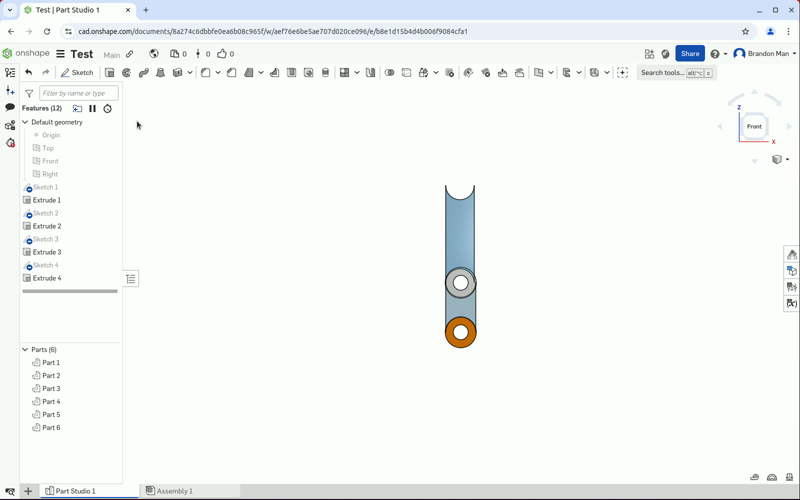
key(shift+h)
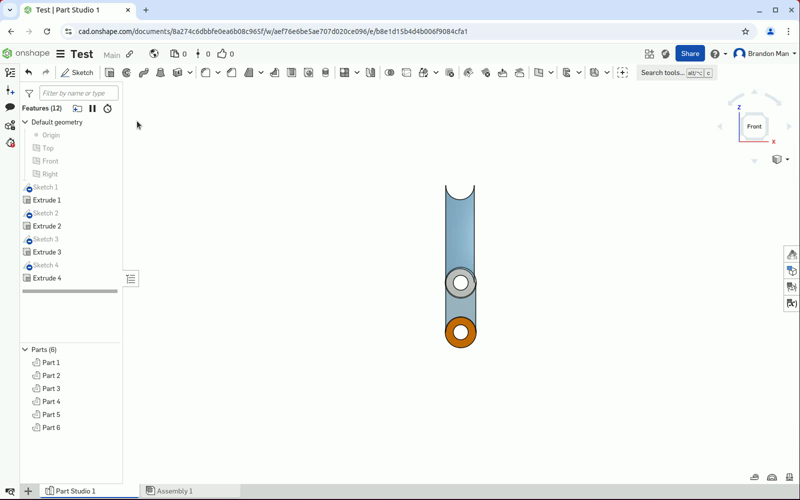
key(shift+h)
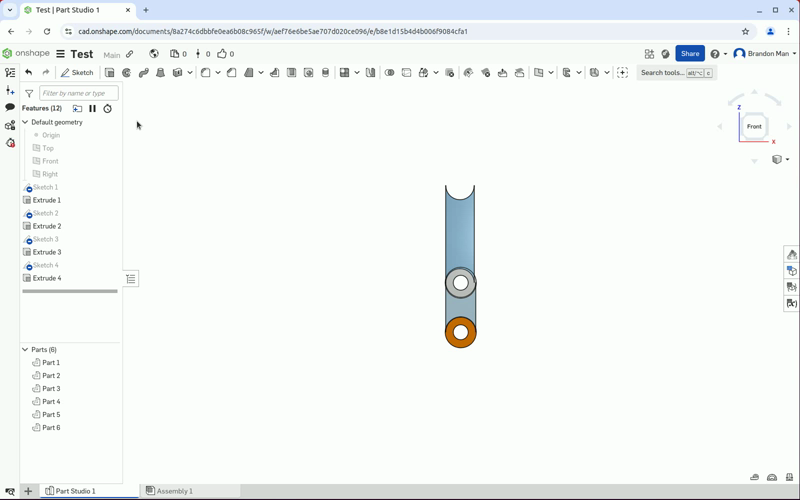
mouse_move(73, 189)
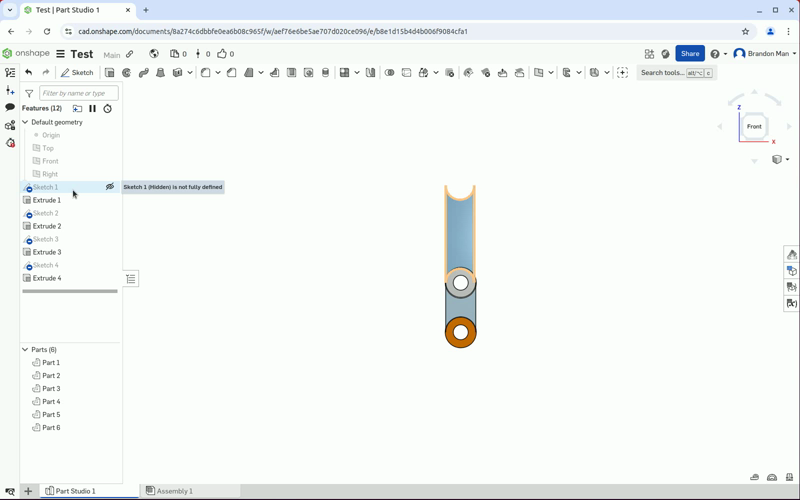
click(73, 189)
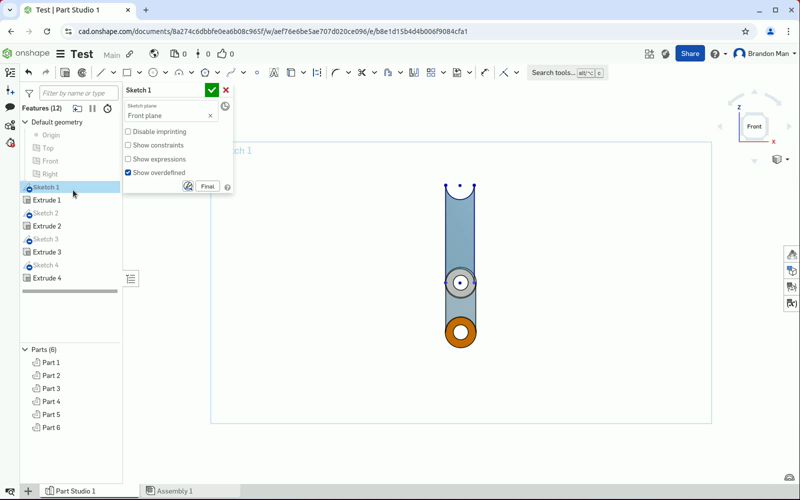
mouse_move(229, 92)
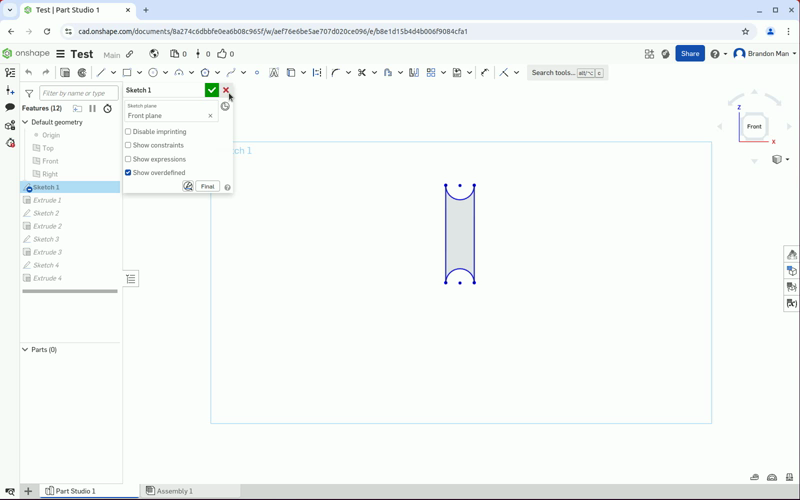
click(229, 92)
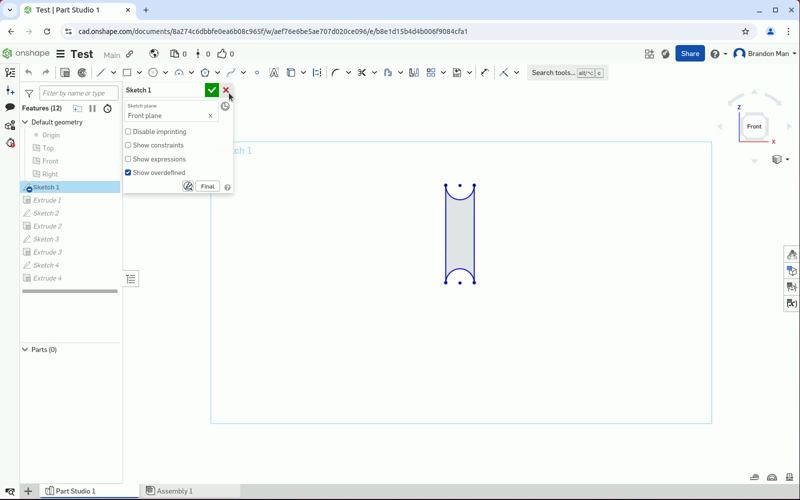
key(shift+s)
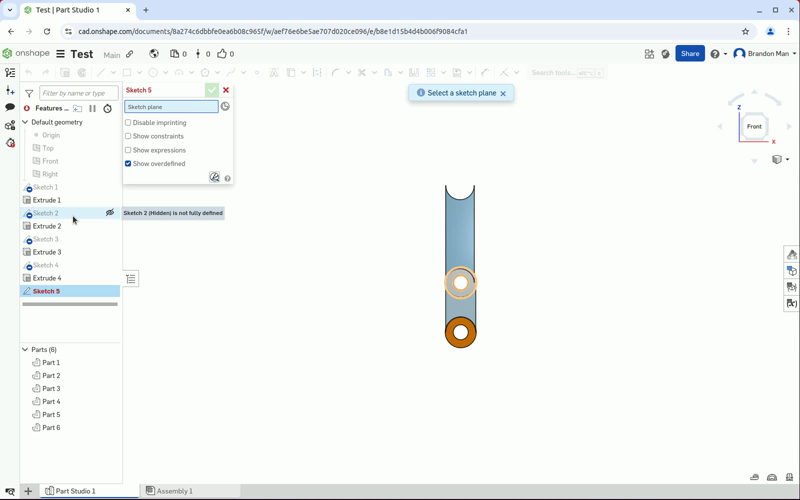
scroll(3)
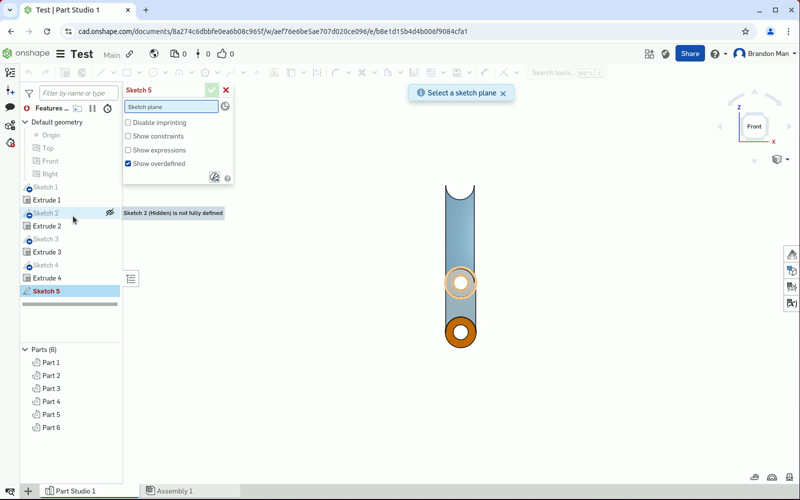
mouse_move(73, 163)
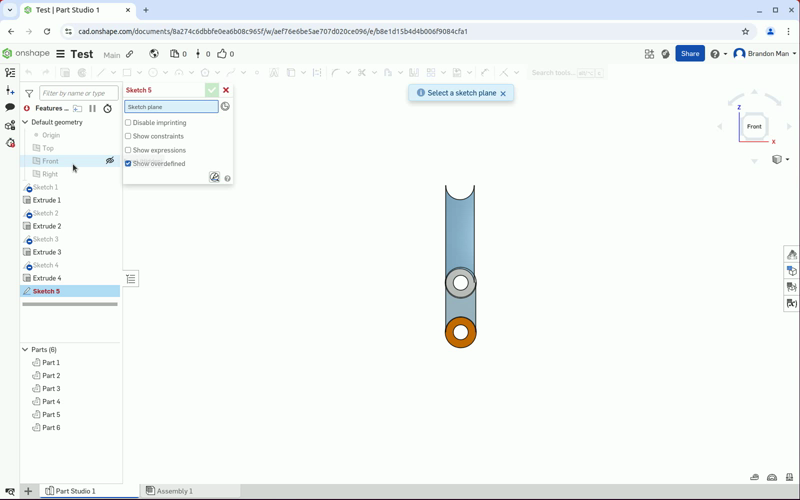
click(73, 163)
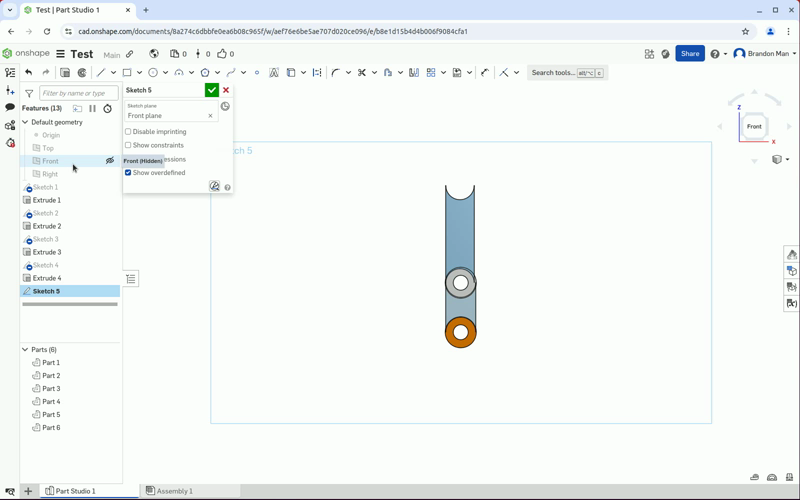
mouse_move(73, 352)
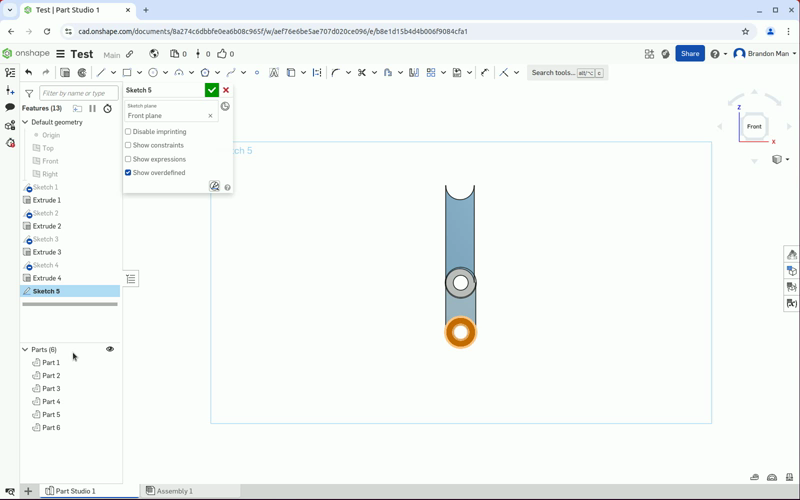
key(y)
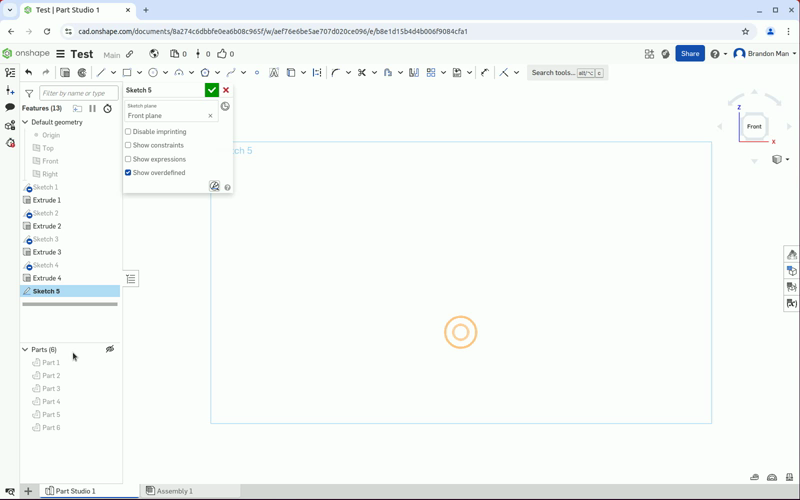
key(c)
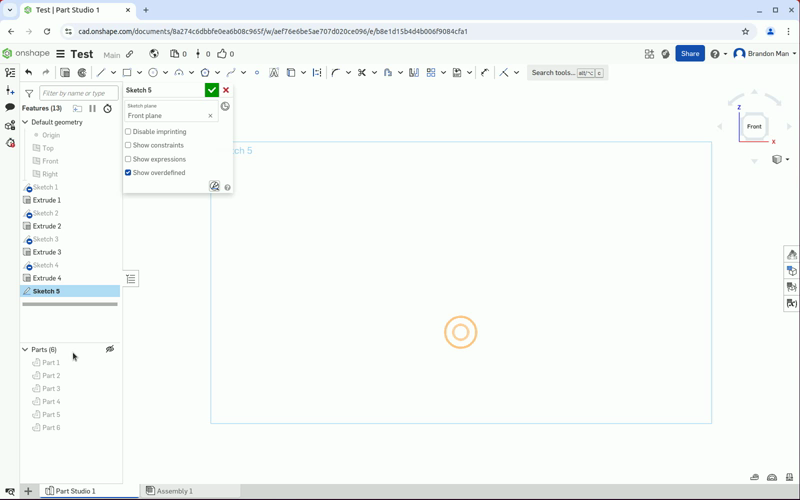
key_down(shift)
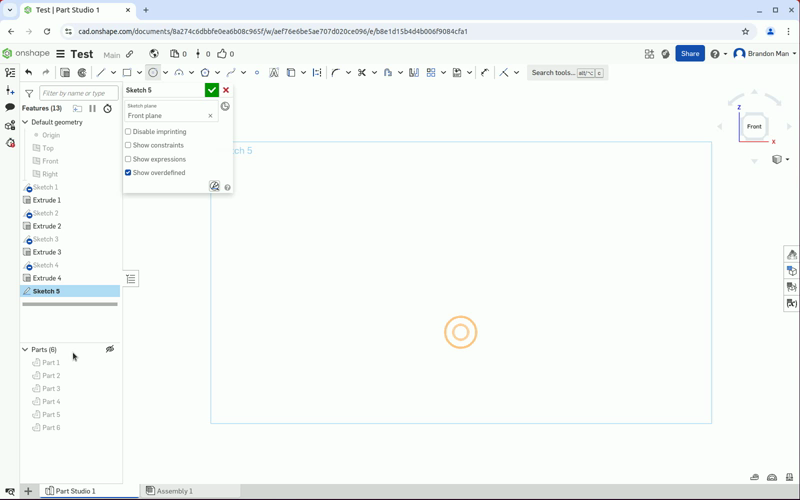
mouse_move(460, 185)
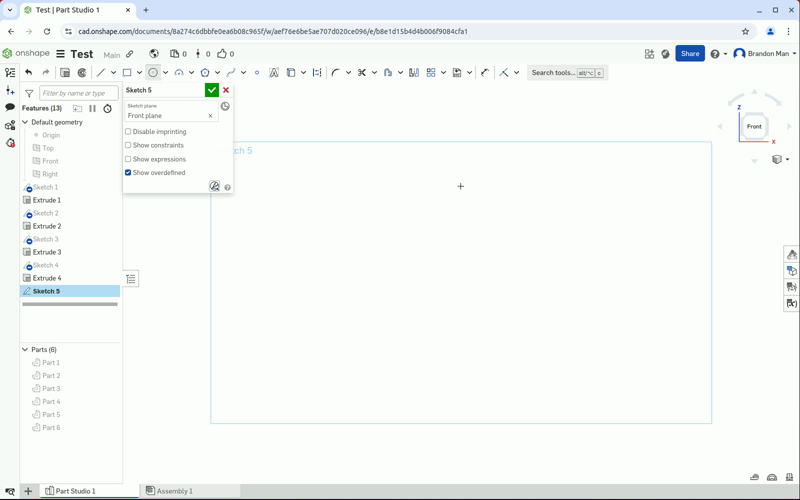
click(460, 185)
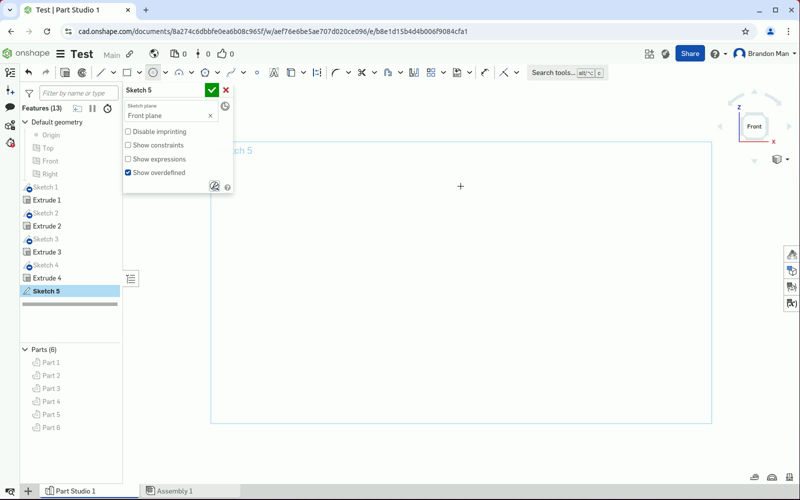
key_up(shift)
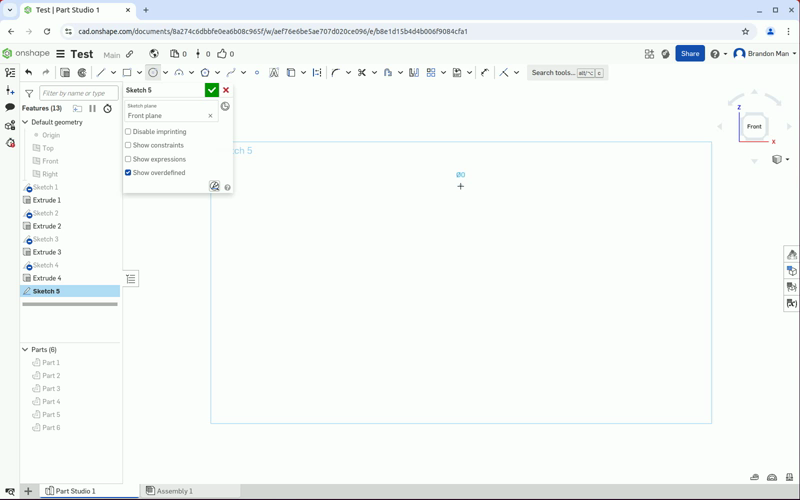
mouse_move(476, 185)
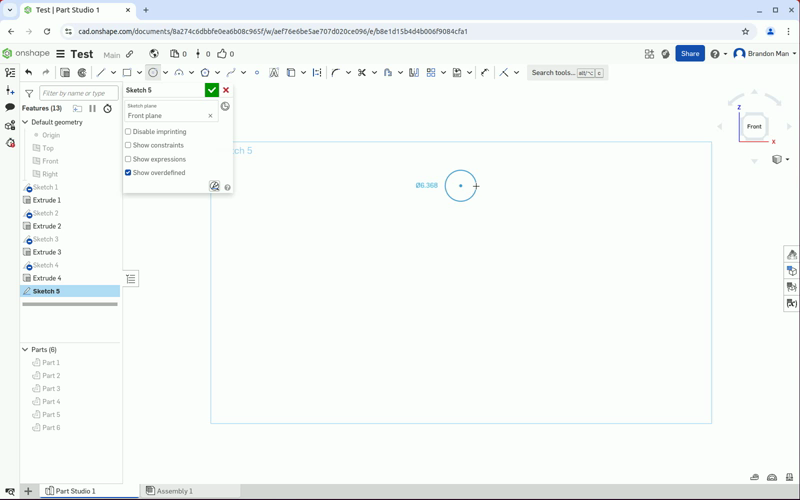
click(476, 185)
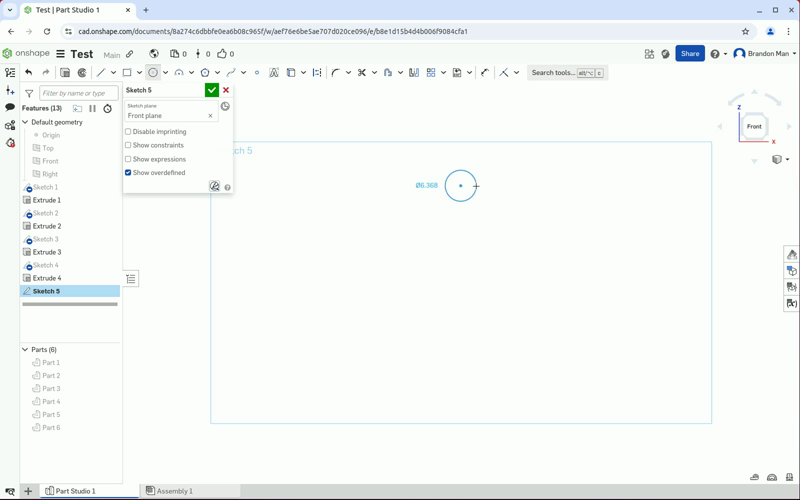
key(esc)
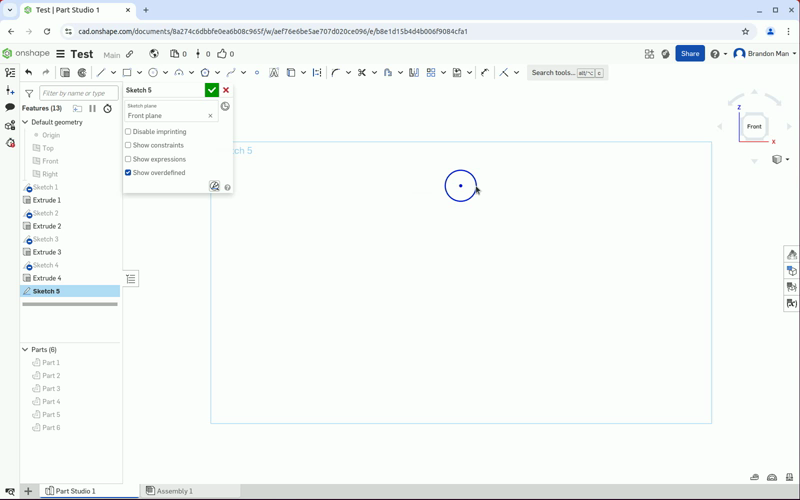
key(c)
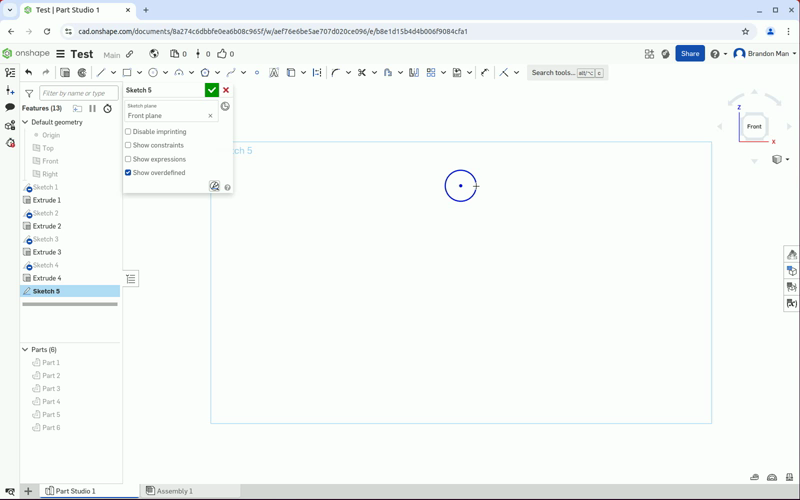
key_down(shift)
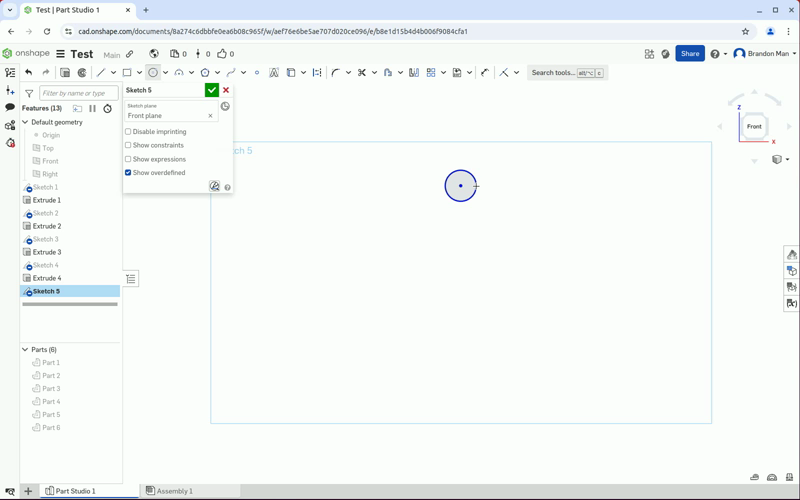
mouse_move(460, 185)
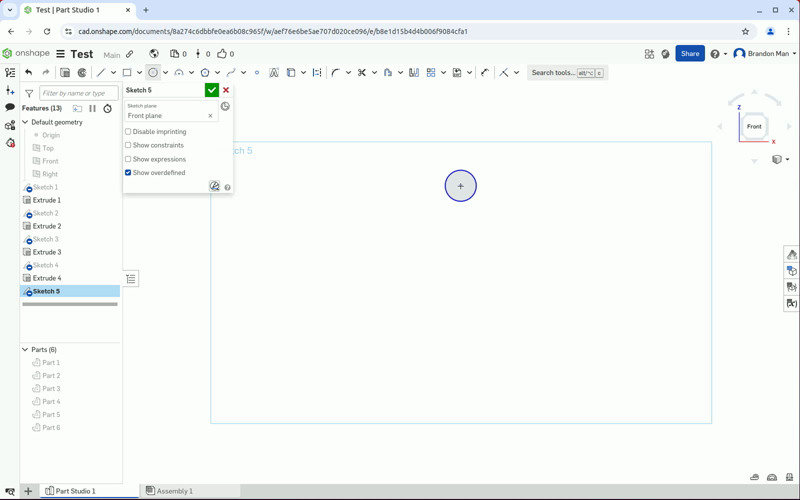
click(460, 185)
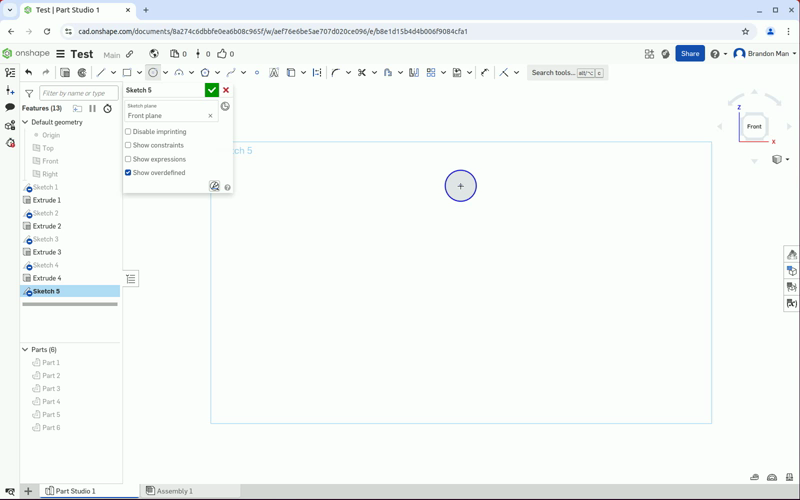
key_up(shift)
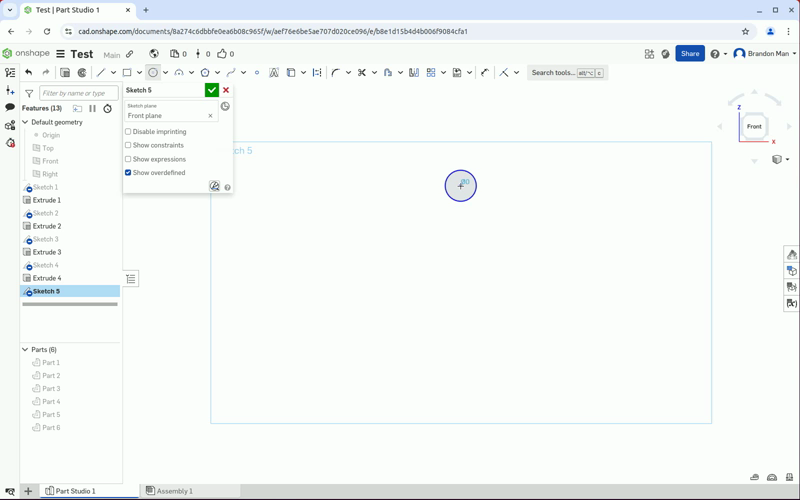
mouse_move(468, 185)
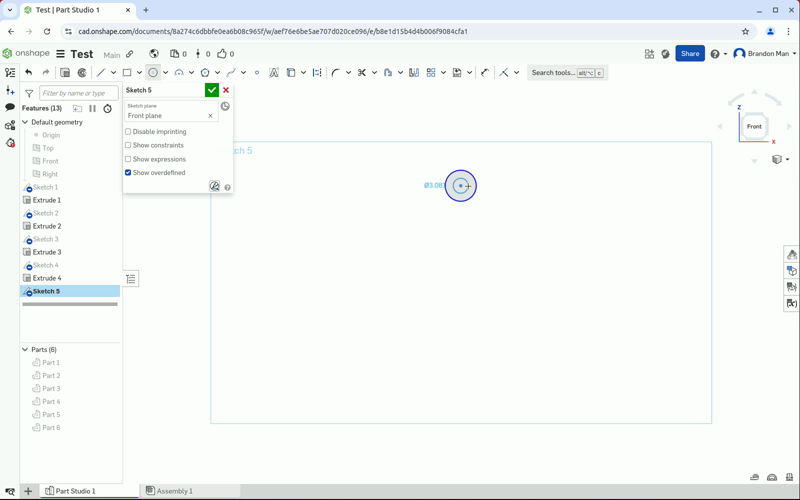
click(468, 185)
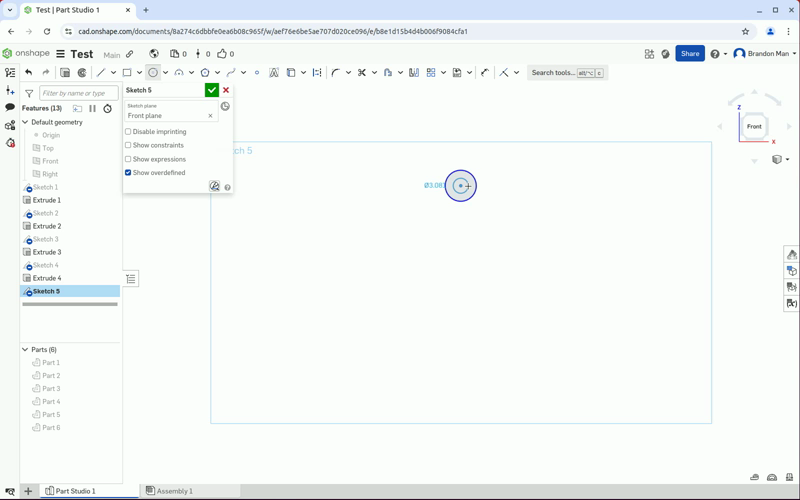
key(esc)
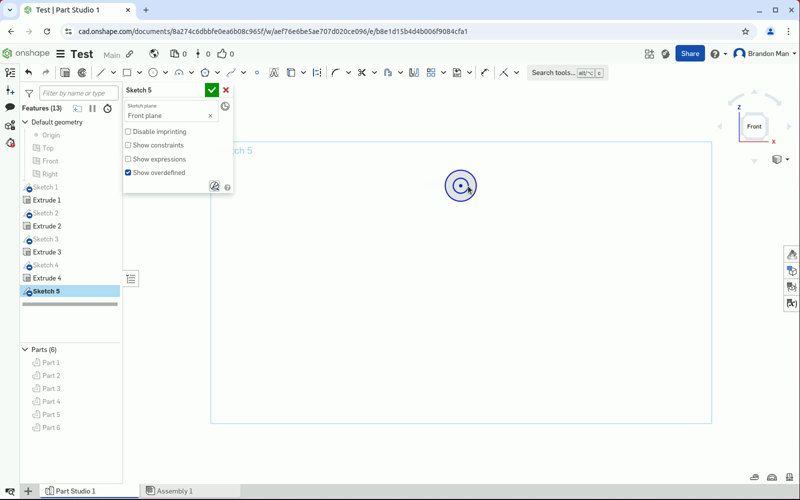
mouse_move(461, 197)
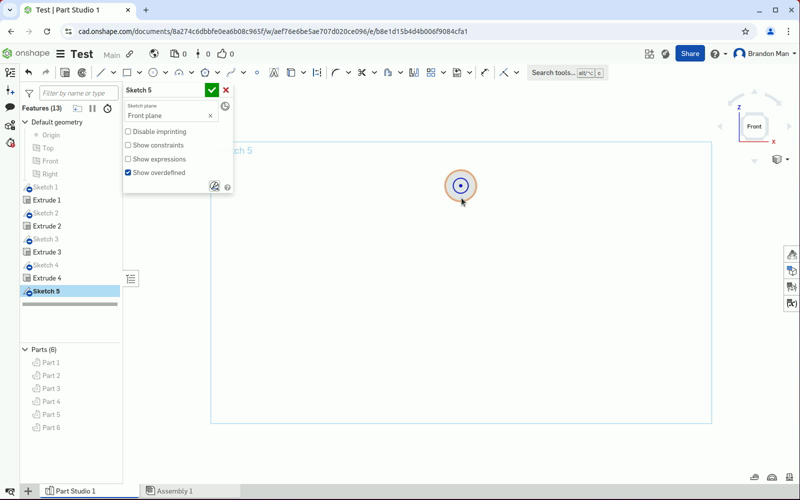
scroll(6)
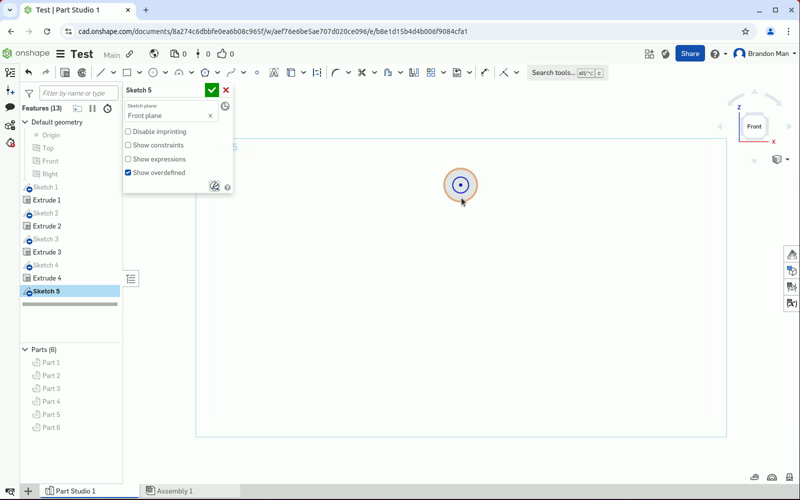
scroll(6)
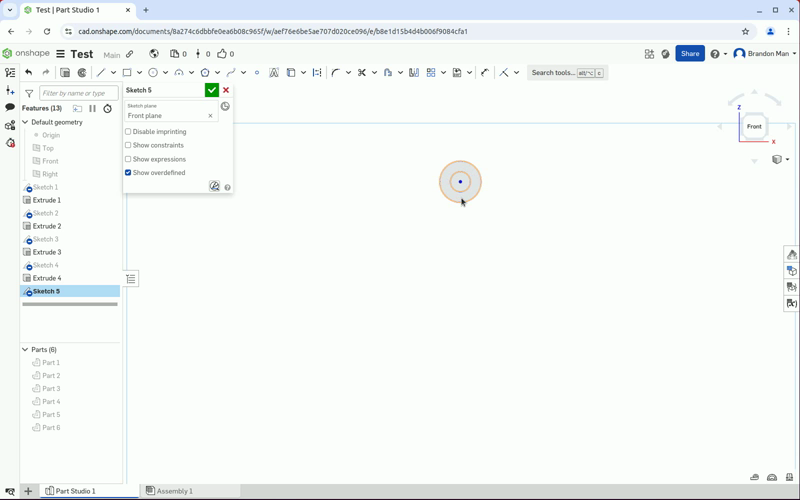
scroll(6)
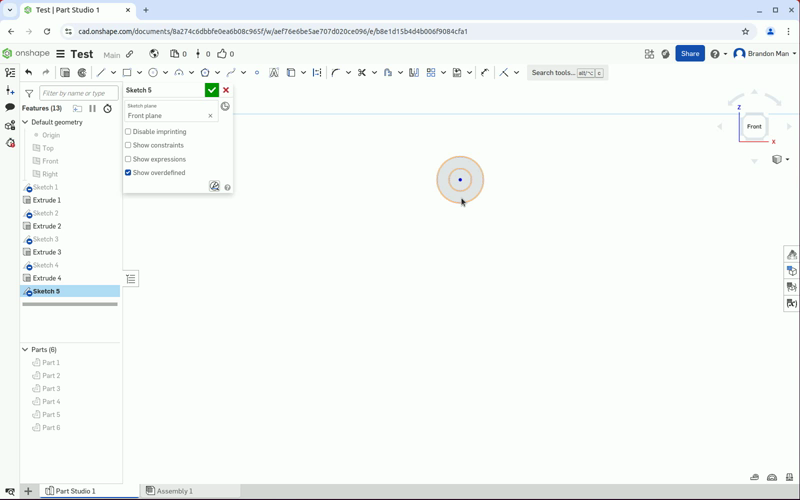
scroll(6)
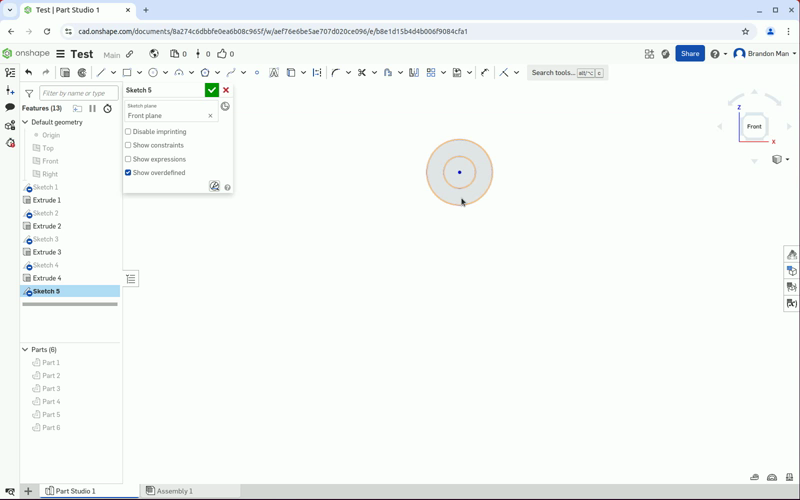
scroll(6)
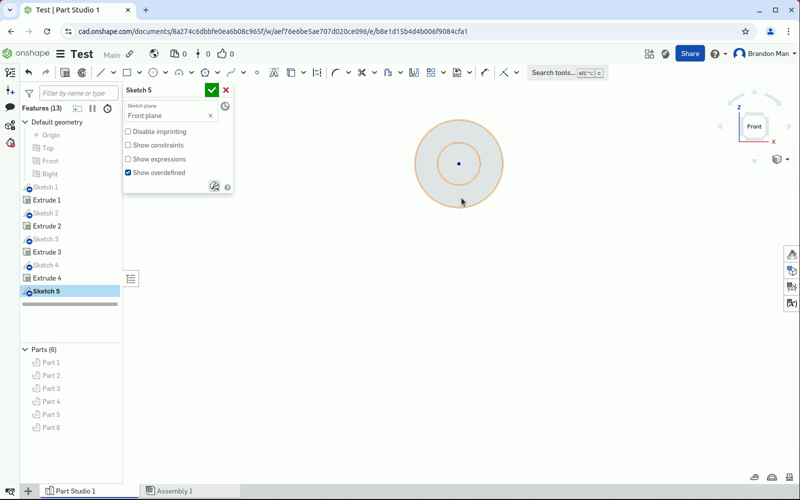
scroll(6)
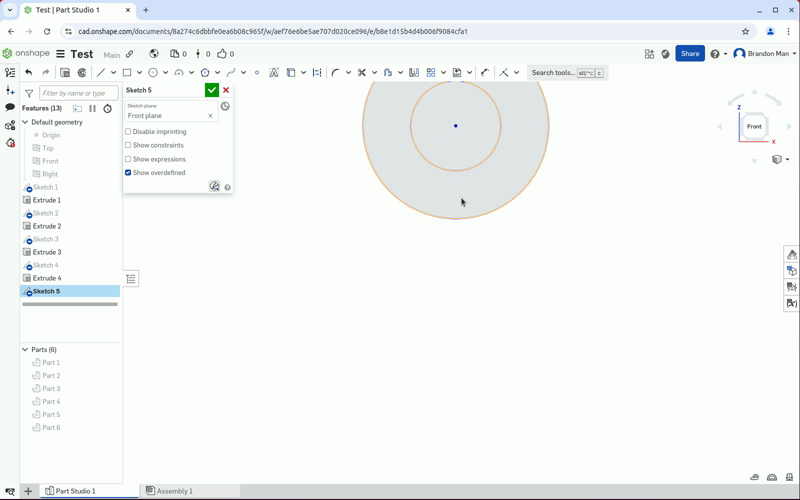
scroll(6)
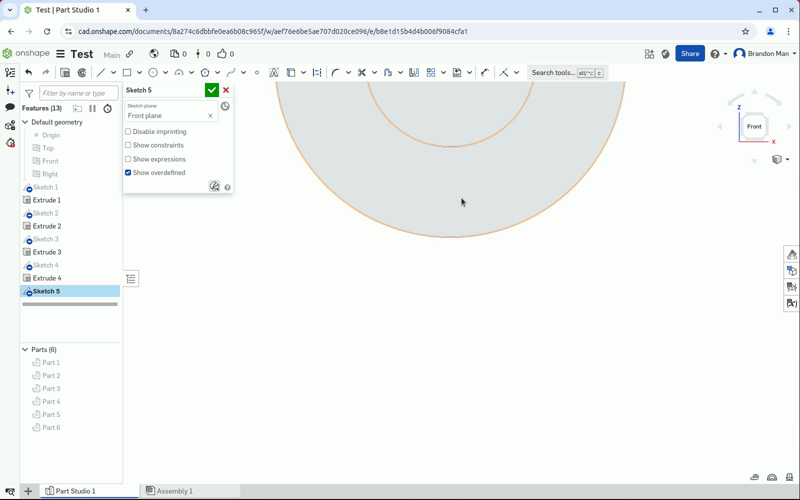
click(461, 197)
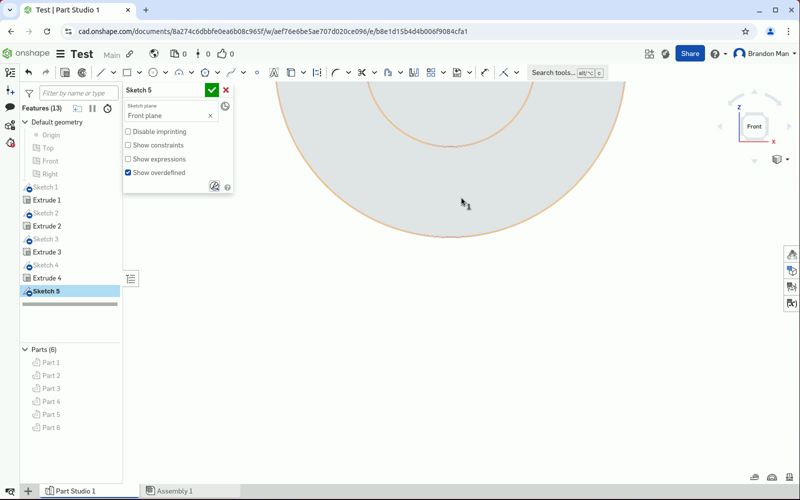
scroll(-6)
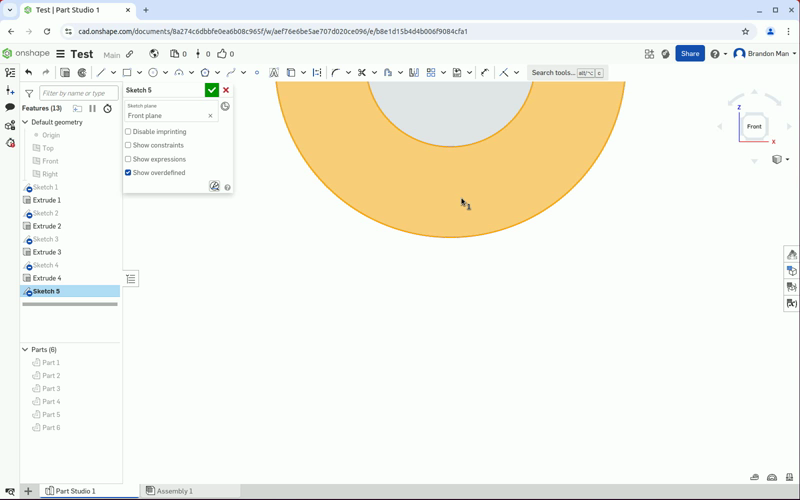
scroll(-6)
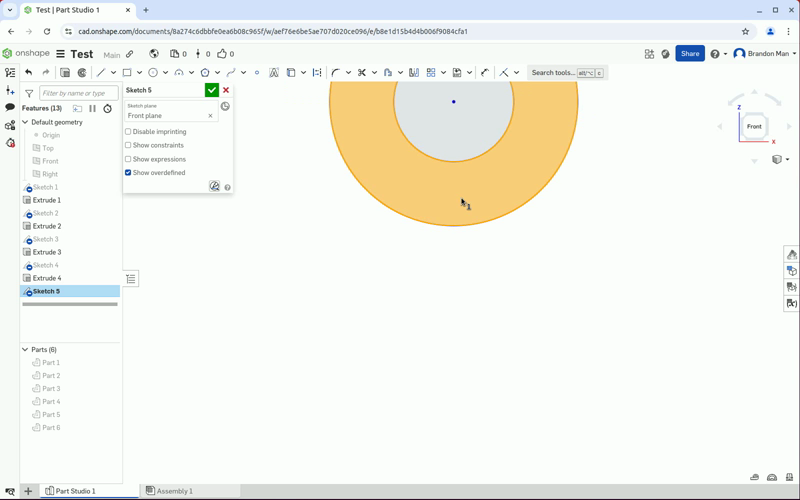
scroll(-6)
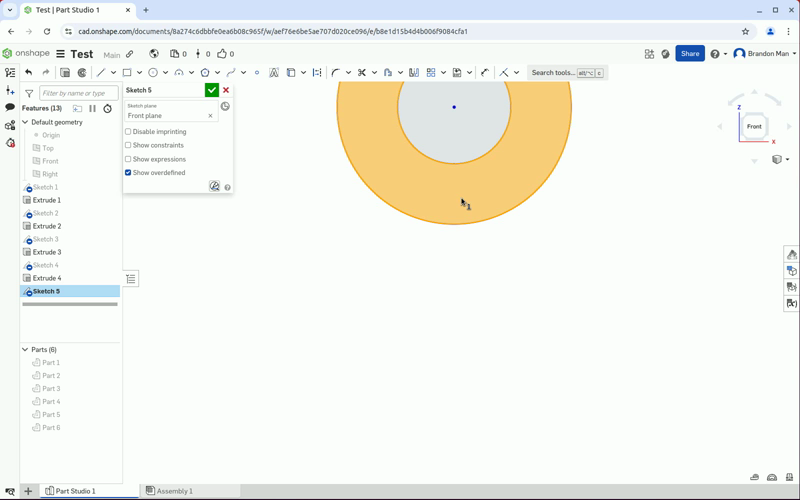
scroll(-6)
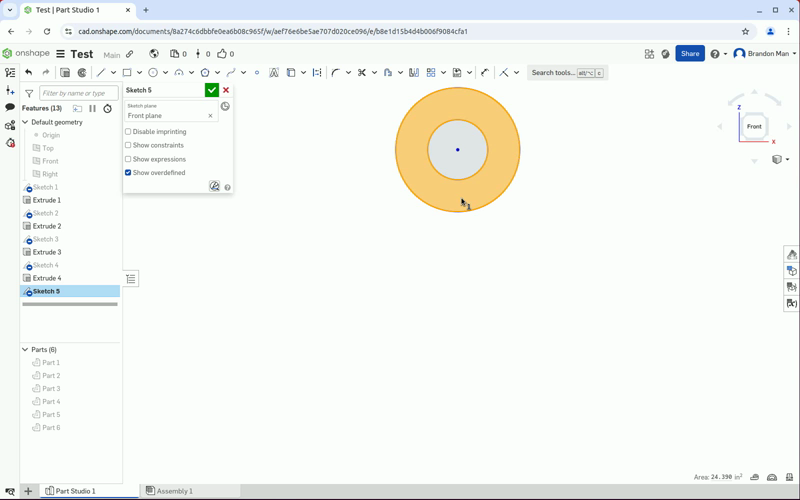
scroll(-6)
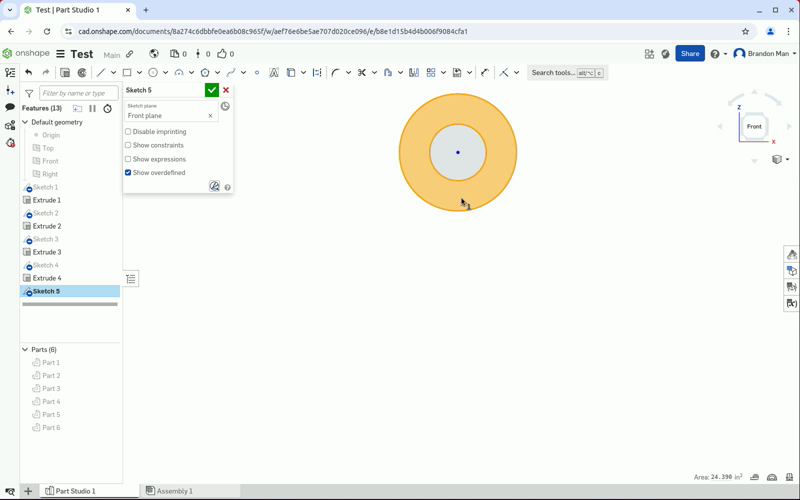
scroll(-6)
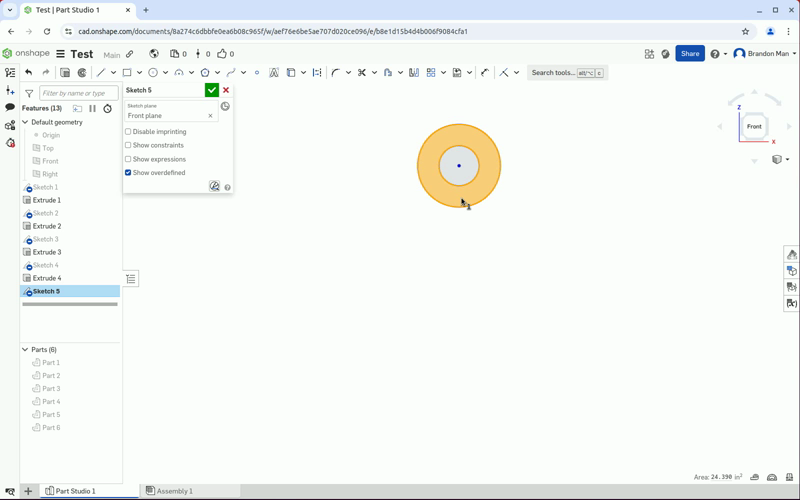
scroll(-6)
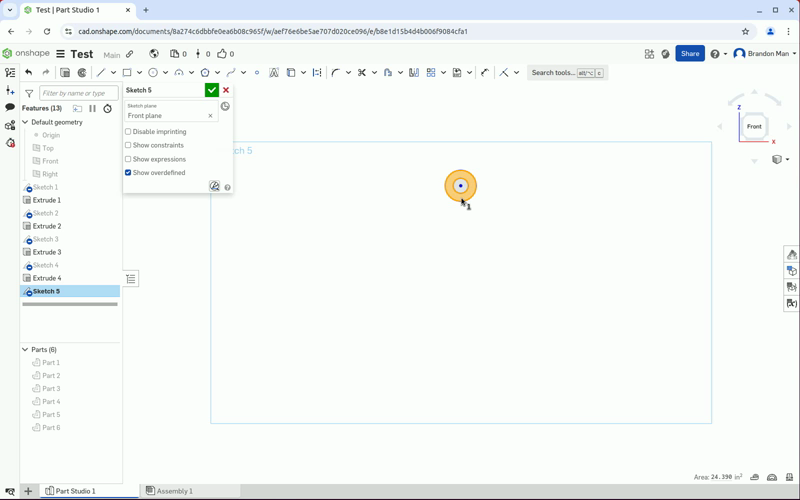
mouse_move(73, 352)
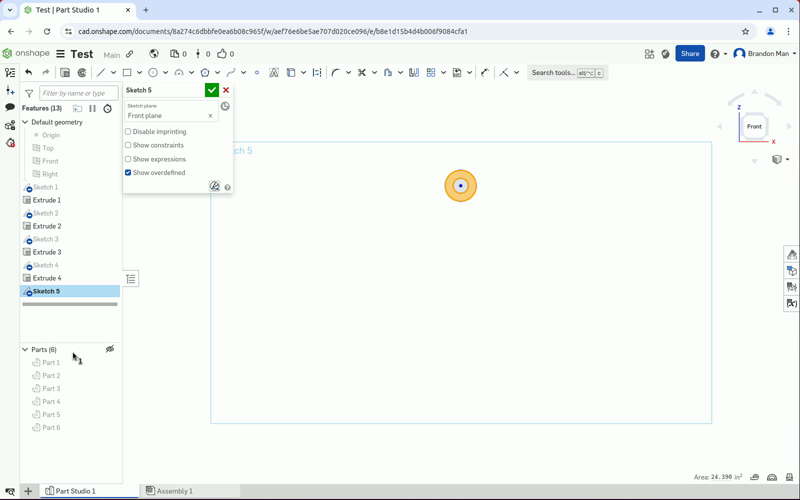
key(shift+y)
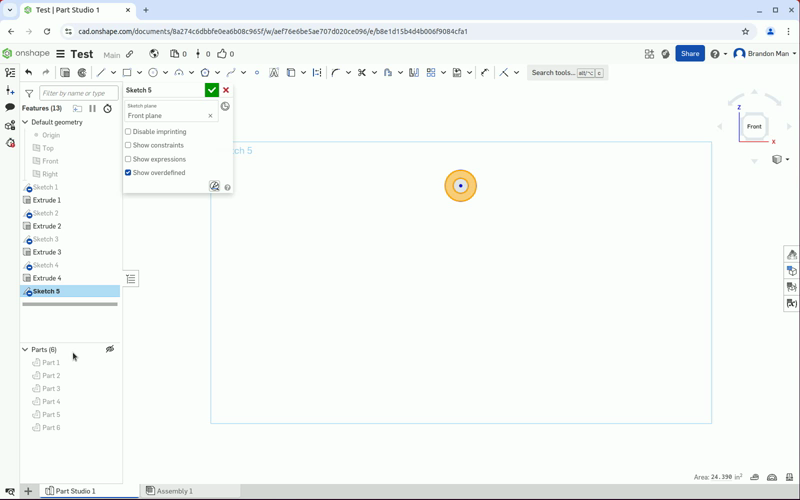
key(shift+e)
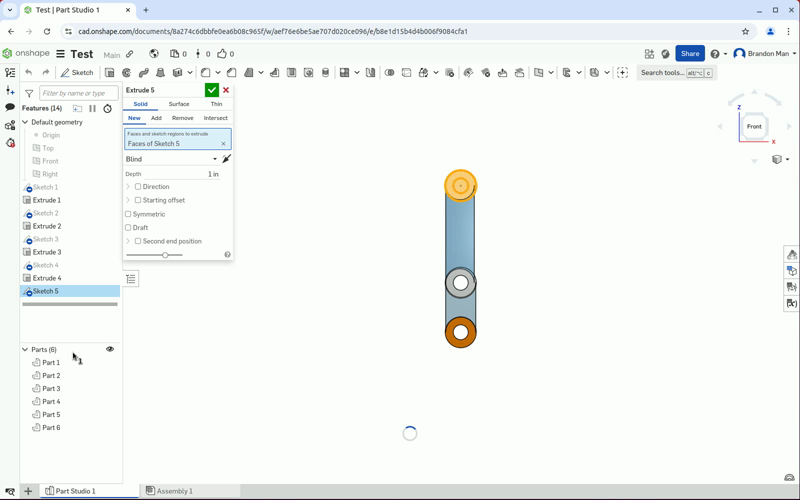
mouse_move(143, 106)
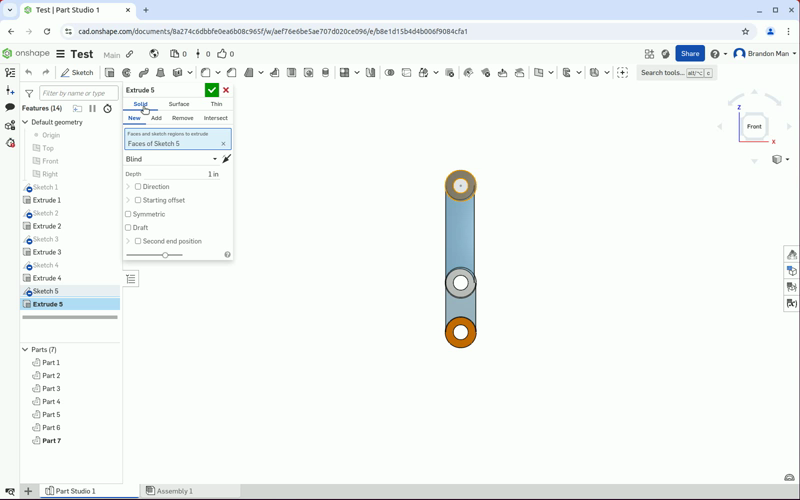
click(143, 106)
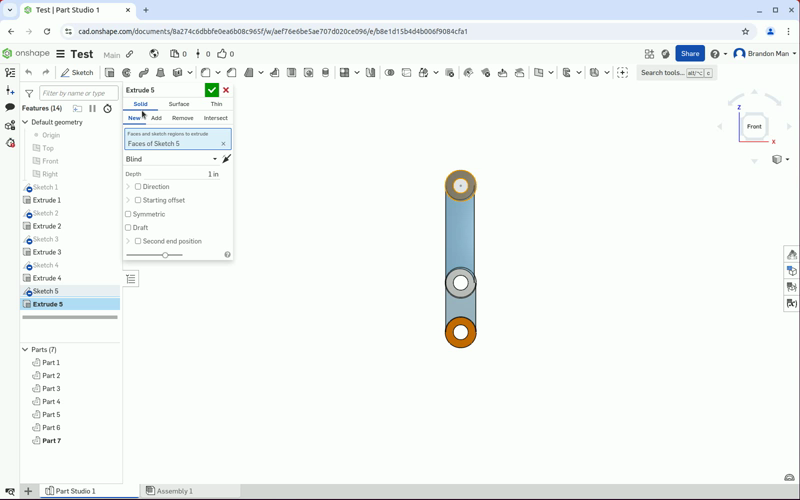
mouse_move(137, 120)
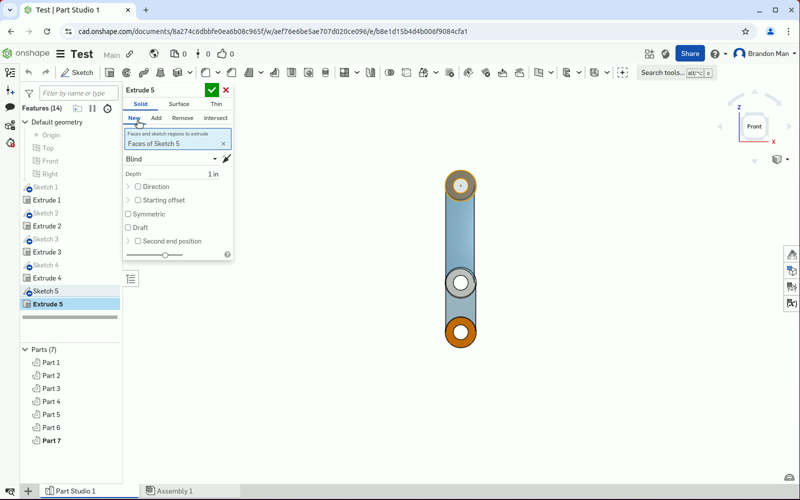
click(137, 120)
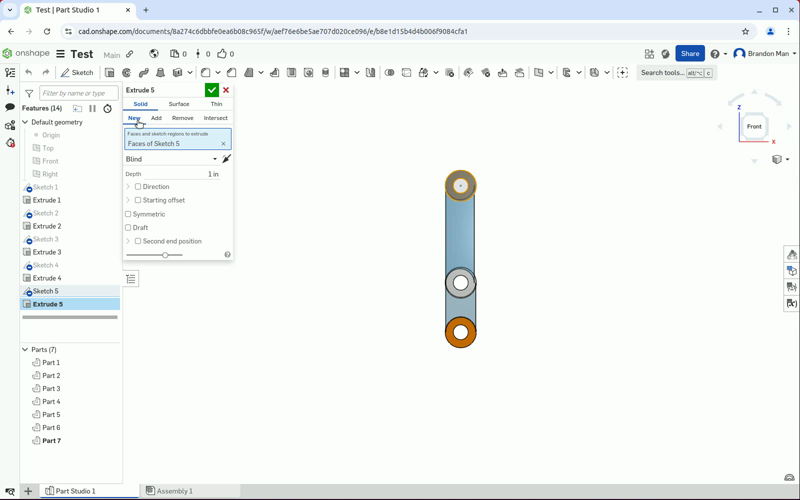
key(tab, 4)
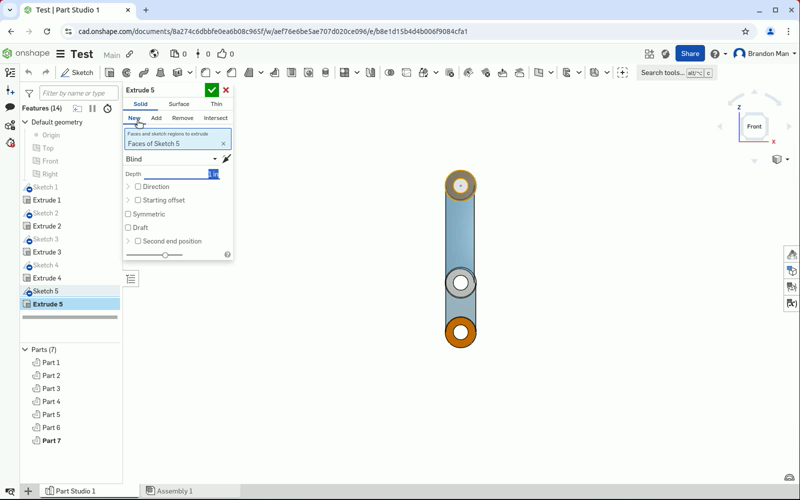
text(6.018)
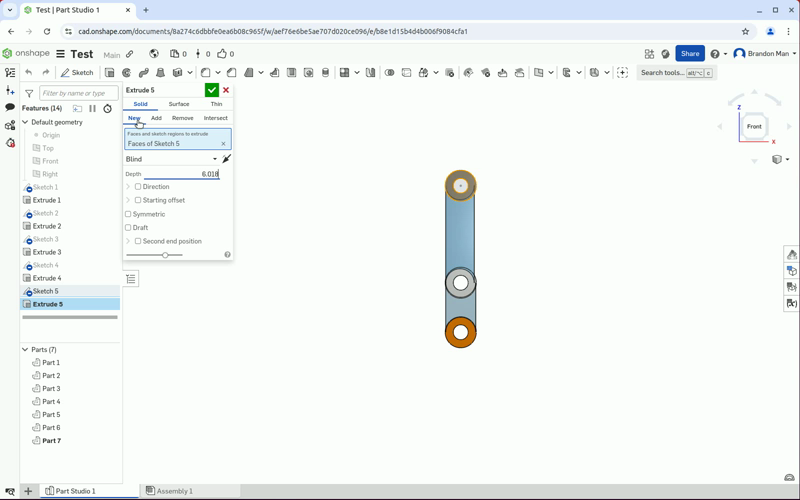
key(enter)
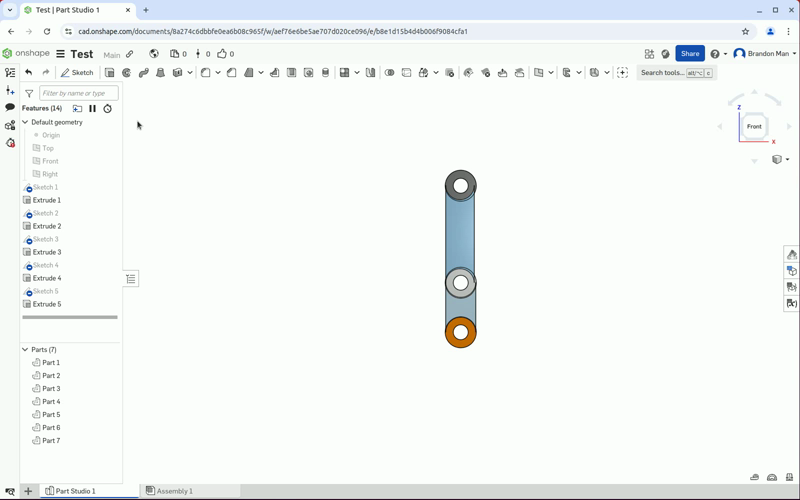
key(shift+h)
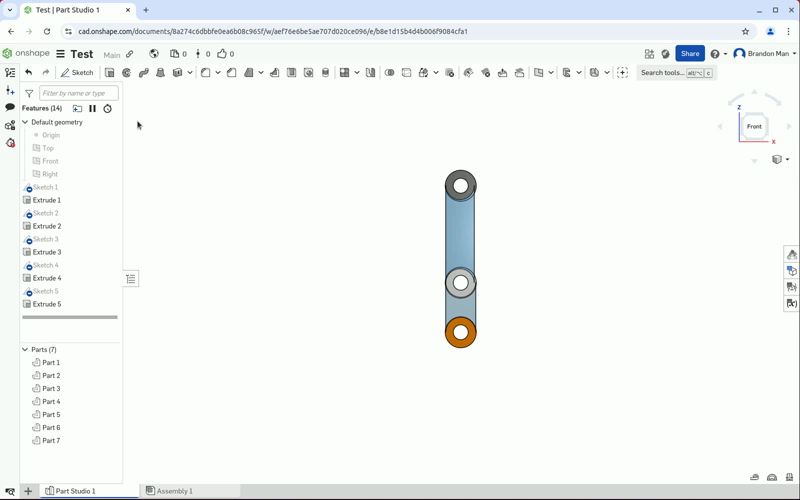
key(shift+h)
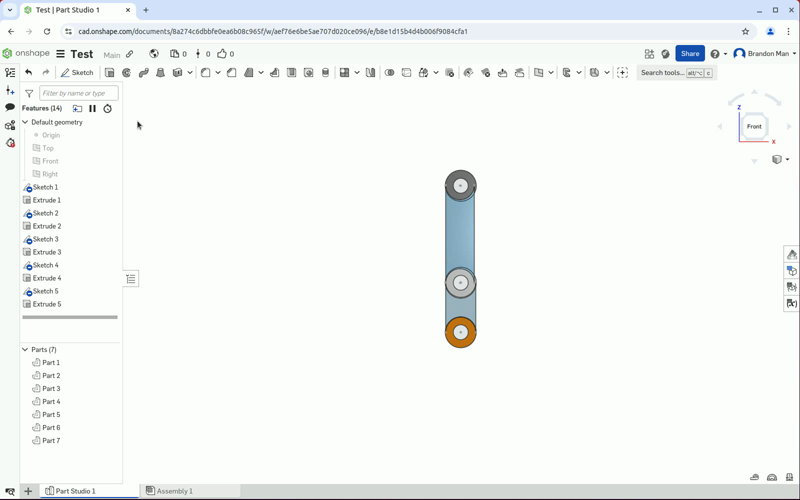
key(shift+7)
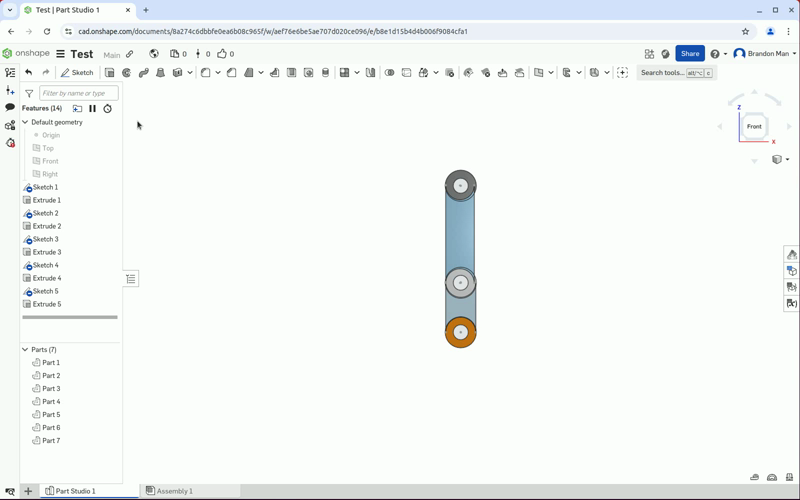
key(left, 2)
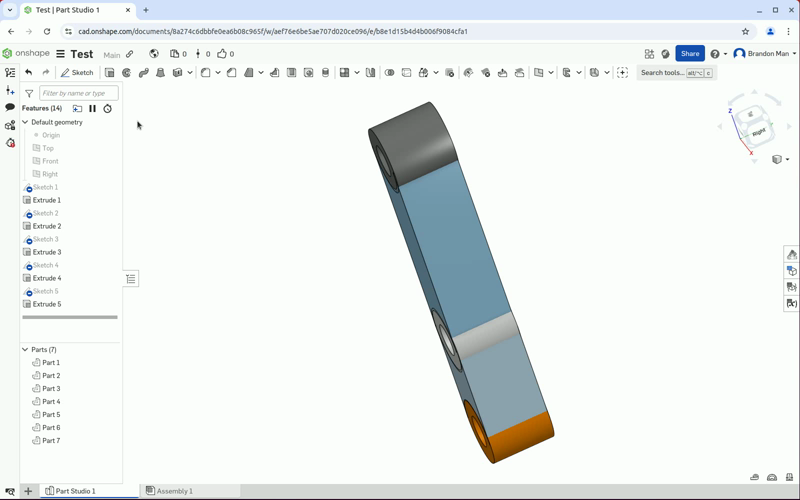
key(down, 2)
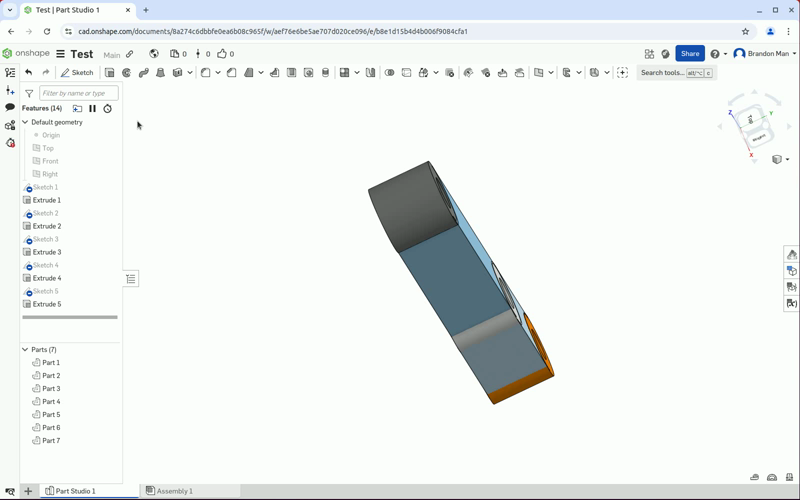
key(up, 2)
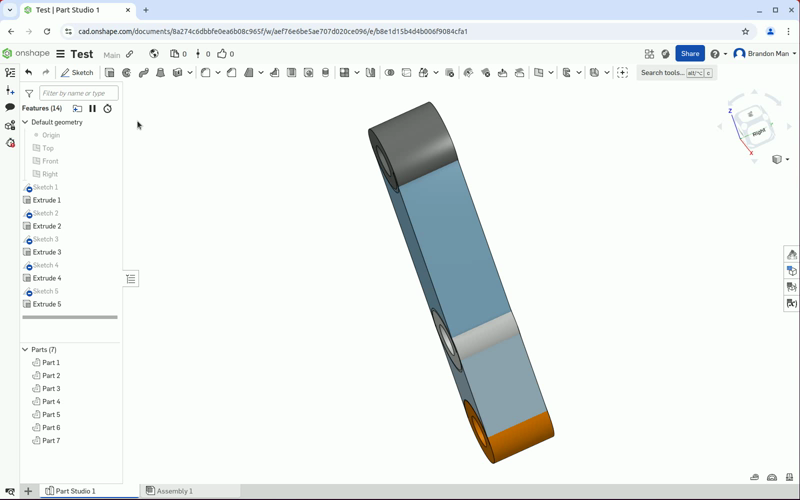
key(right, 2)
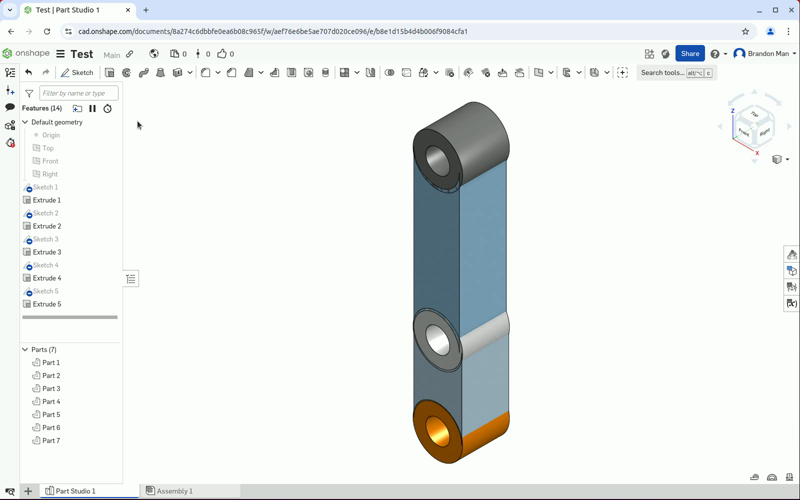
mouse_move(73, 189)
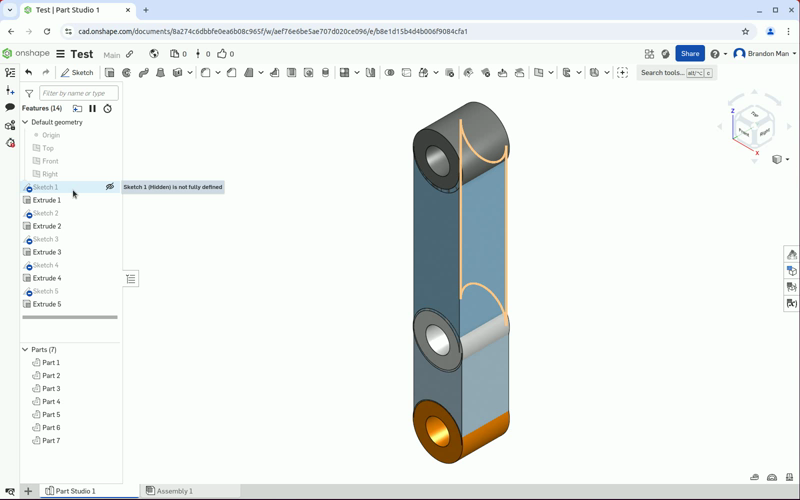
click(73, 189)